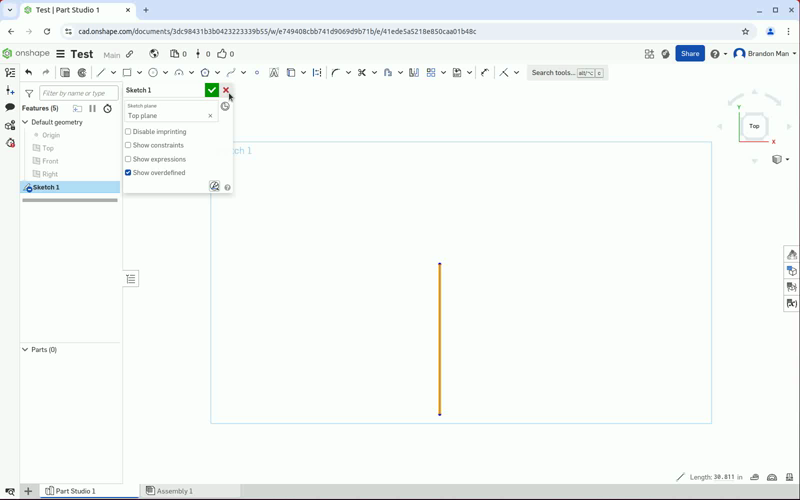
key(shift+h)
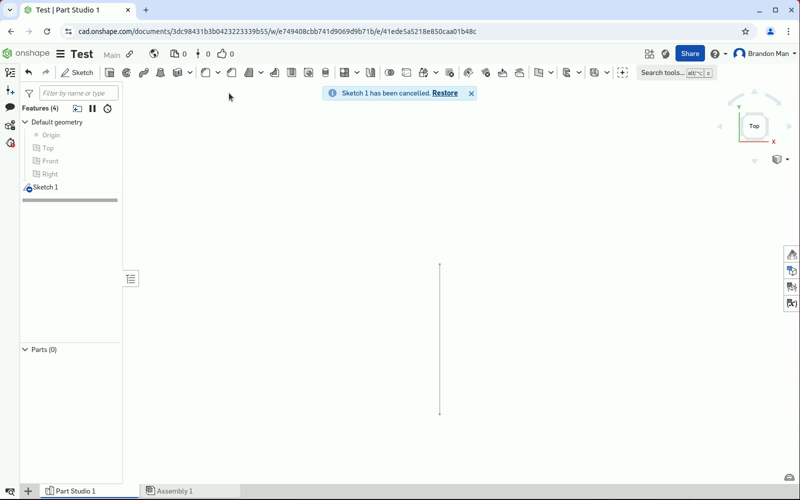
key(shift+s)
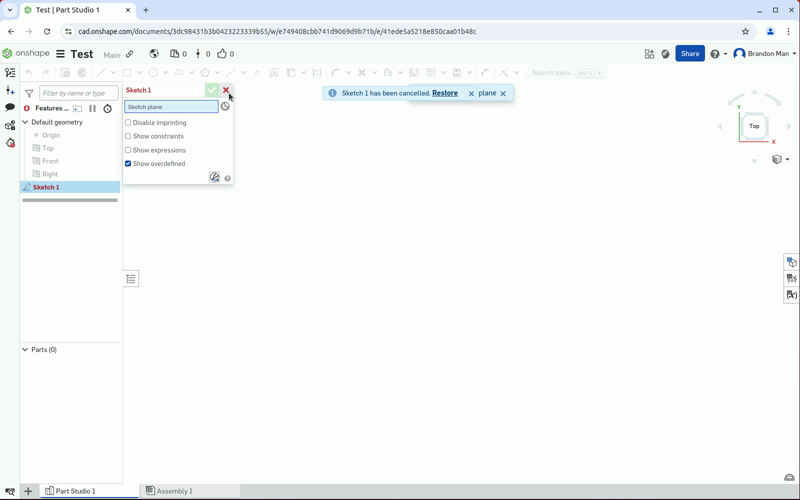
mouse_move(73, 150)
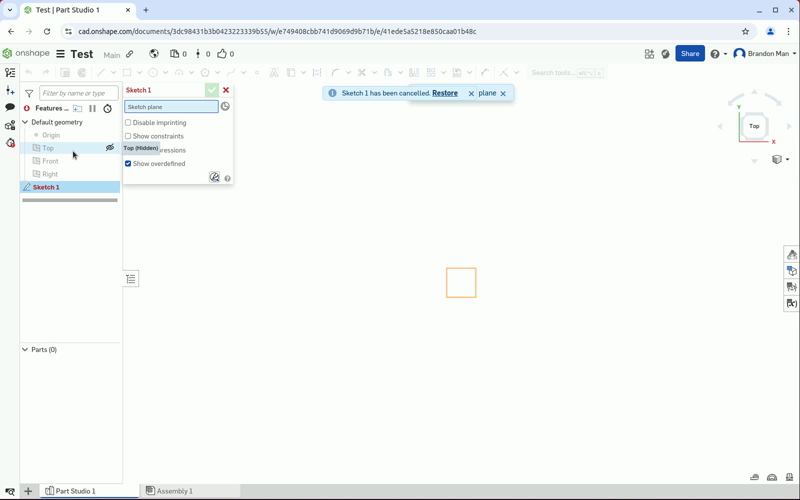
click(73, 150)
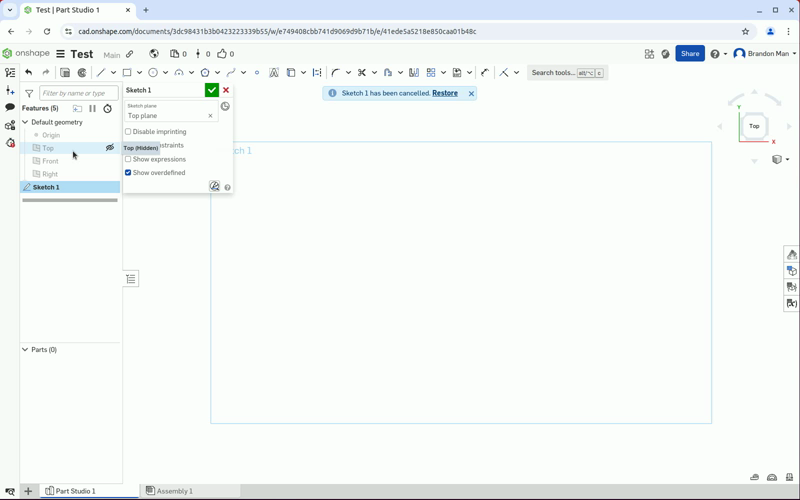
mouse_move(73, 352)
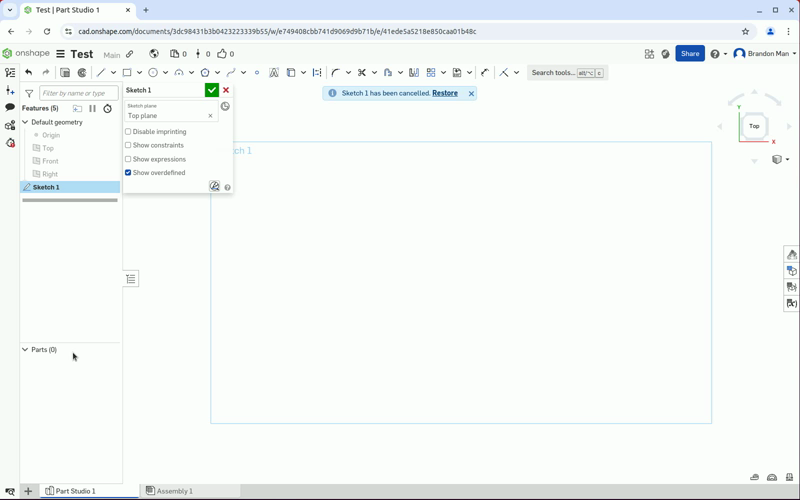
key(y)
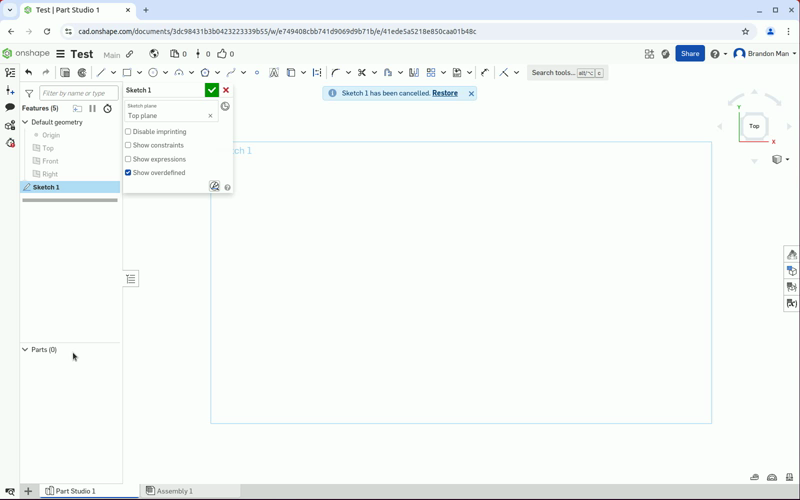
key(c)
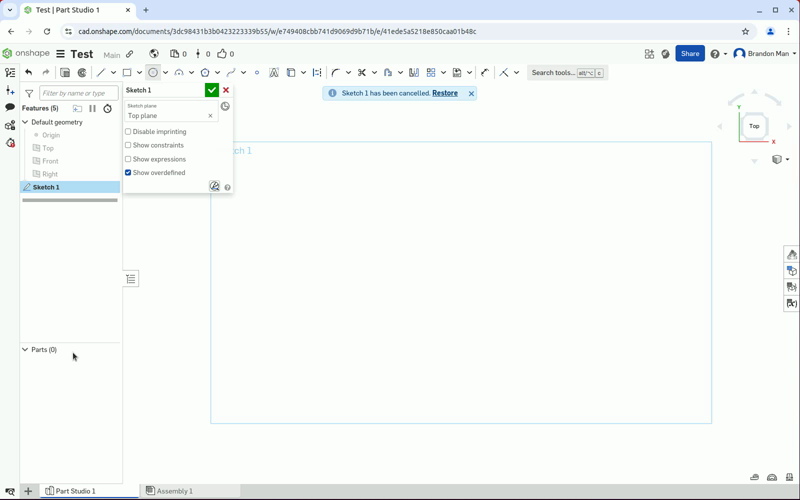
key_down(shift)
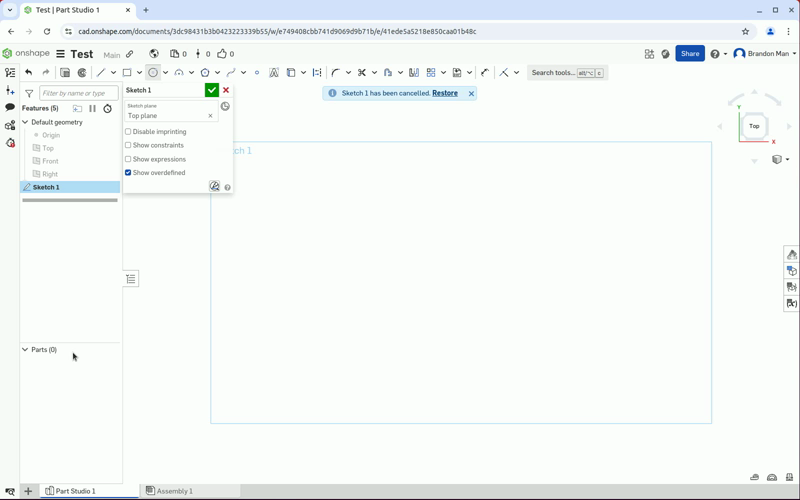
mouse_move(461, 282)
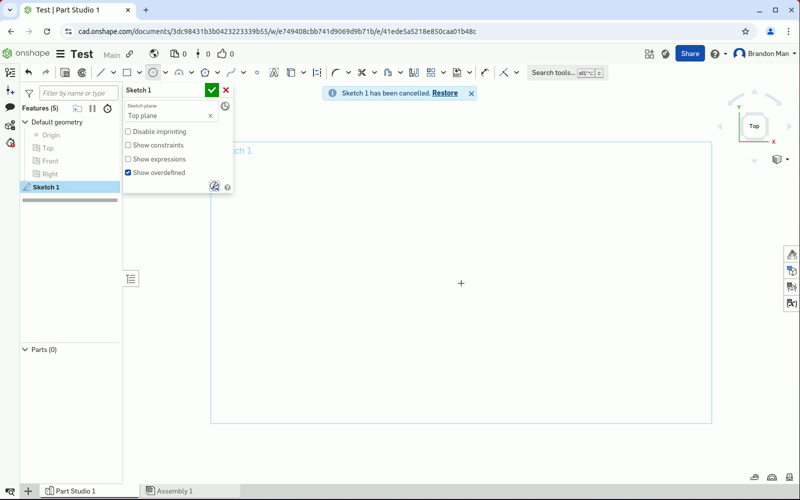
click(461, 282)
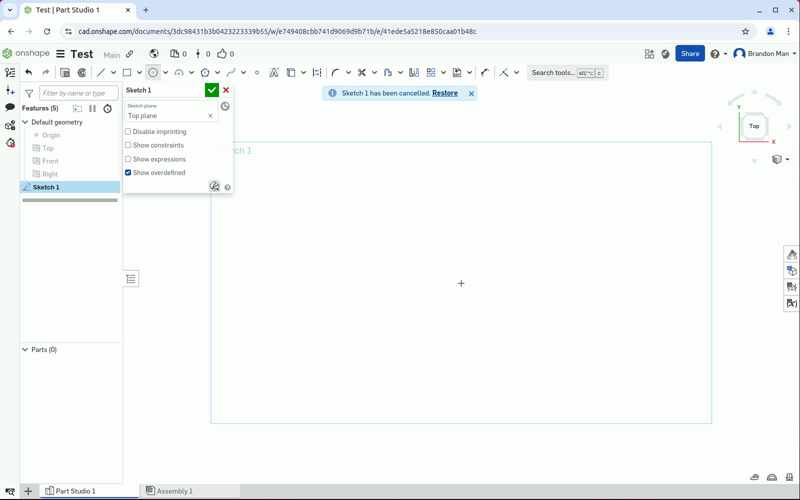
key_up(shift)
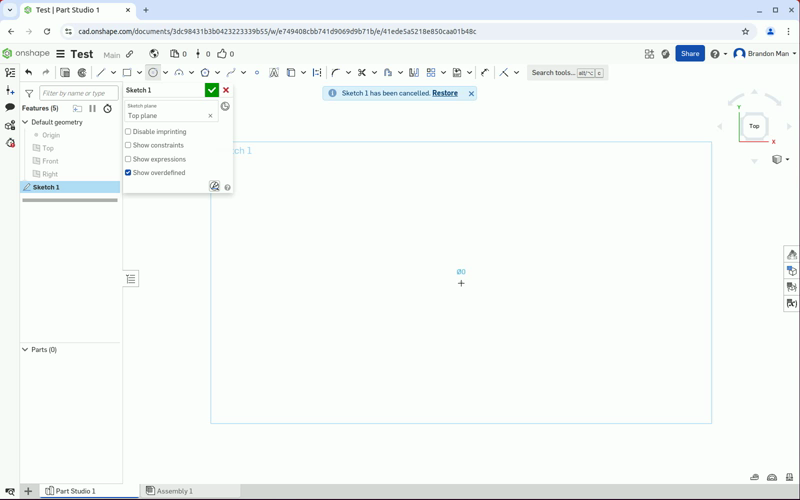
mouse_move(574, 282)
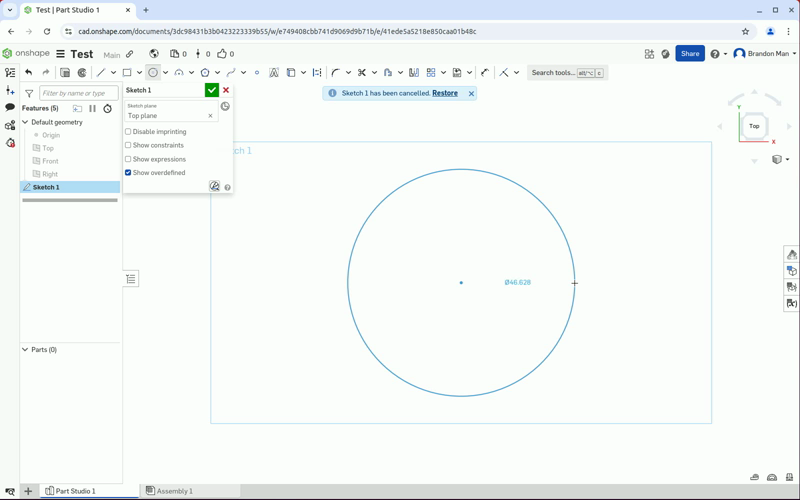
click(574, 282)
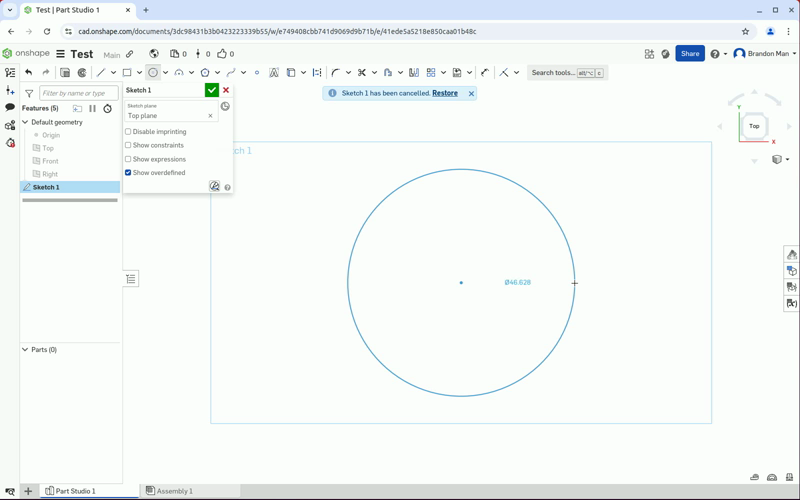
key(esc)
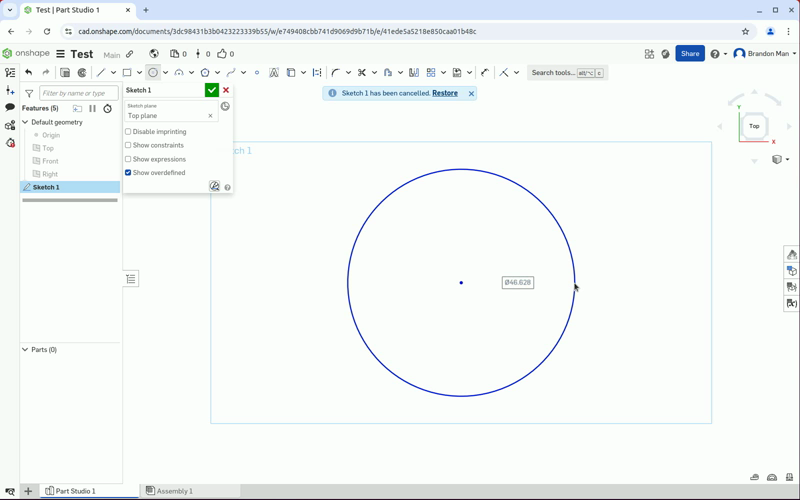
key(c)
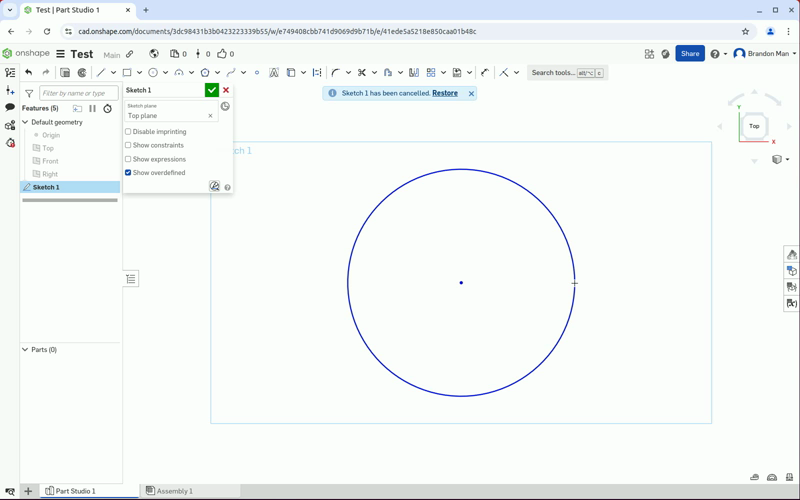
key_down(shift)
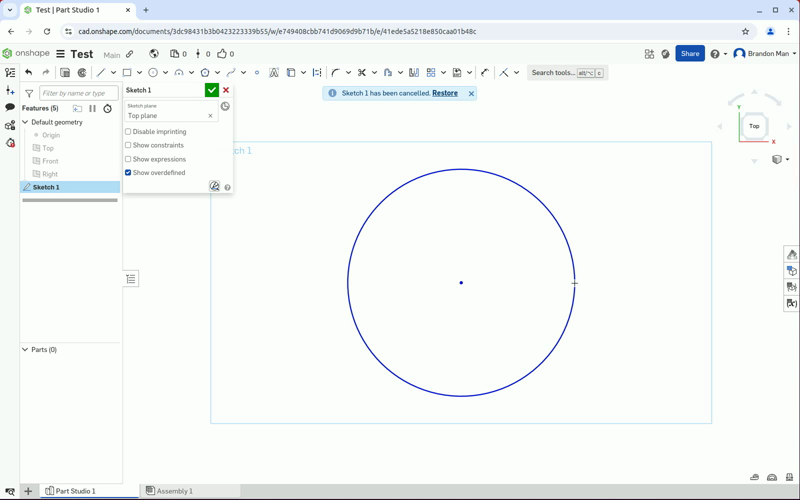
mouse_move(461, 282)
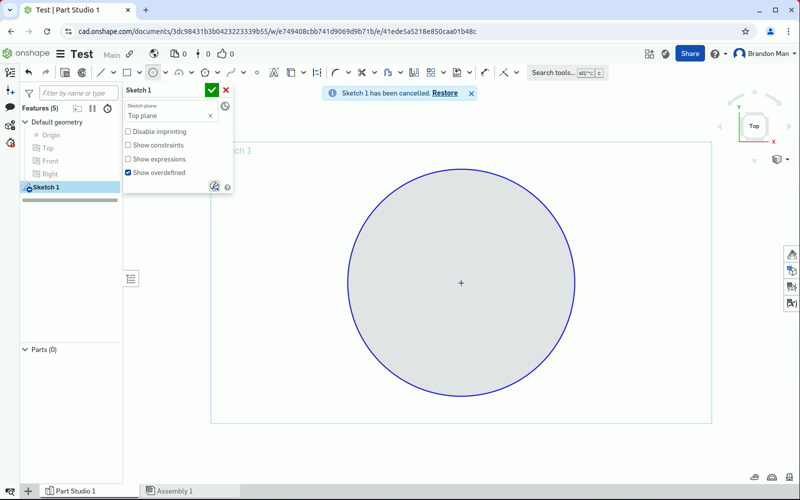
click(461, 282)
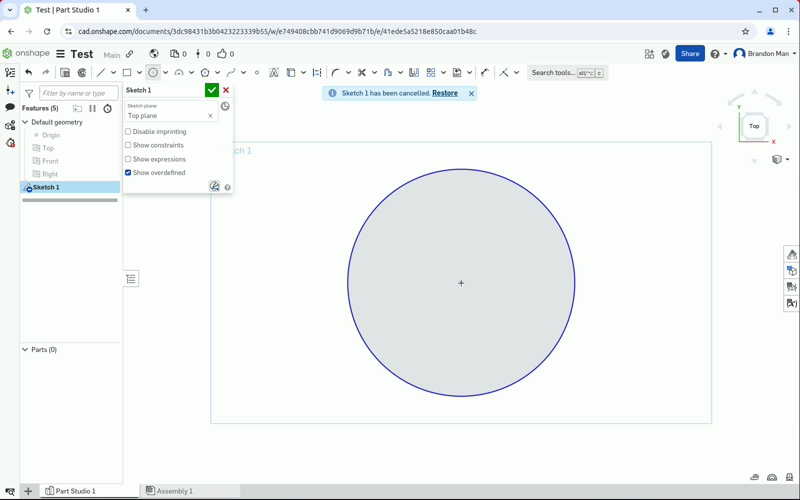
key_up(shift)
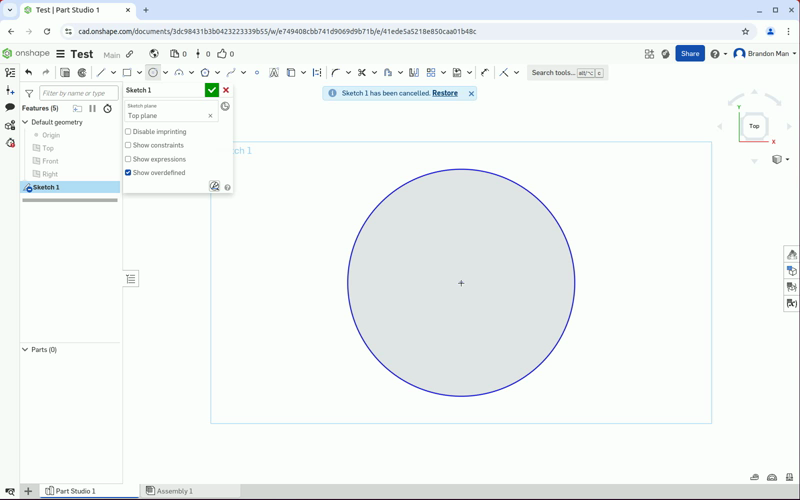
mouse_move(529, 282)
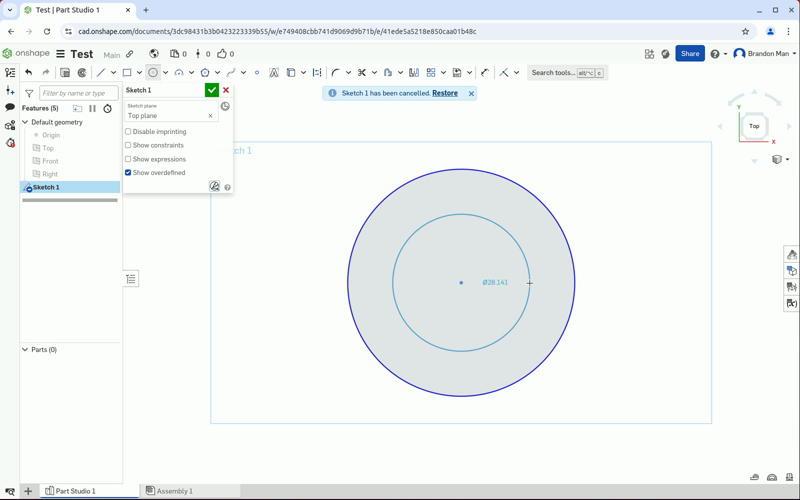
click(529, 282)
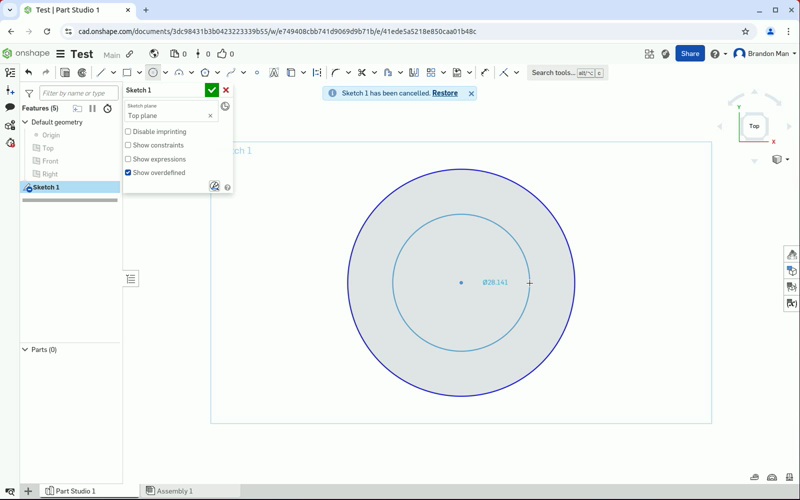
key(esc)
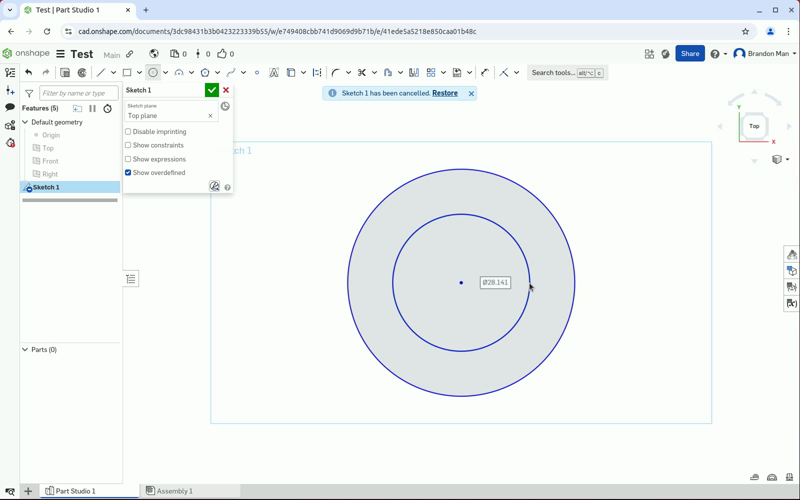
mouse_move(375, 253)
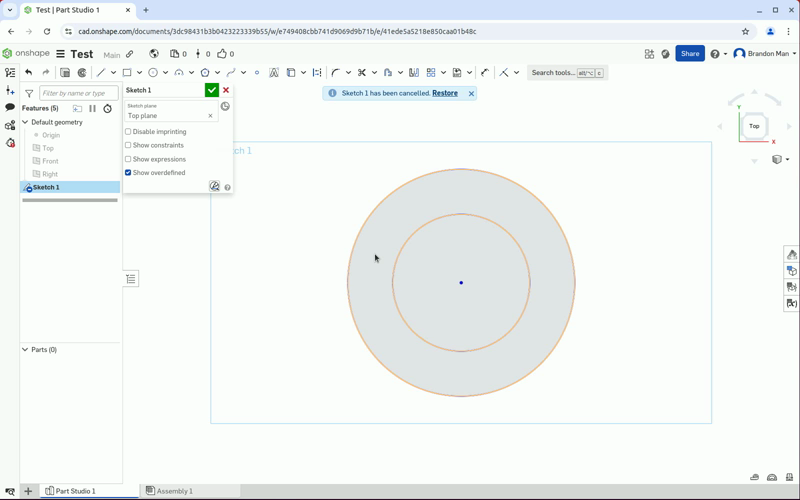
click(375, 253)
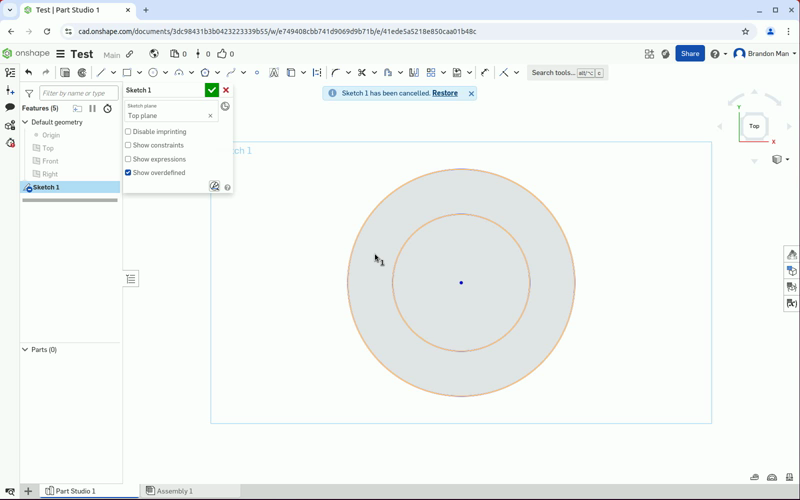
mouse_move(73, 352)
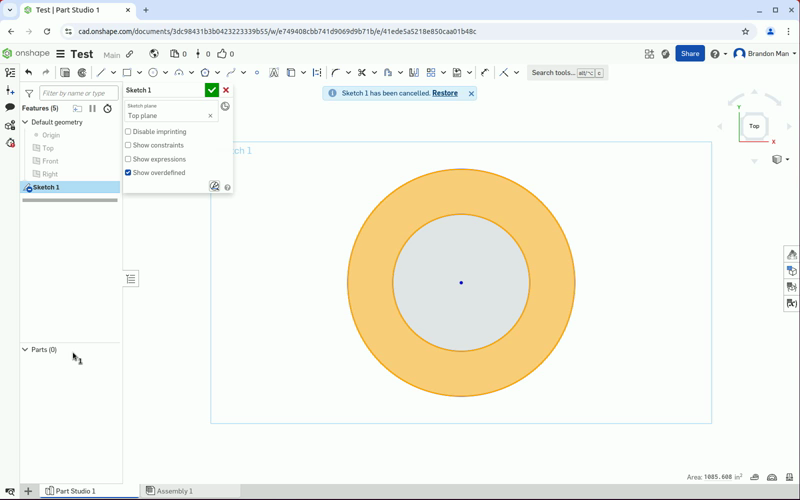
key(shift+y)
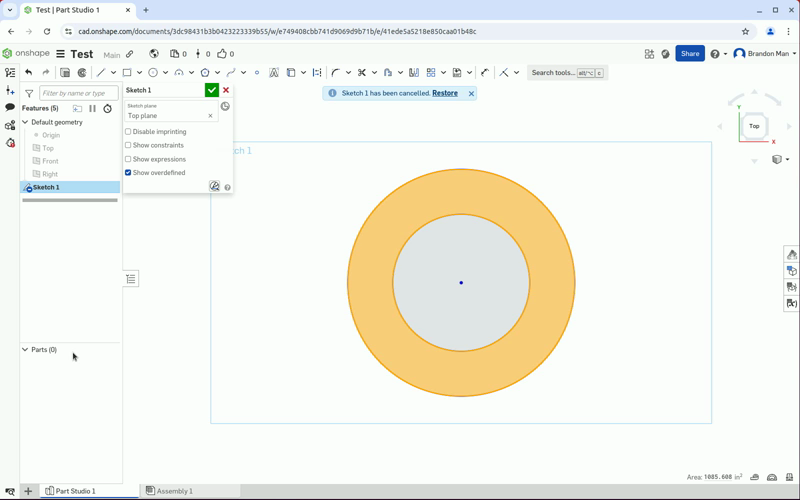
key(shift+e)
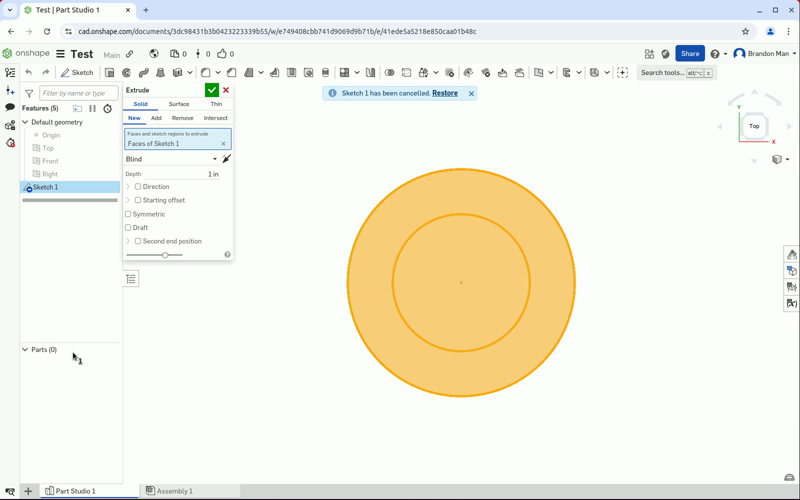
mouse_move(143, 106)
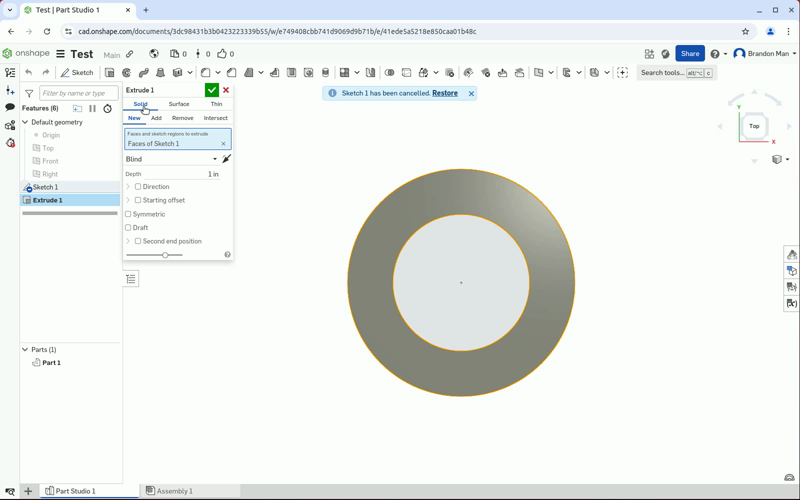
click(143, 106)
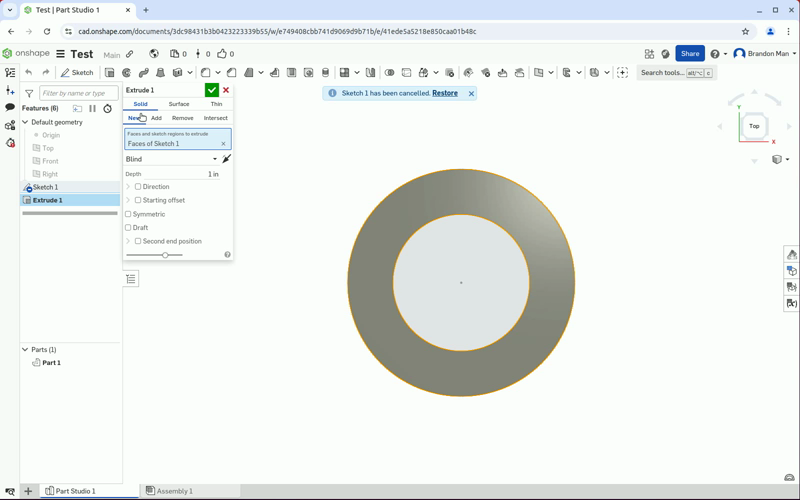
mouse_move(137, 120)
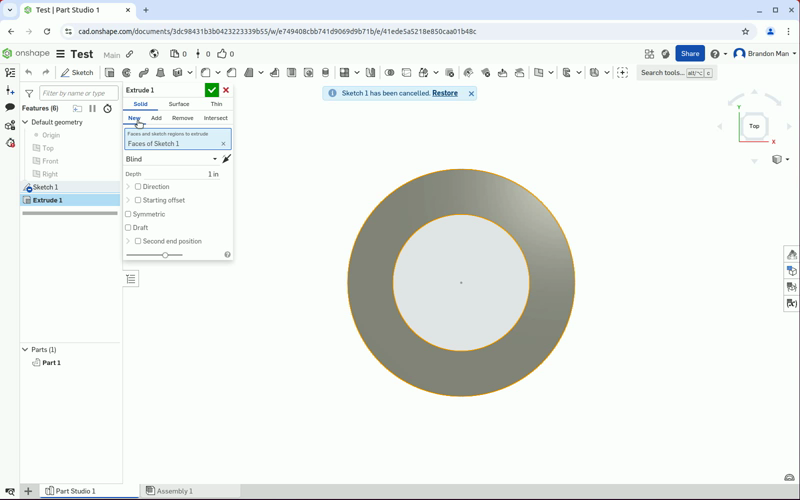
click(137, 120)
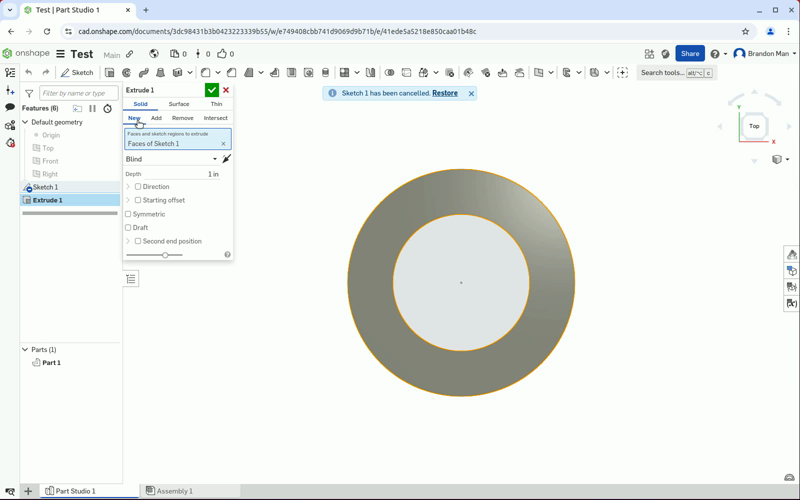
key(tab, 4)
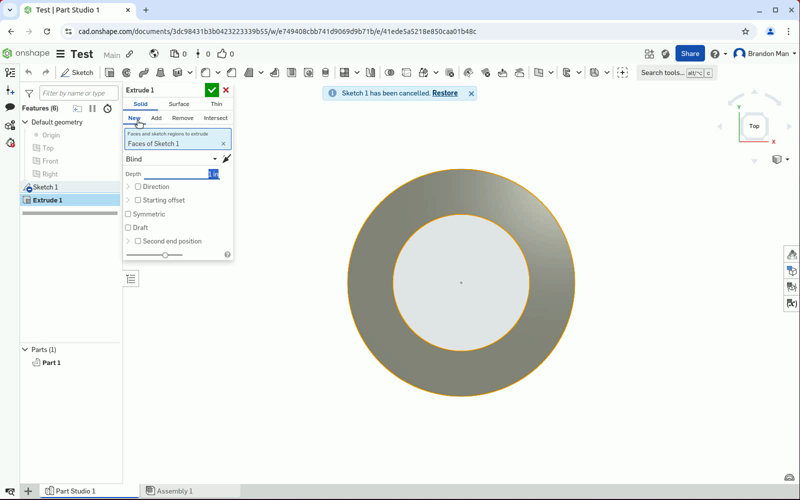
text(1.685)
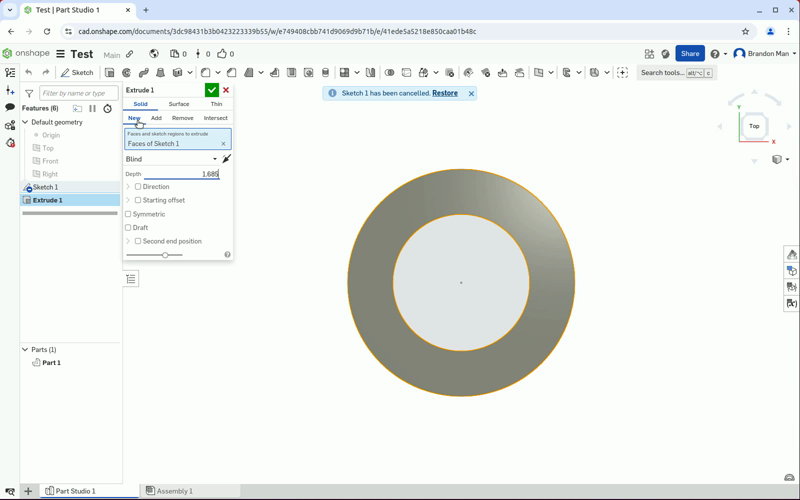
key(enter)
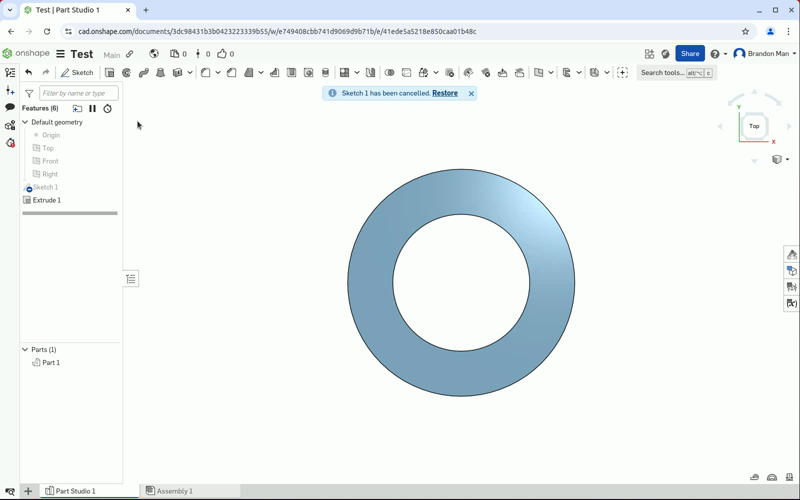
key(shift+h)
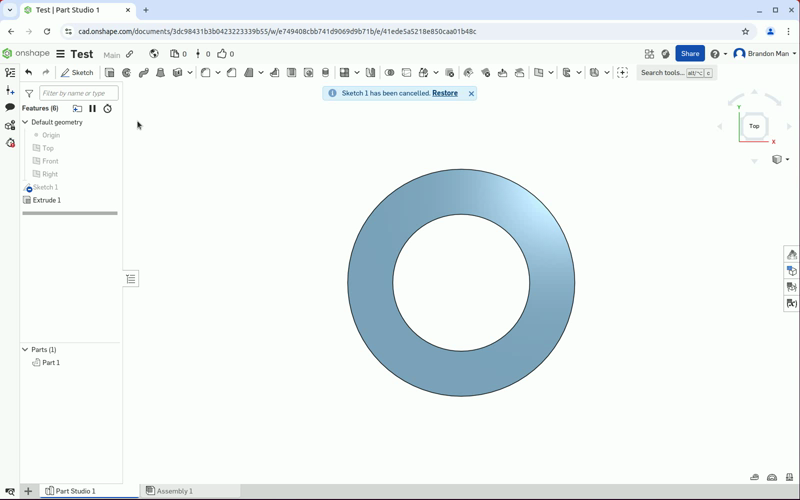
key(shift+h)
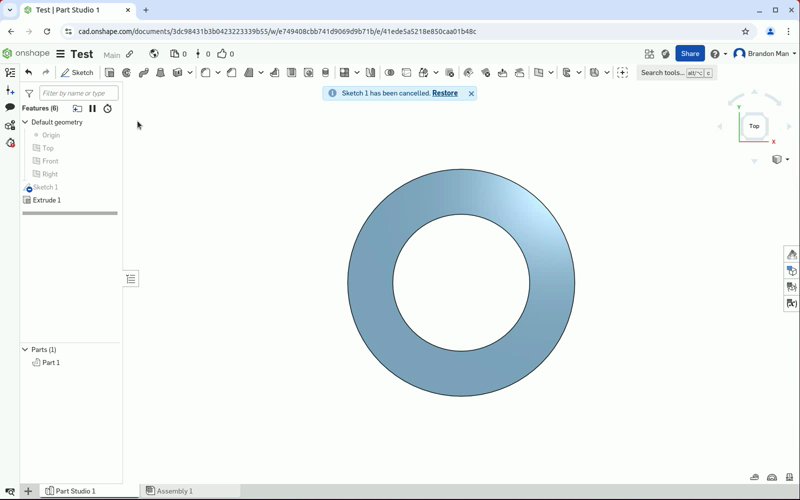
mouse_move(73, 189)
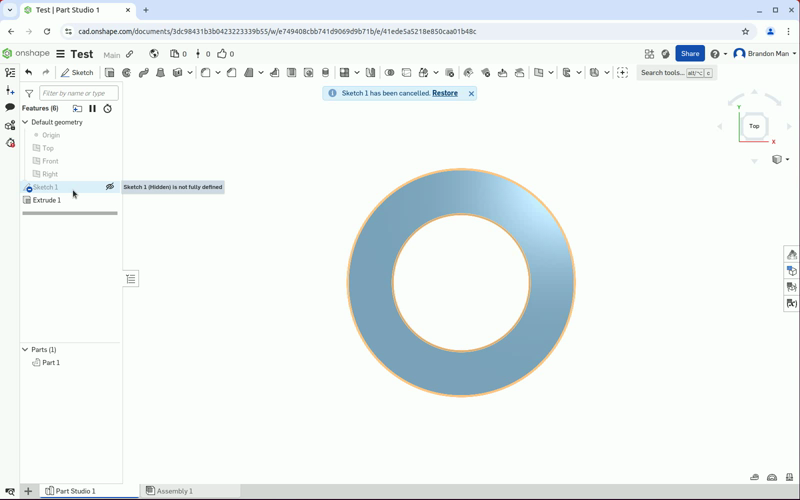
click(73, 189)
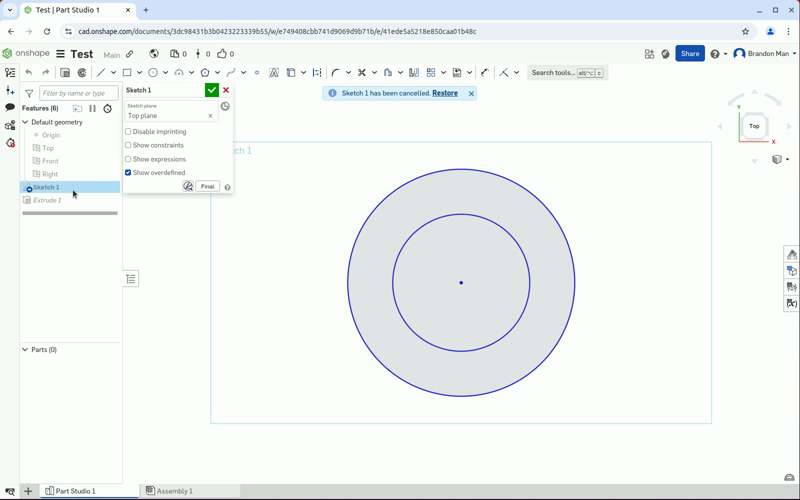
mouse_move(229, 92)
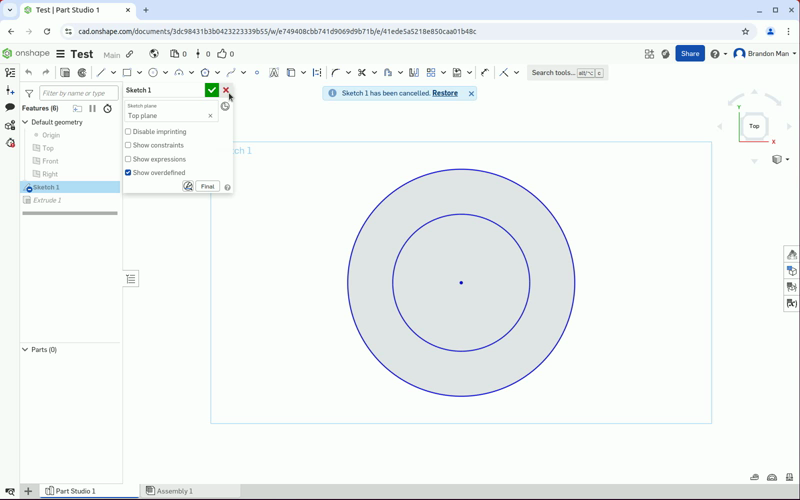
click(229, 92)
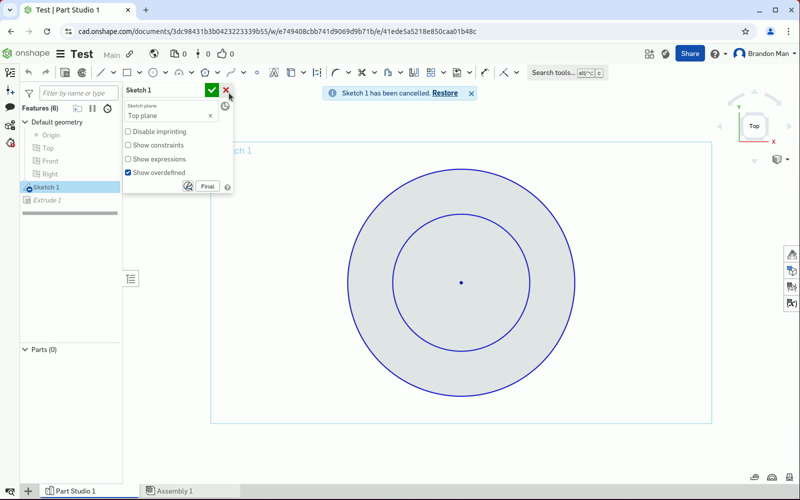
key(shift+s)
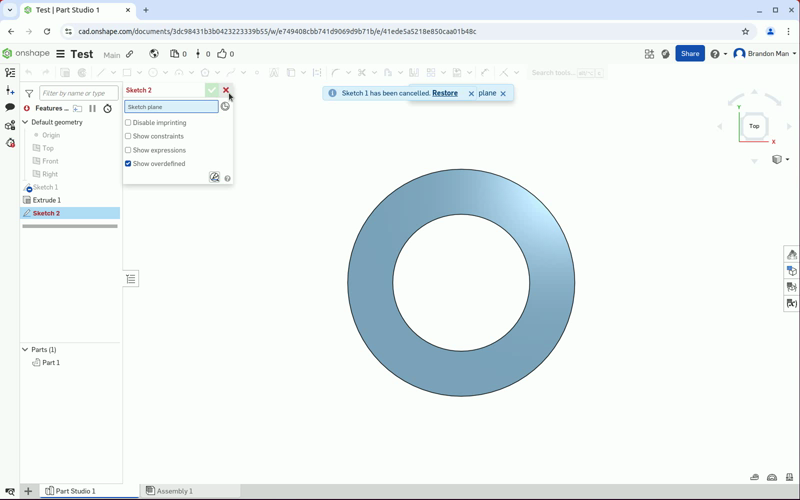
mouse_move(73, 150)
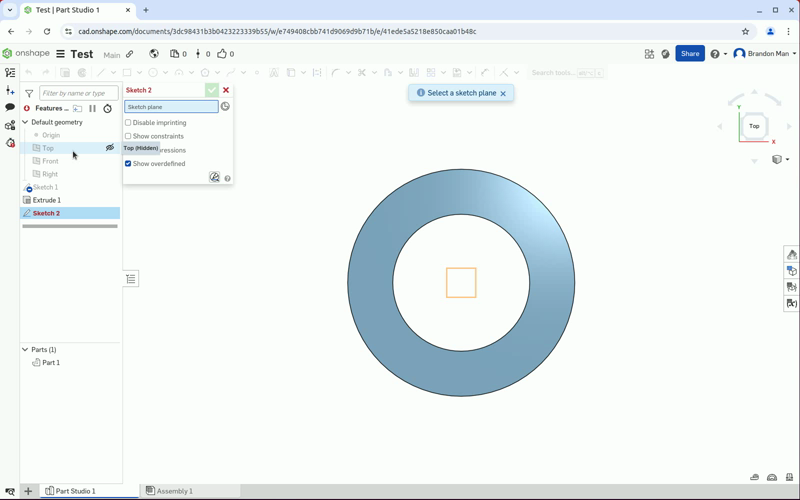
click(73, 150)
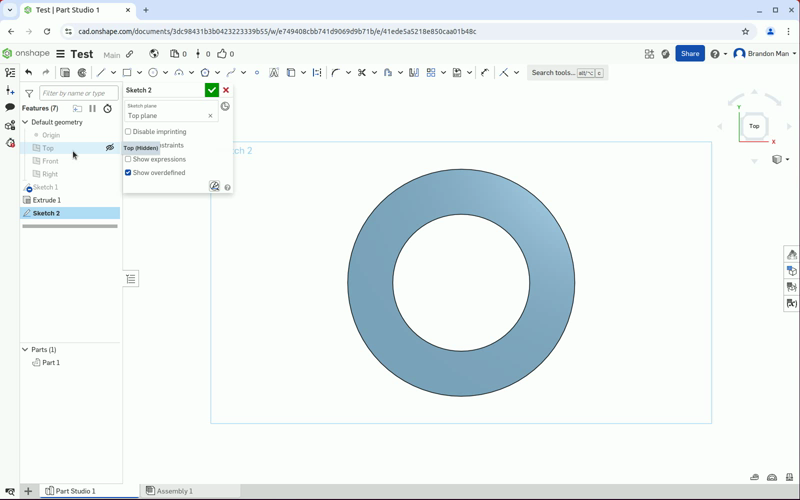
mouse_move(73, 352)
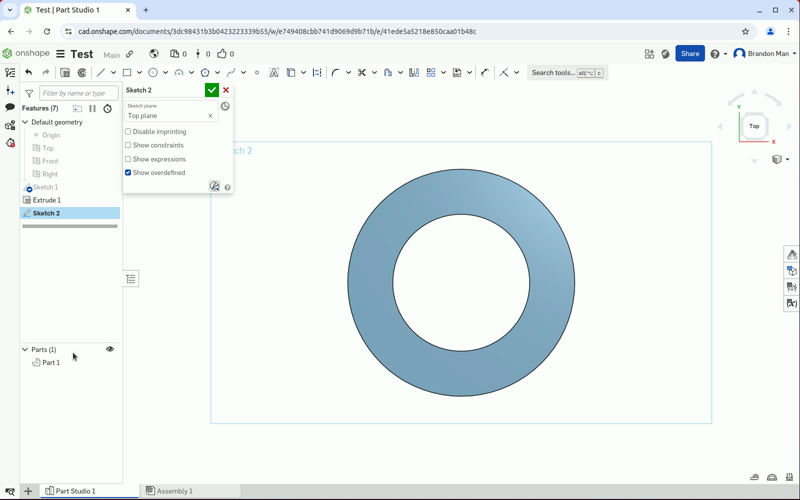
key(y)
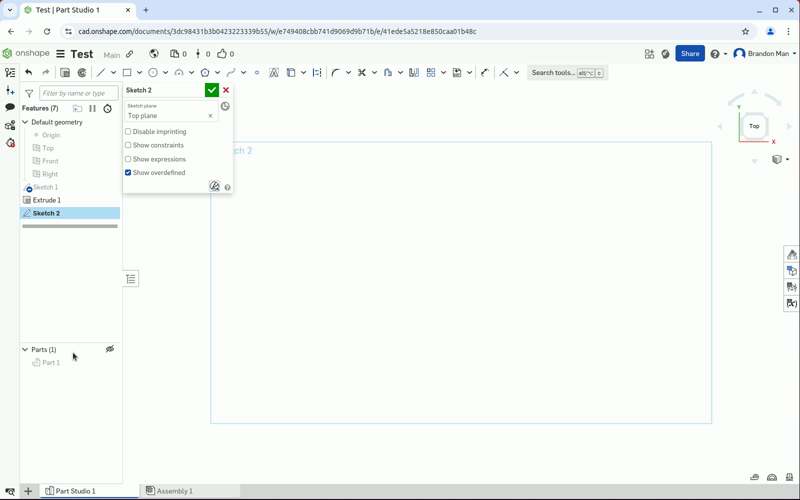
key(c)
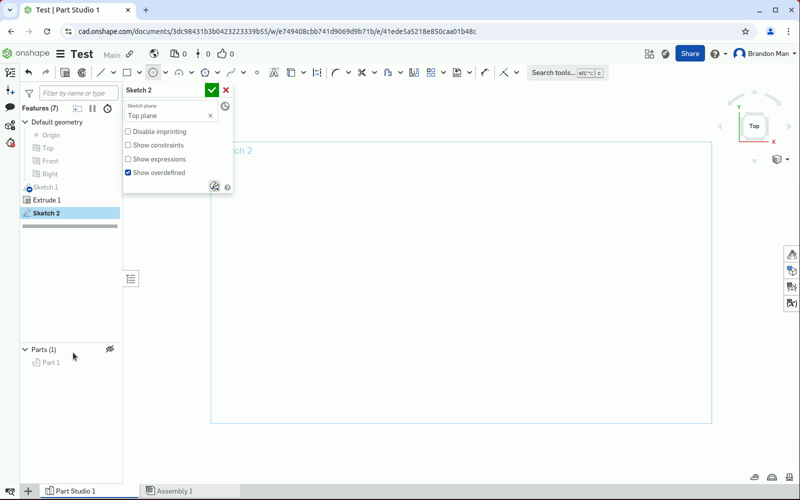
key_down(shift)
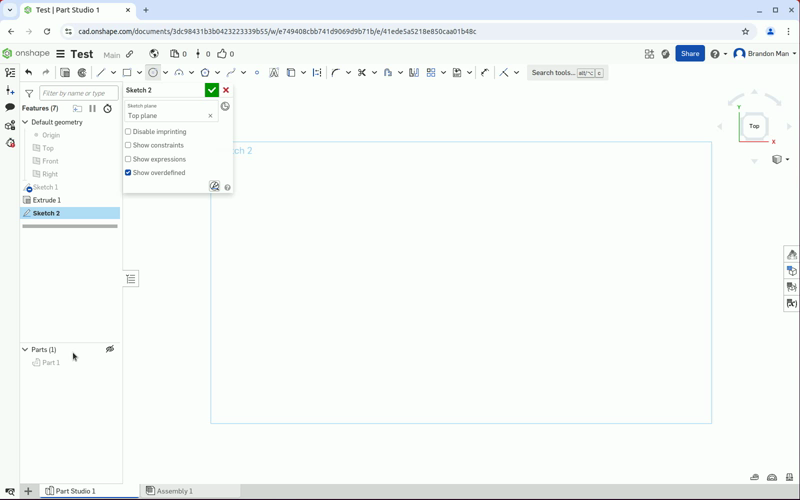
mouse_move(461, 282)
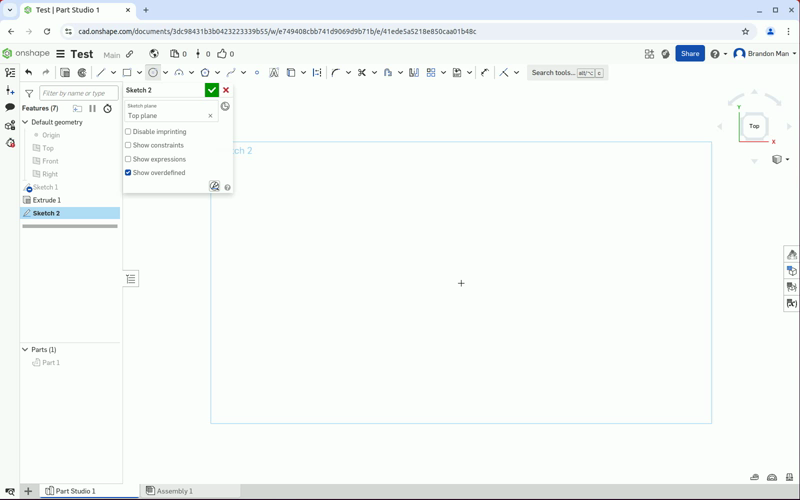
click(461, 282)
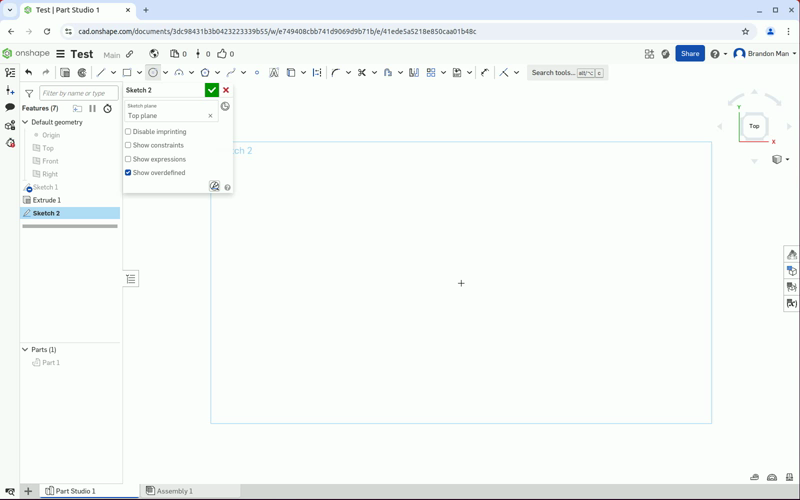
key_up(shift)
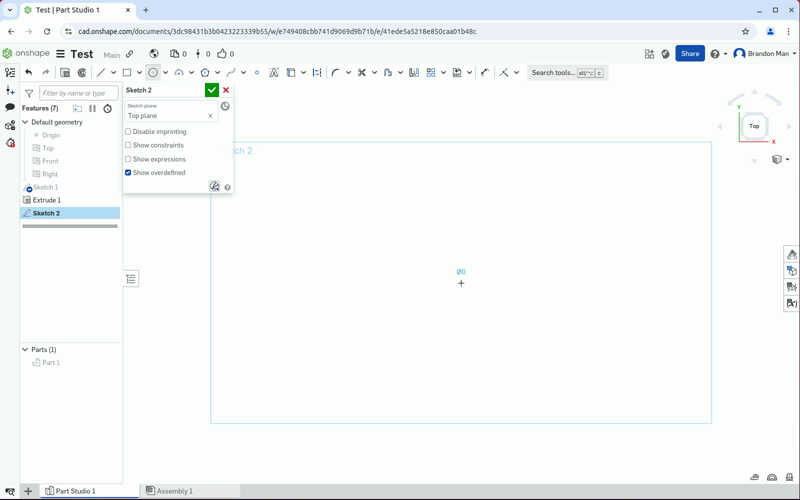
mouse_move(522, 282)
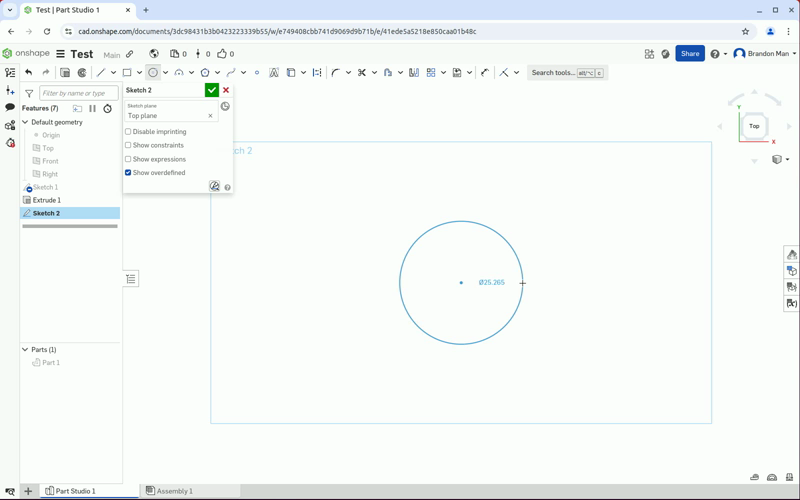
click(522, 282)
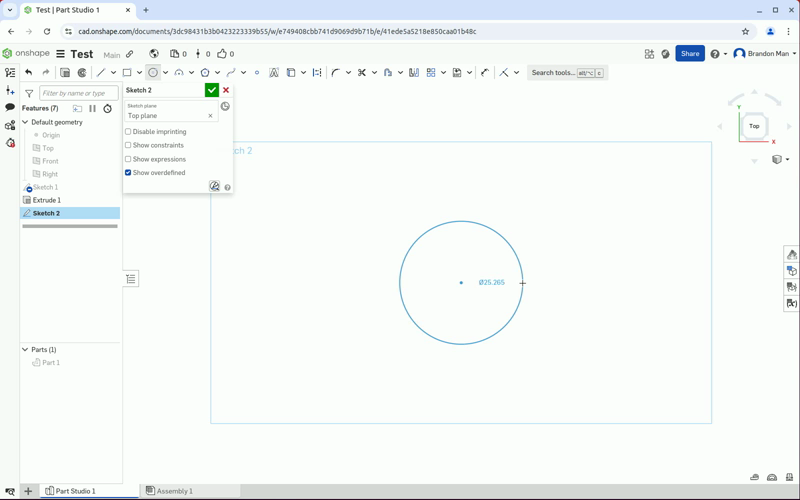
key(esc)
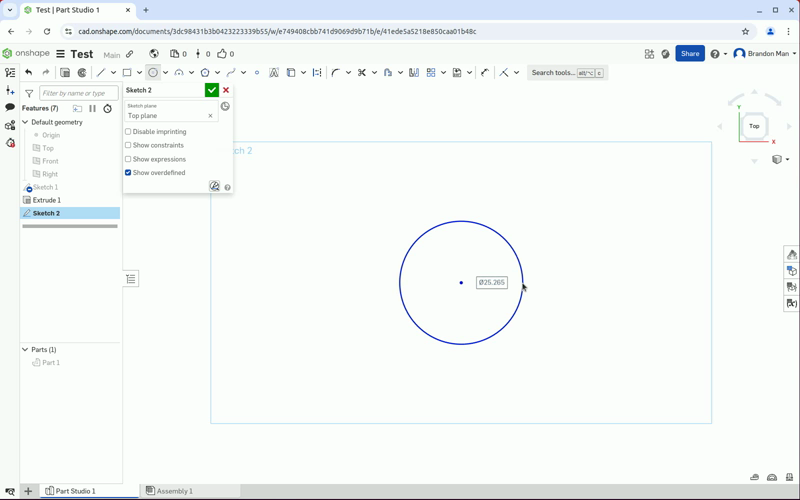
key(c)
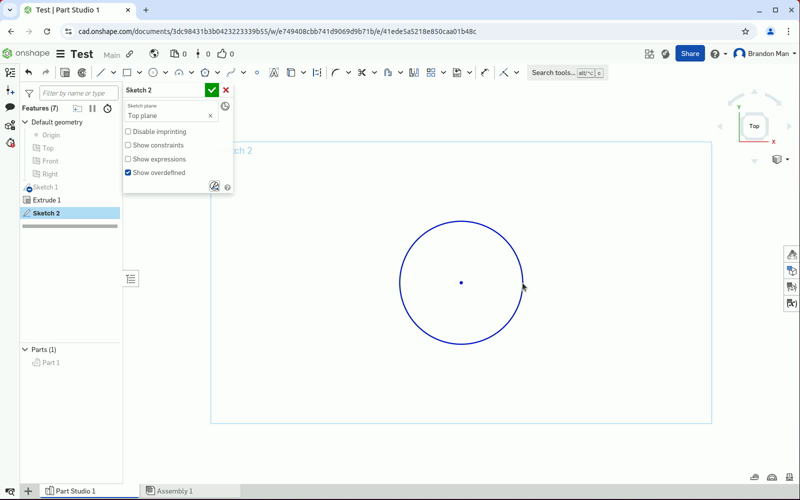
key_down(shift)
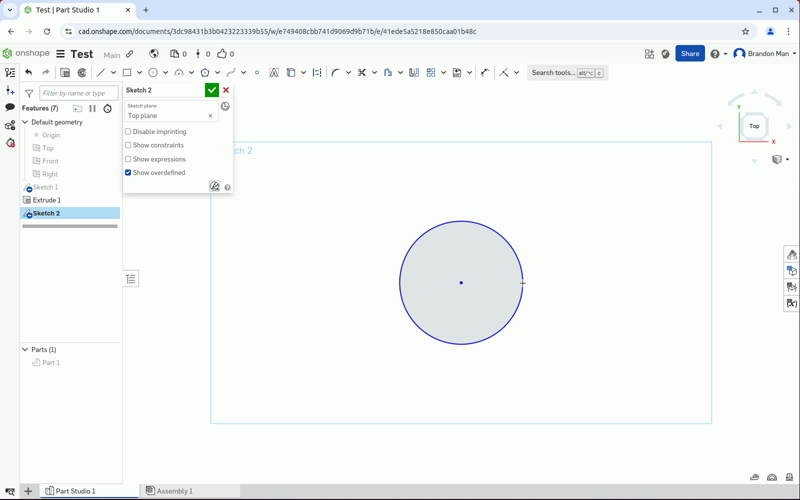
mouse_move(461, 282)
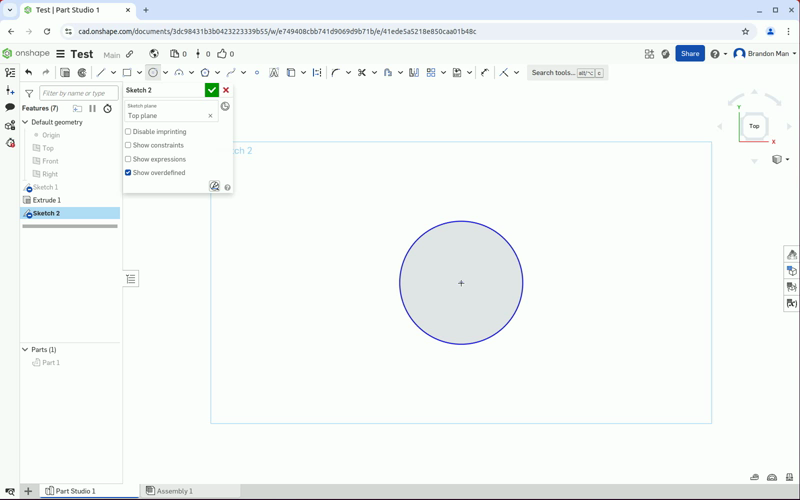
click(461, 282)
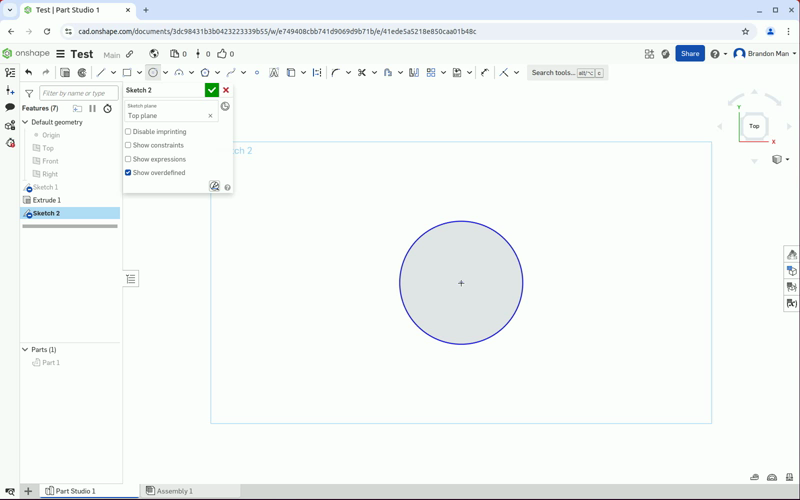
key_up(shift)
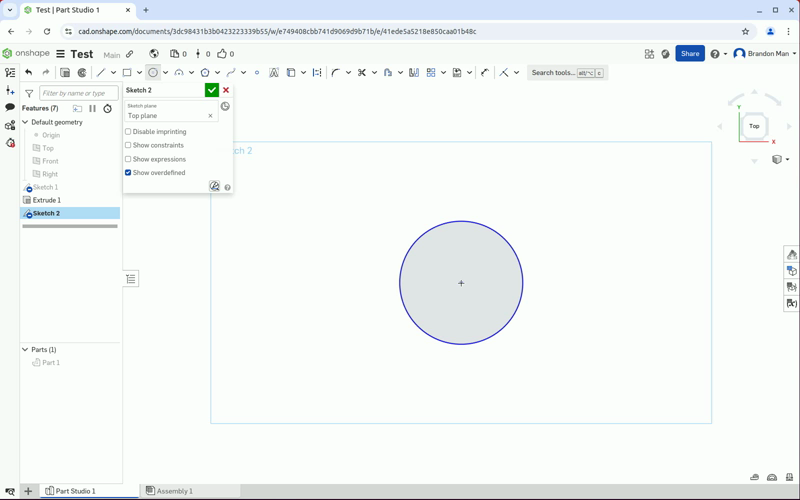
mouse_move(467, 282)
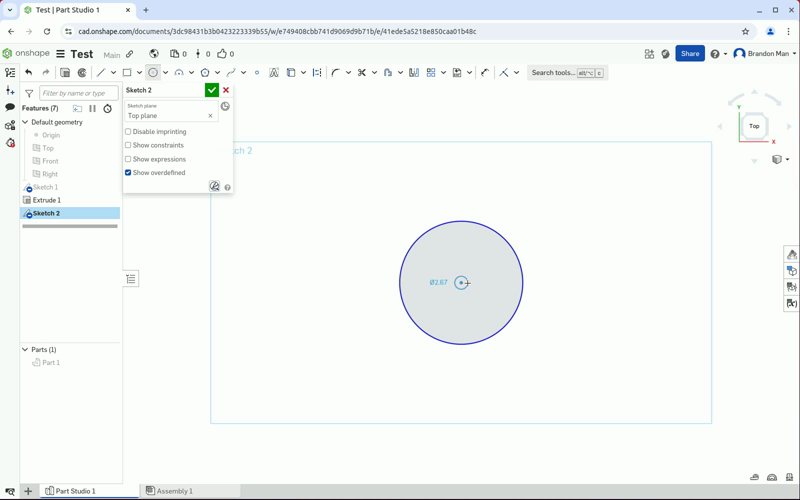
click(467, 282)
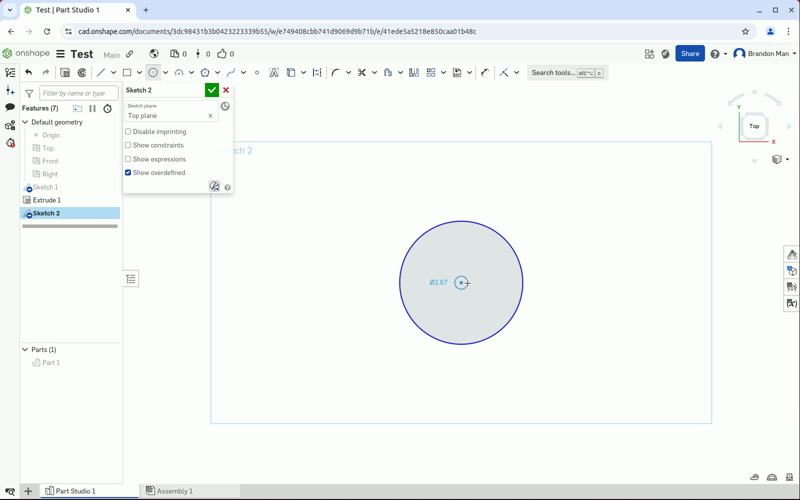
key(esc)
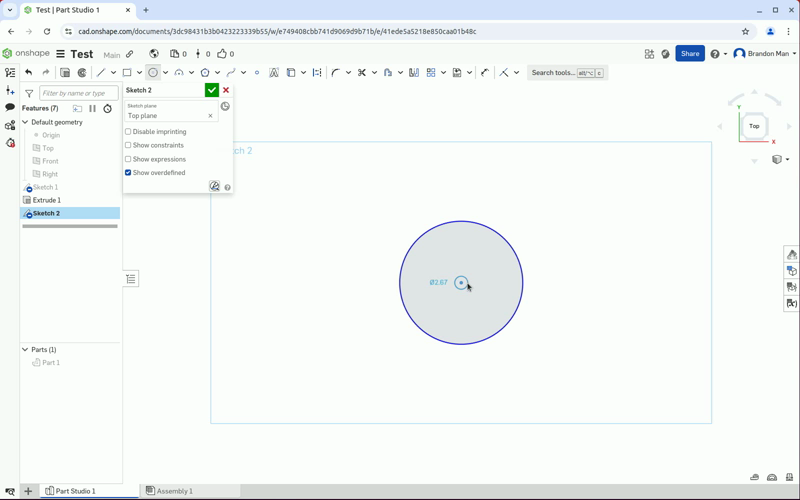
mouse_move(478, 275)
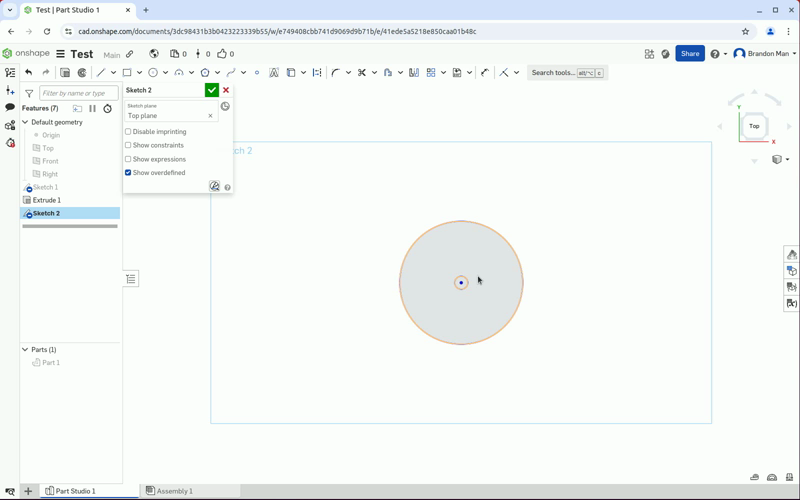
click(478, 275)
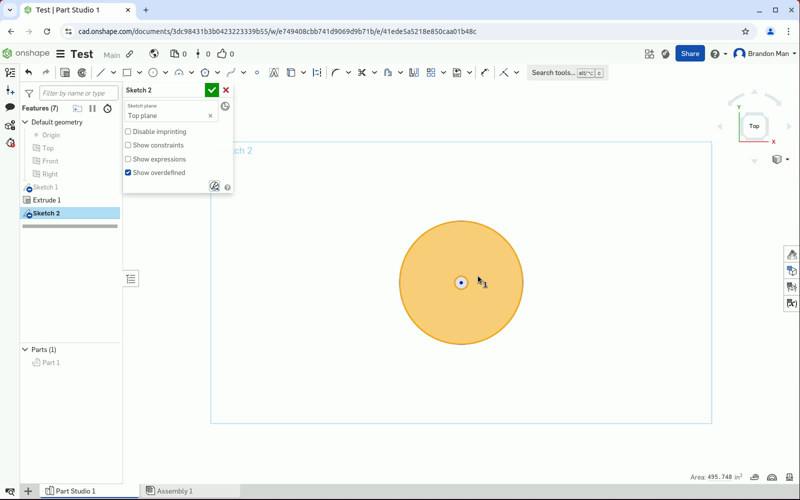
mouse_move(73, 352)
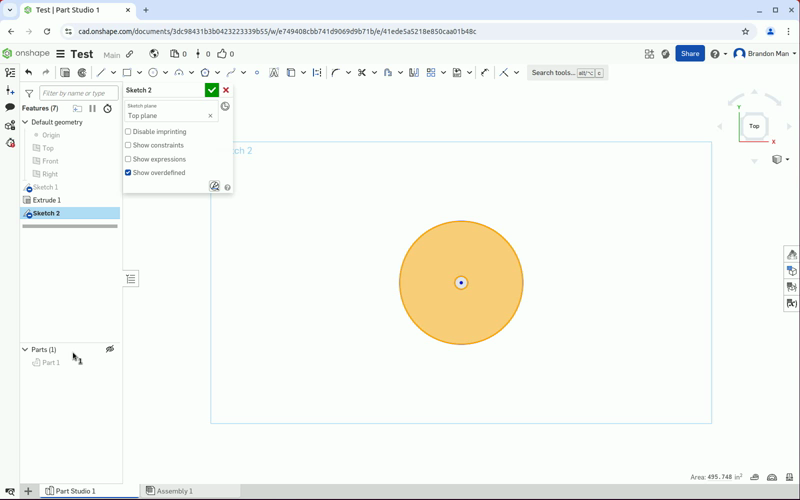
key(shift+y)
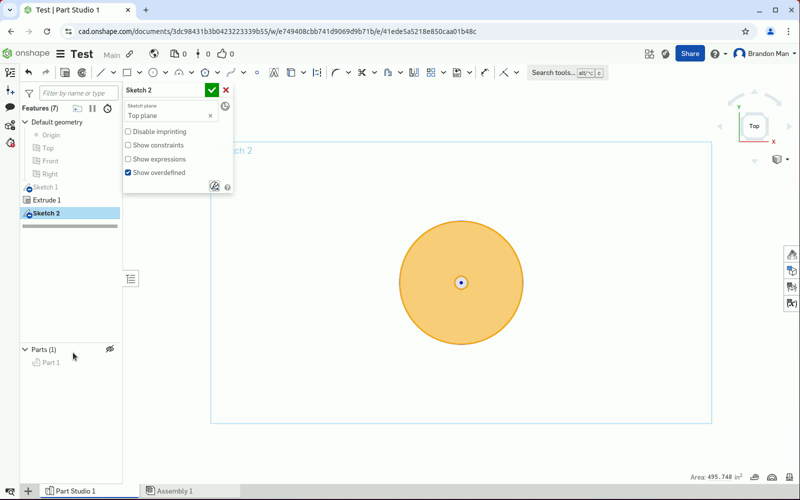
key(shift+e)
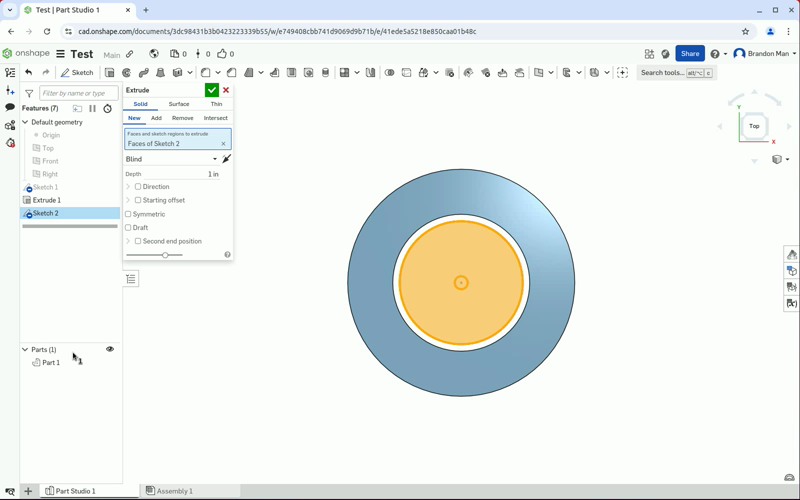
mouse_move(143, 106)
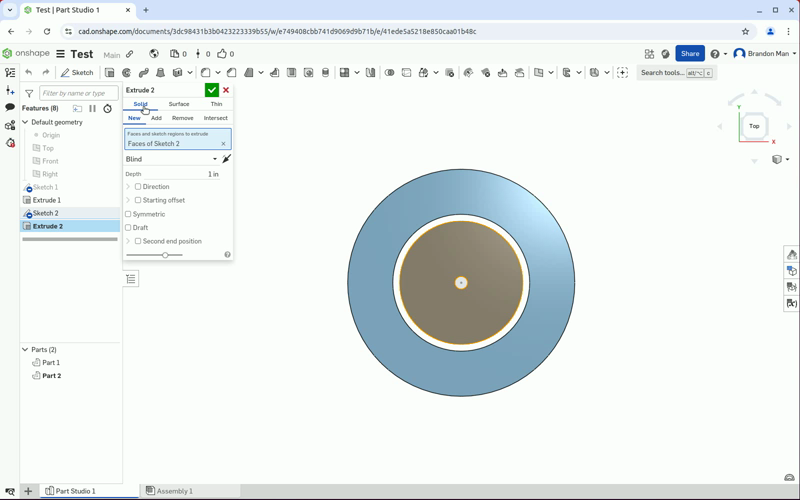
click(143, 106)
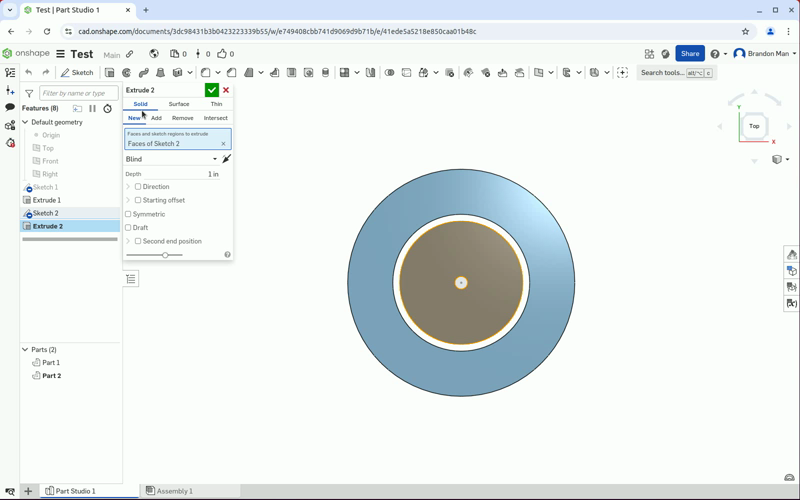
mouse_move(137, 120)
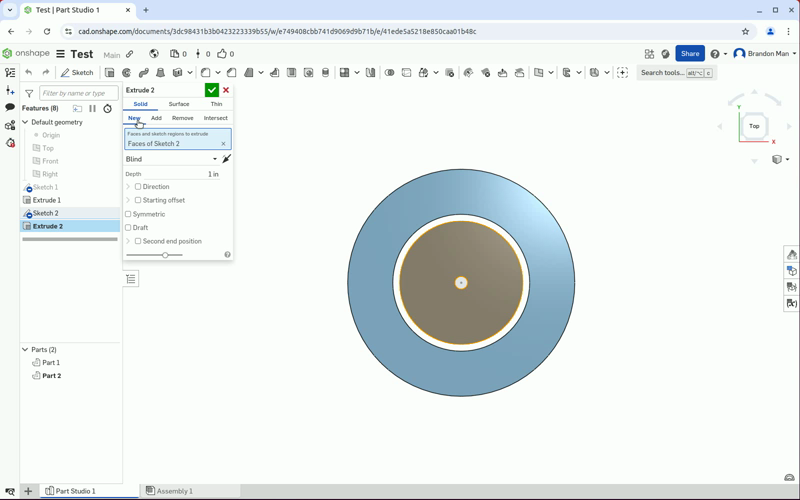
click(137, 120)
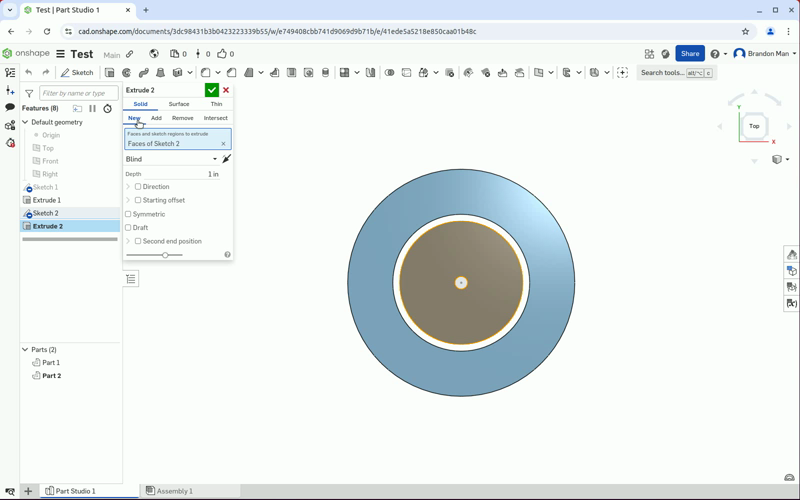
key(tab, 4)
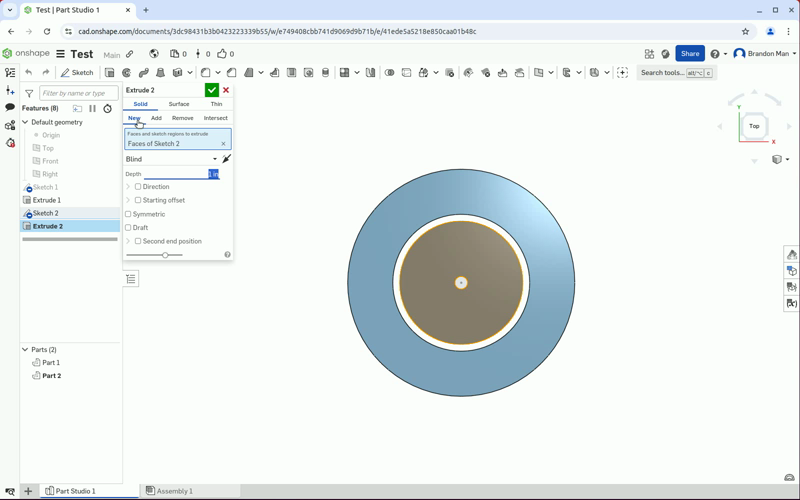
text(1.685)
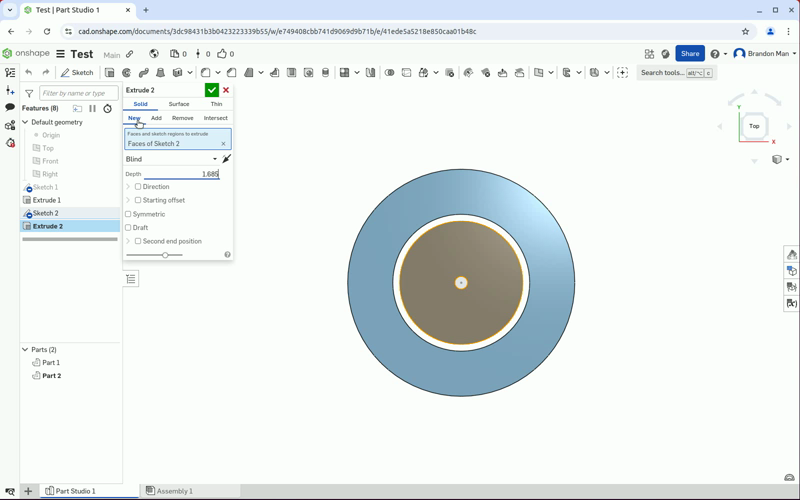
key(enter)
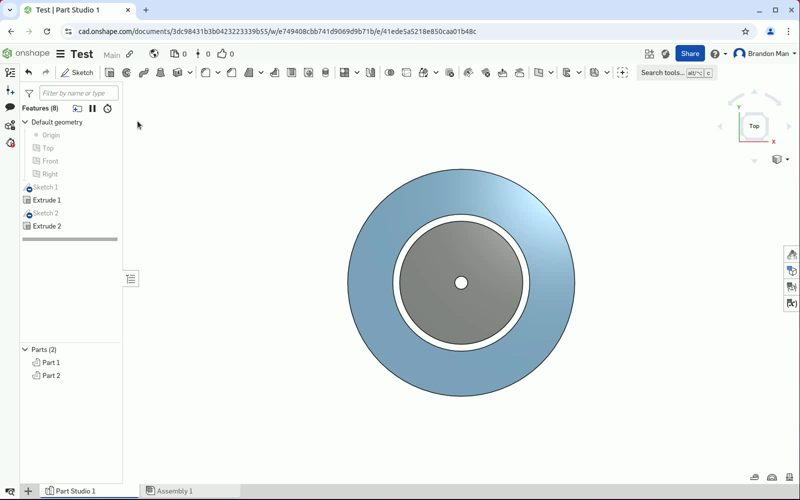
key(shift+h)
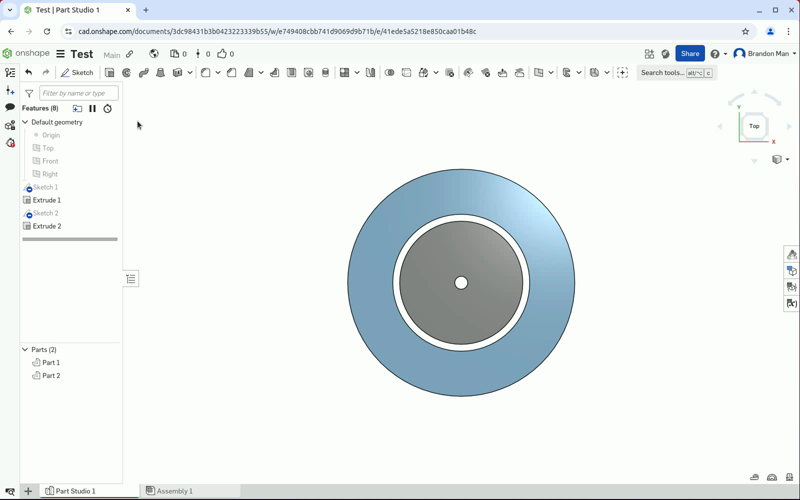
key(shift+h)
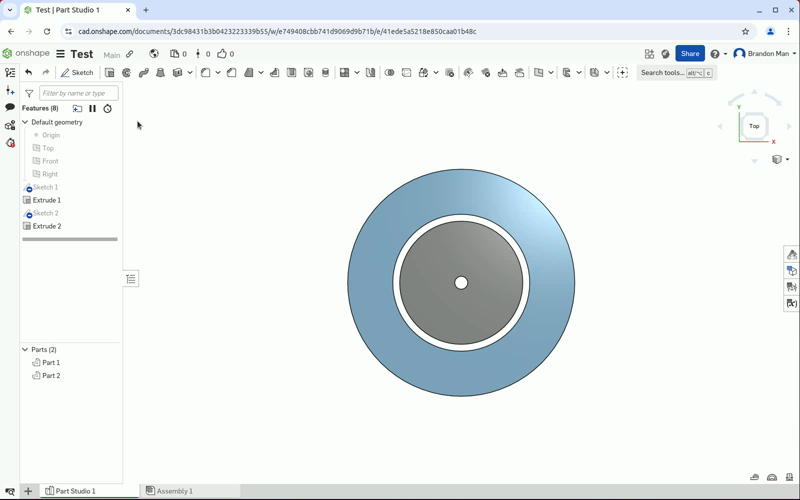
mouse_move(73, 189)
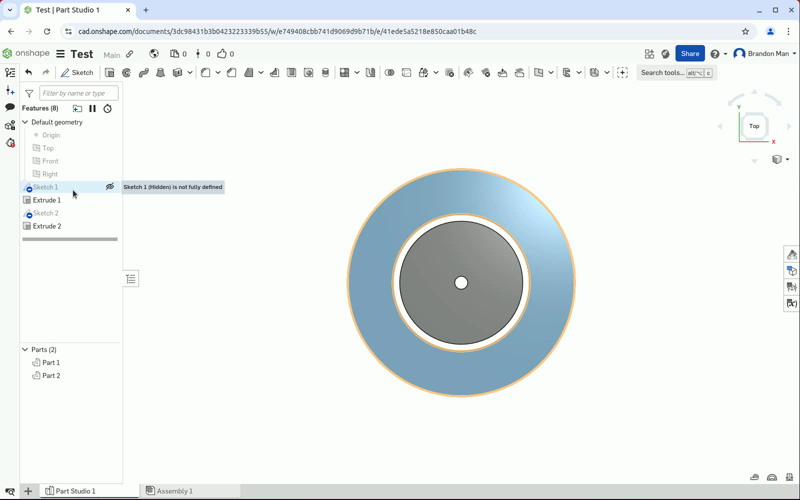
click(73, 189)
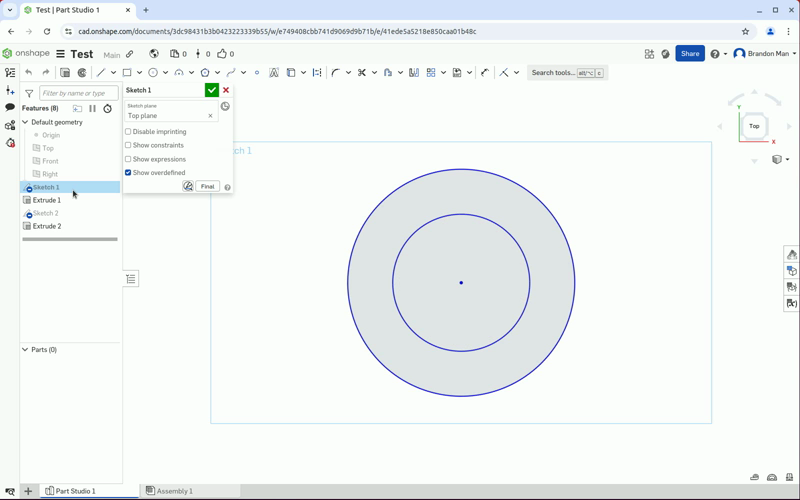
mouse_move(229, 92)
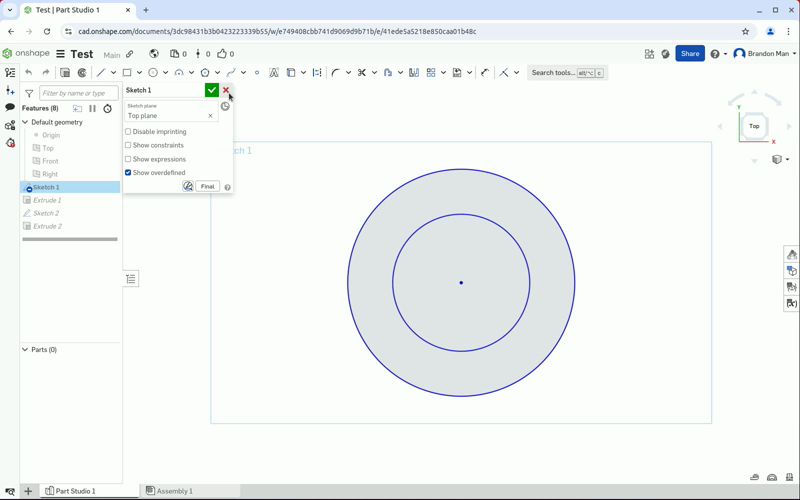
click(229, 92)
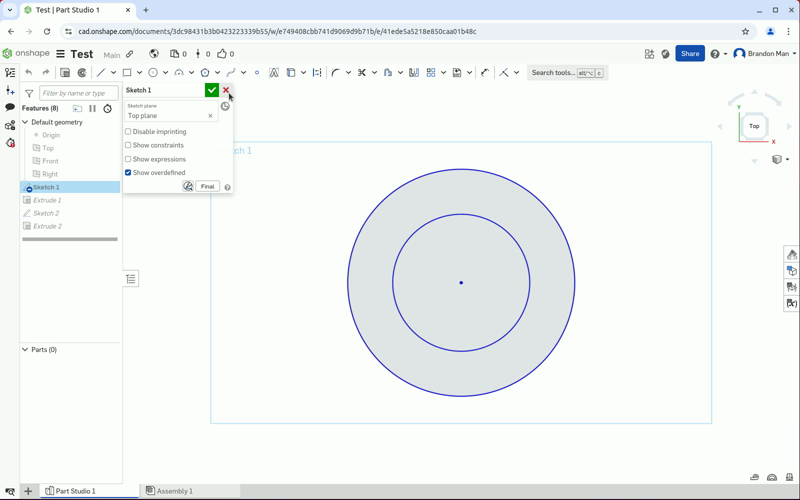
key(shift+s)
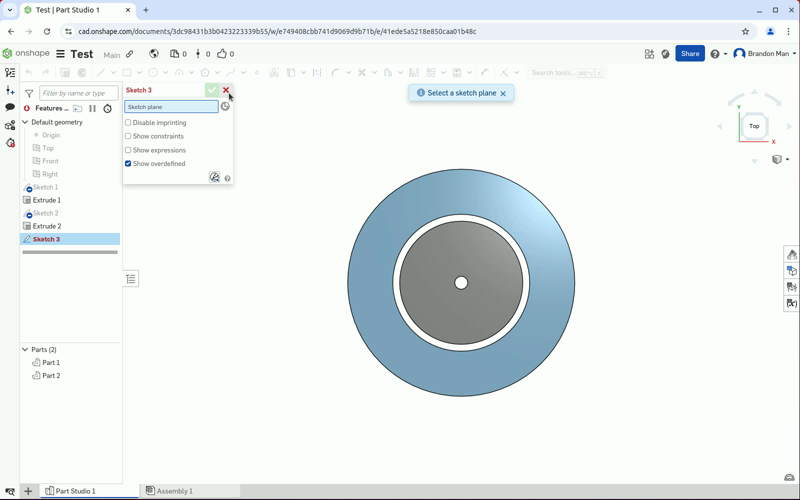
mouse_move(73, 150)
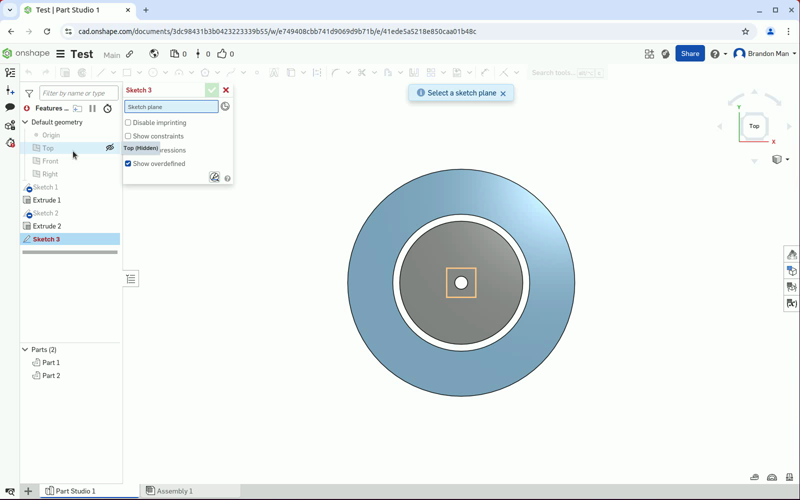
click(73, 150)
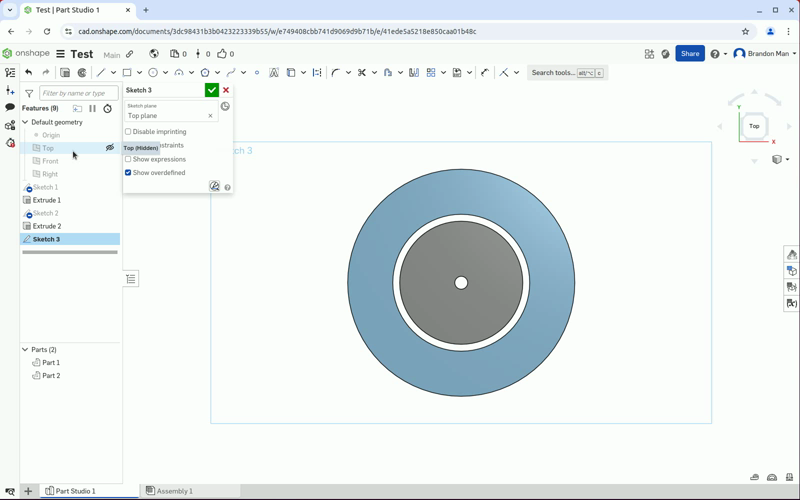
mouse_move(73, 352)
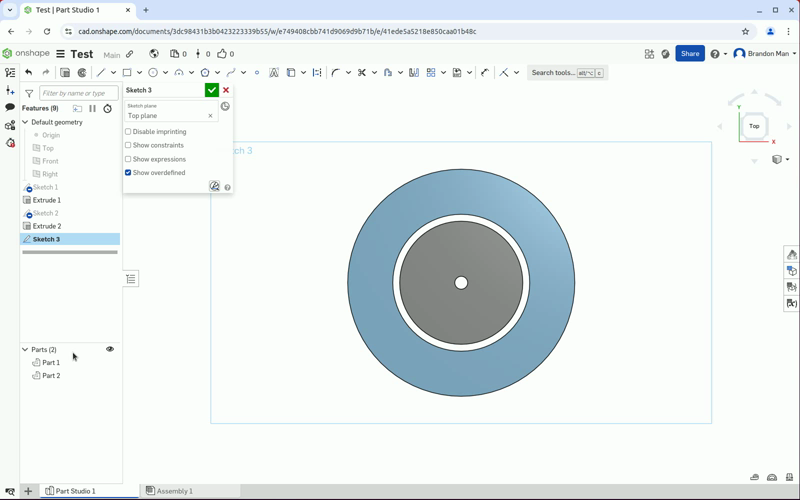
key(y)
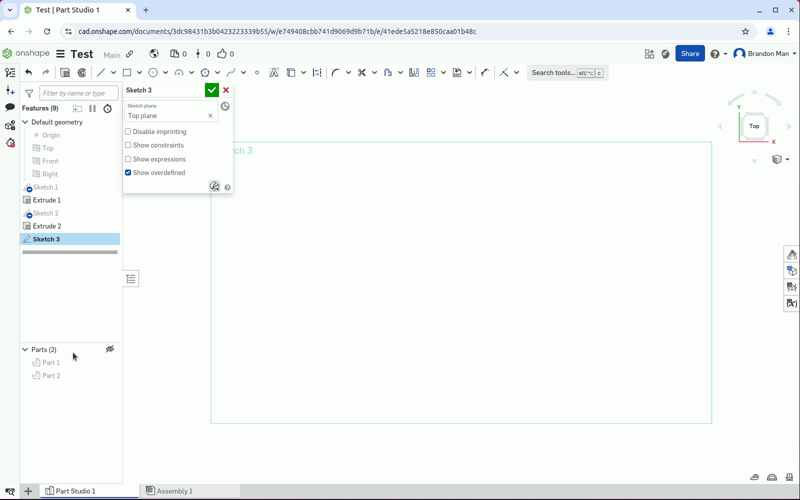
key(c)
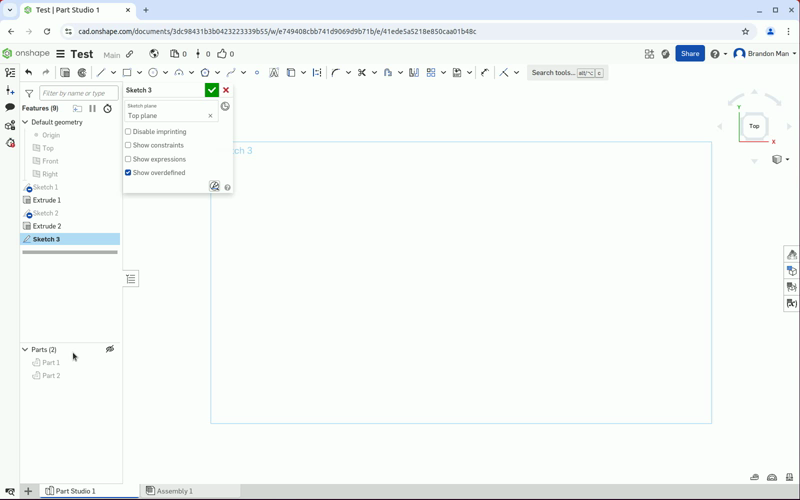
key_down(shift)
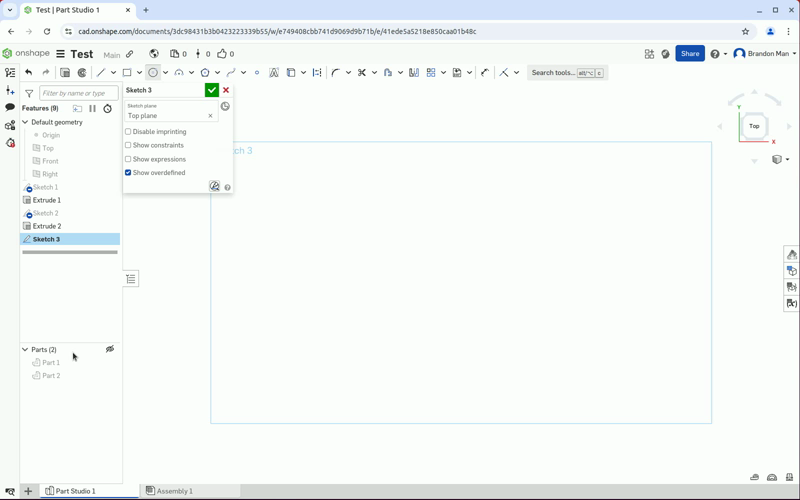
mouse_move(461, 282)
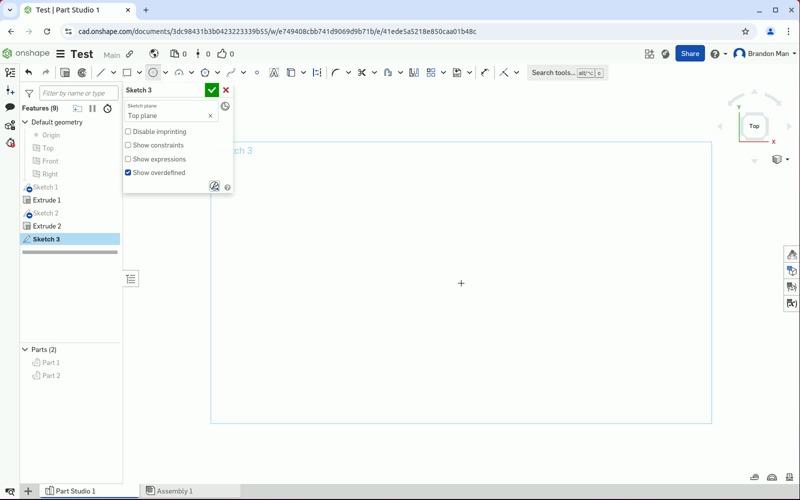
click(461, 282)
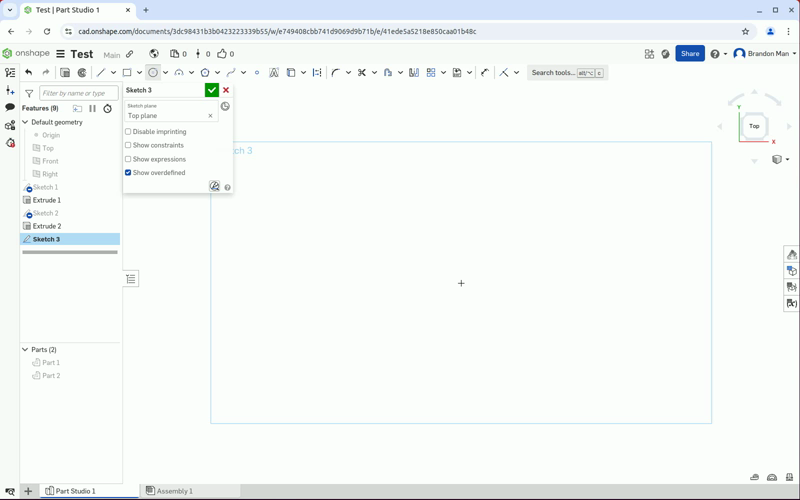
key_up(shift)
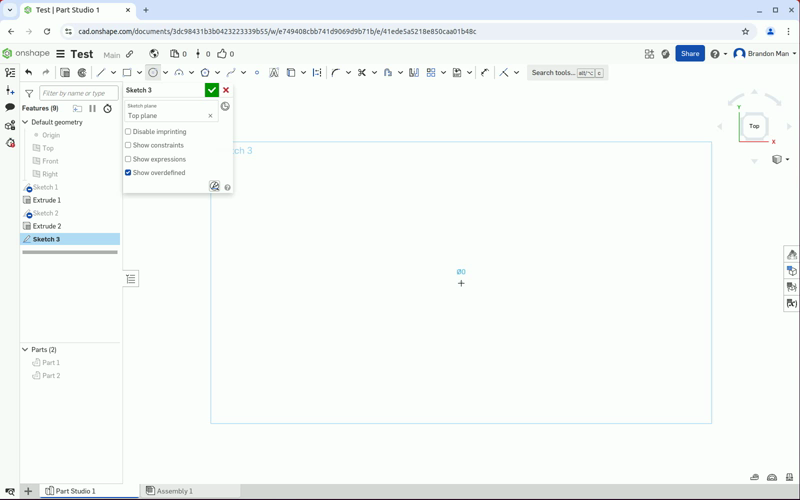
mouse_move(531, 282)
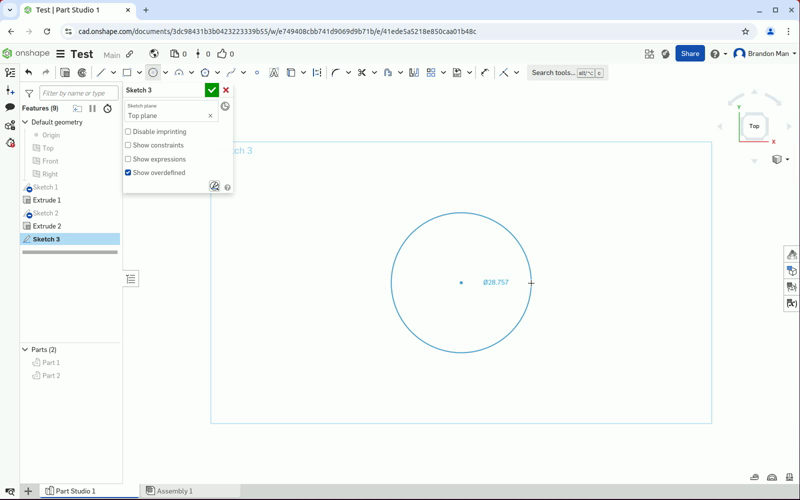
click(531, 282)
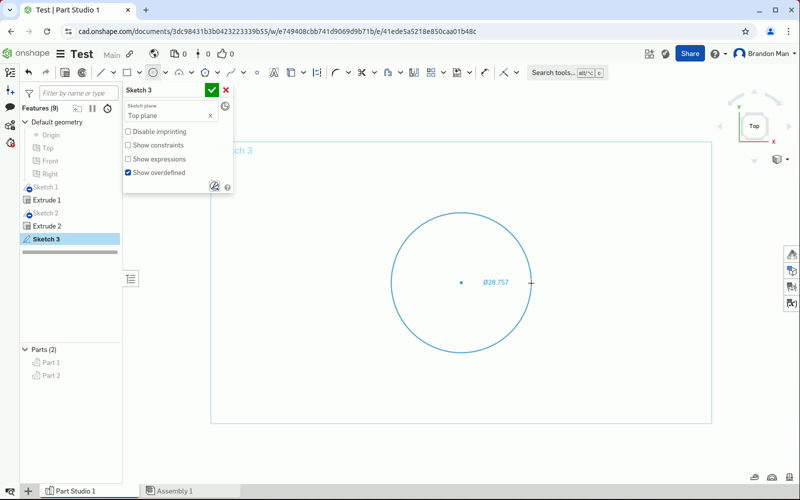
key(esc)
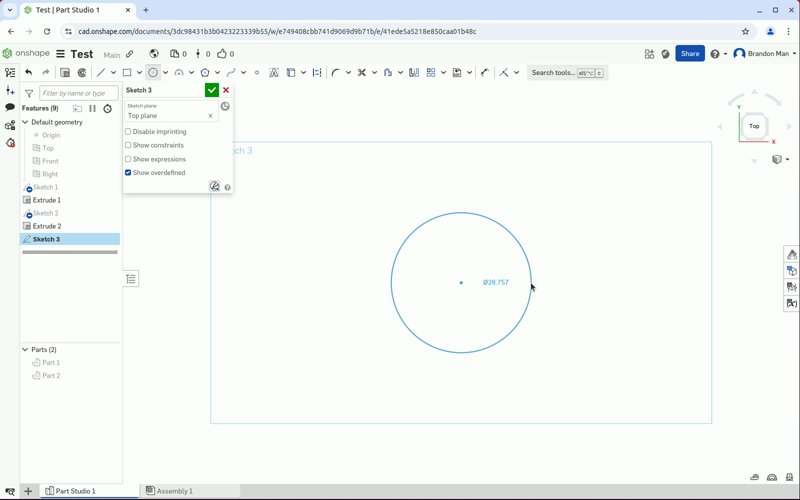
key(c)
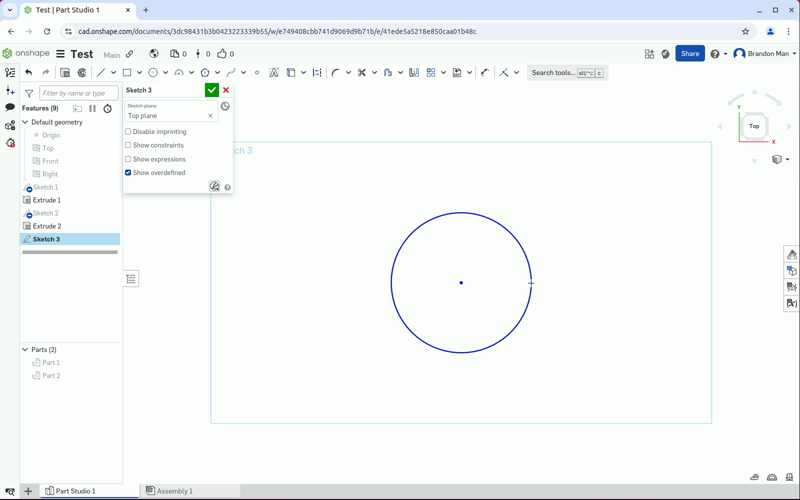
key_down(shift)
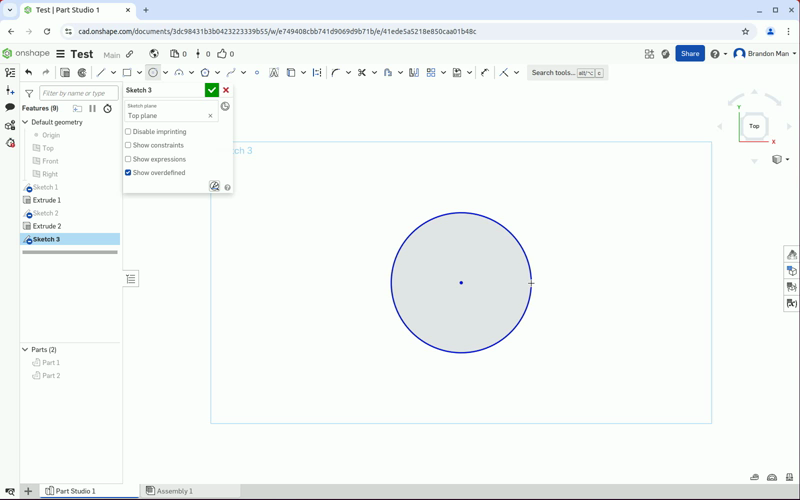
mouse_move(461, 282)
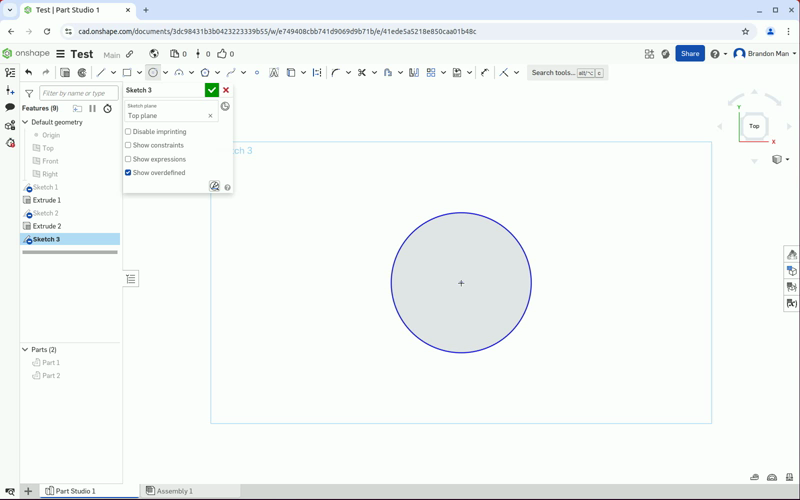
click(461, 282)
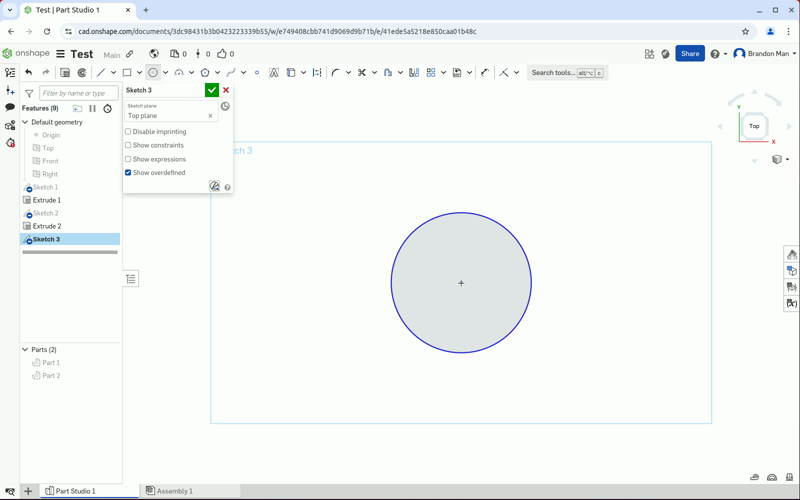
key_up(shift)
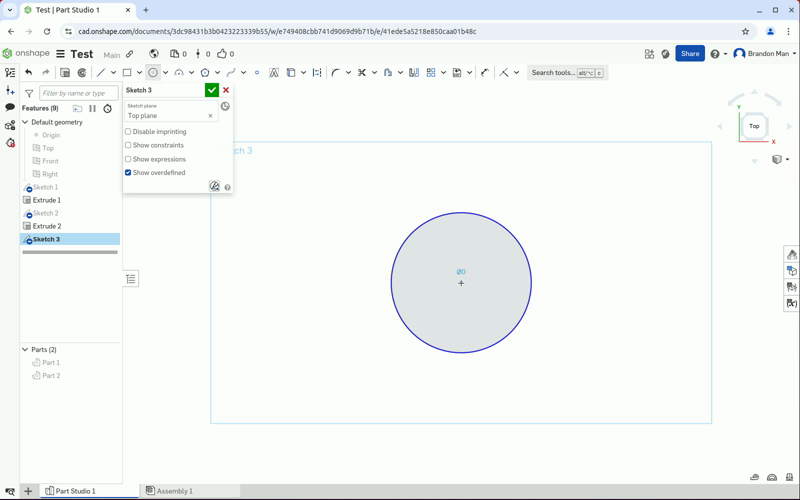
mouse_move(523, 282)
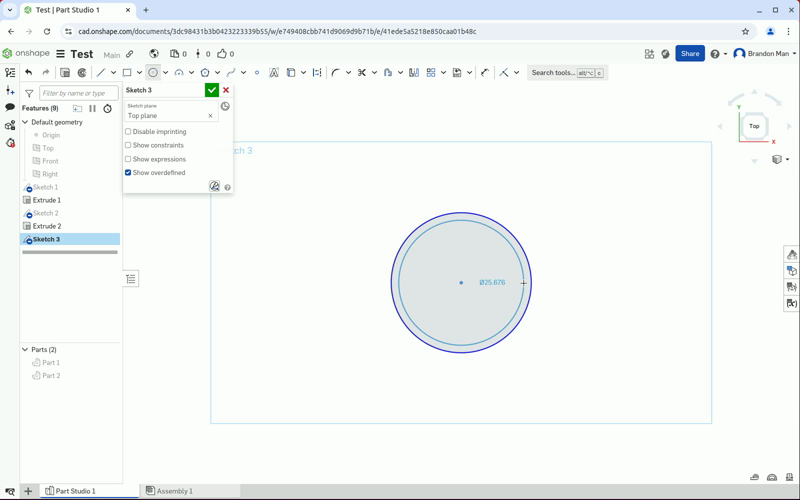
click(523, 282)
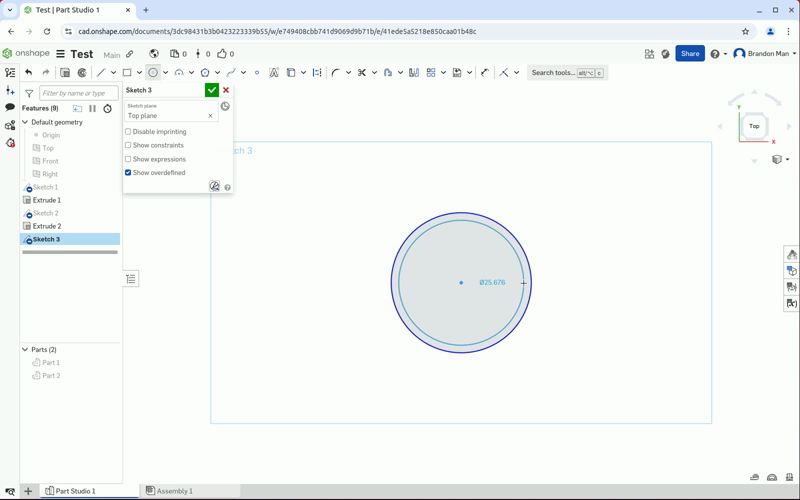
key(esc)
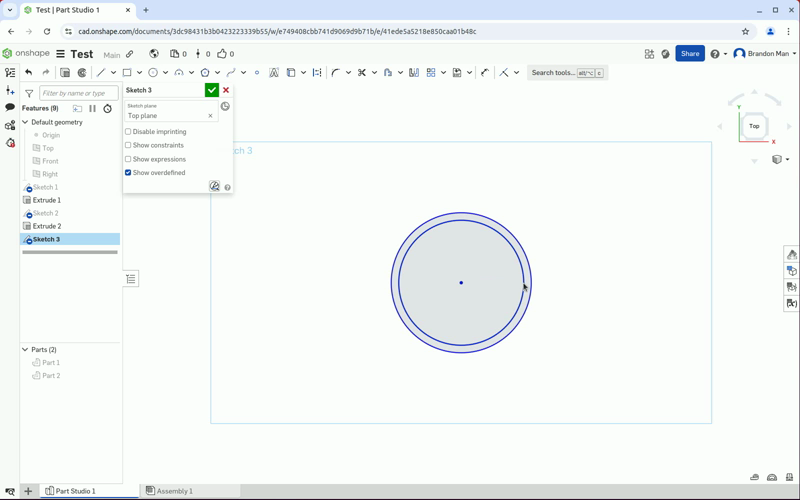
mouse_move(403, 248)
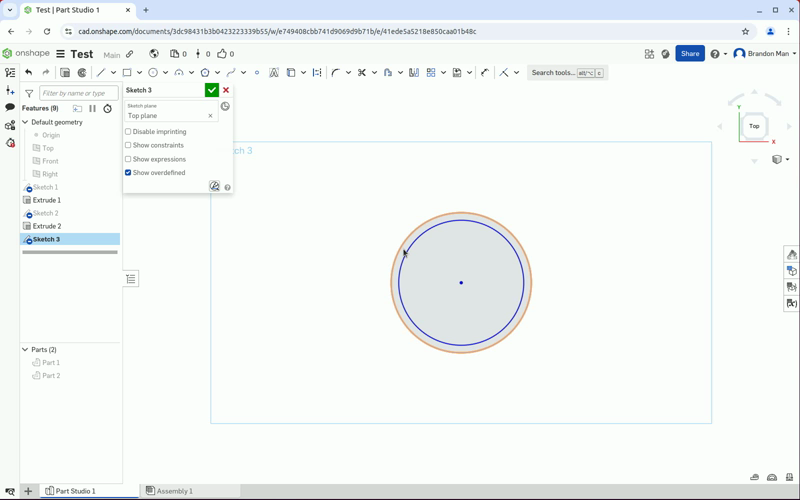
click(403, 248)
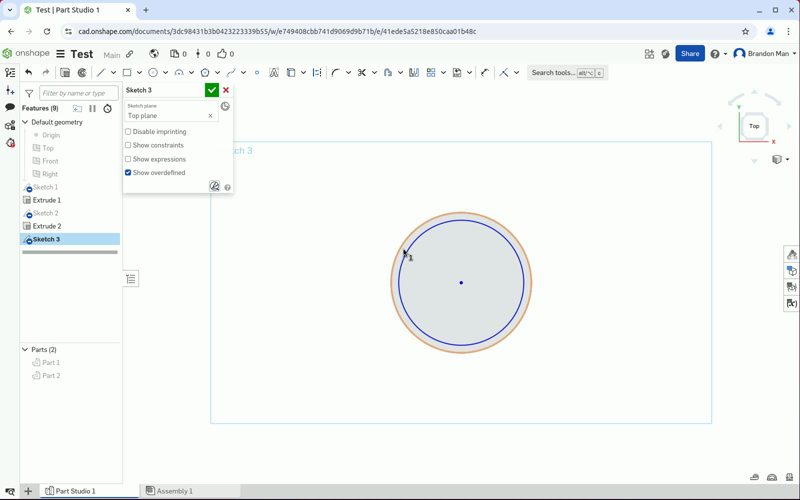
mouse_move(73, 352)
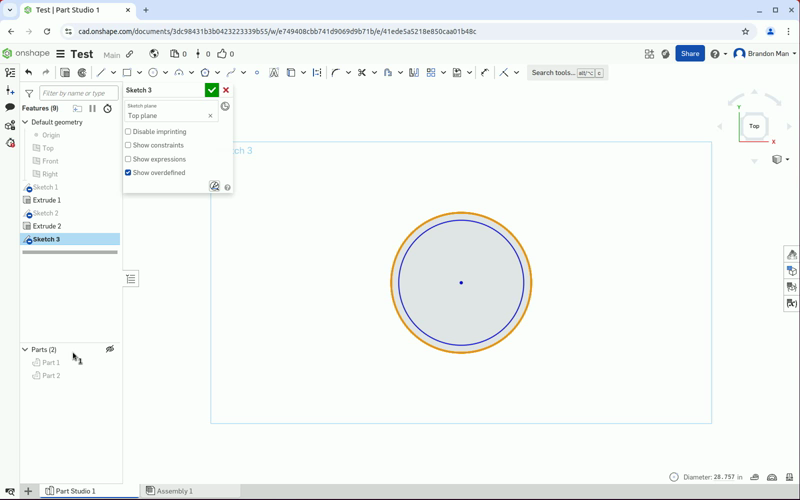
key(shift+y)
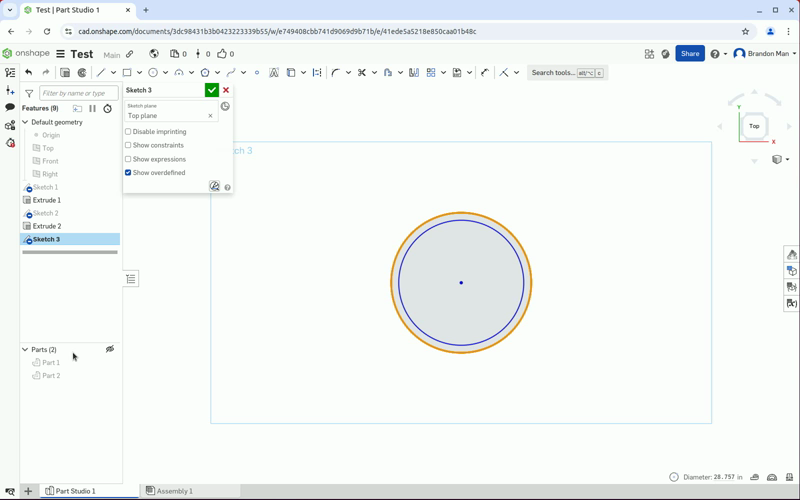
key(shift+e)
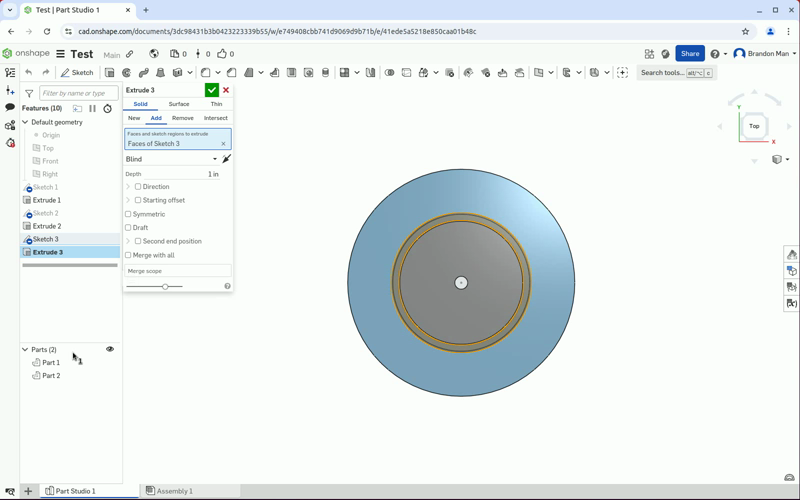
mouse_move(143, 106)
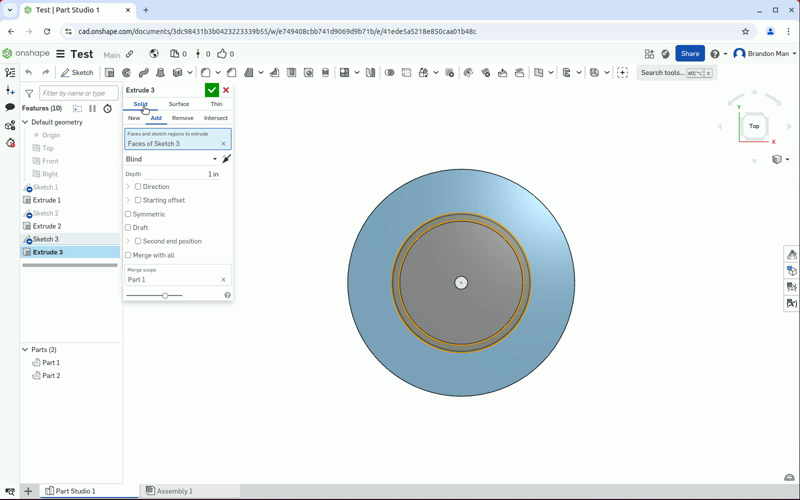
click(143, 106)
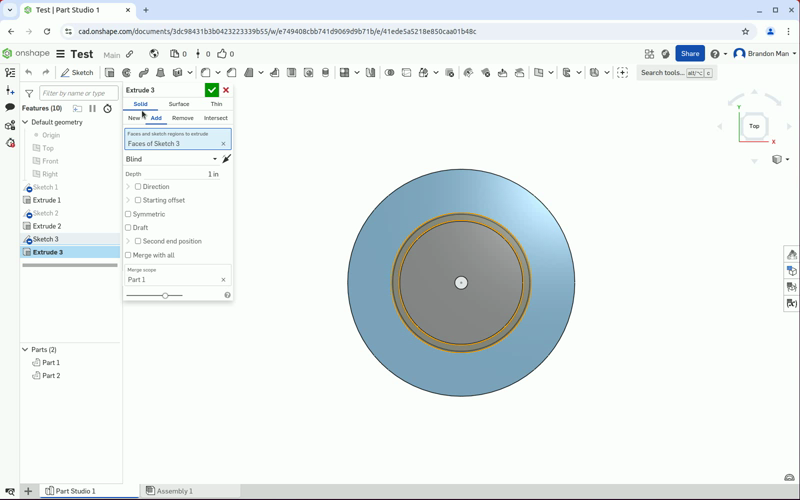
mouse_move(137, 120)
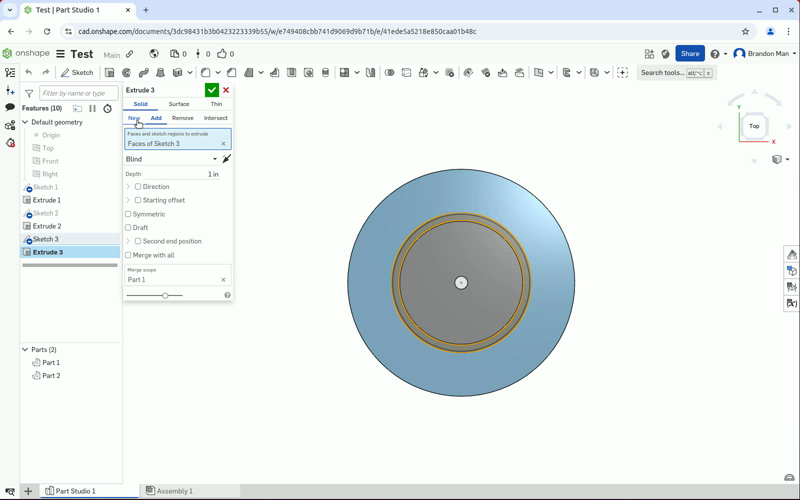
click(137, 120)
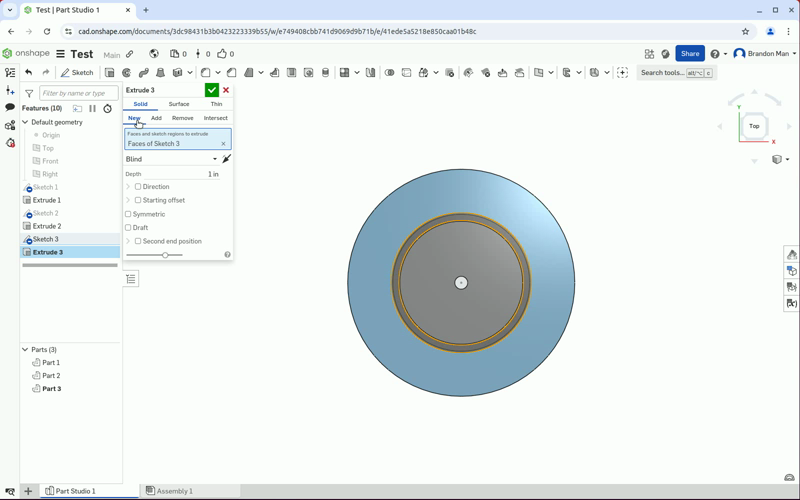
key(tab, 4)
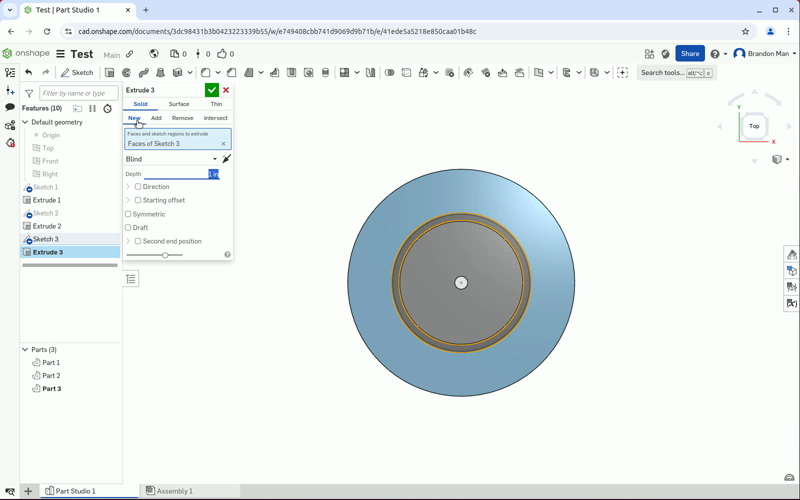
text(1.685)
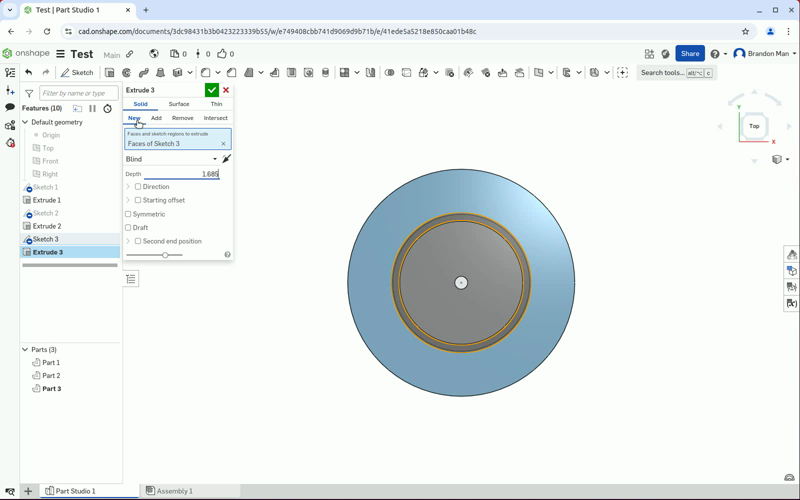
key(enter)
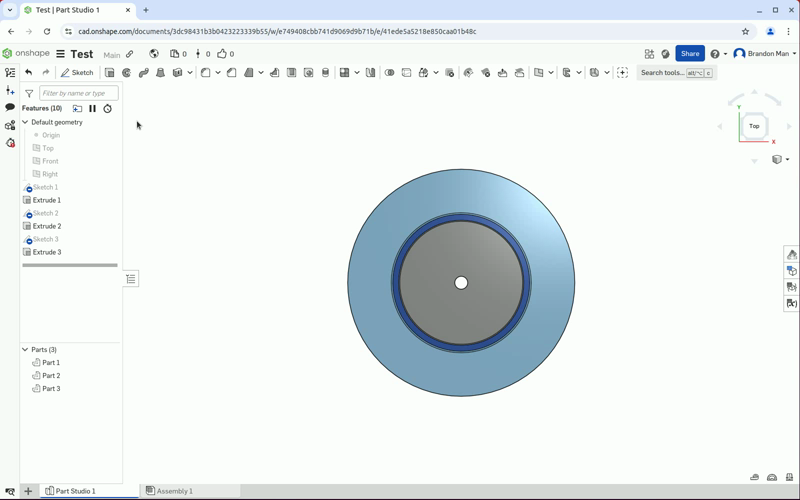
key(shift+h)
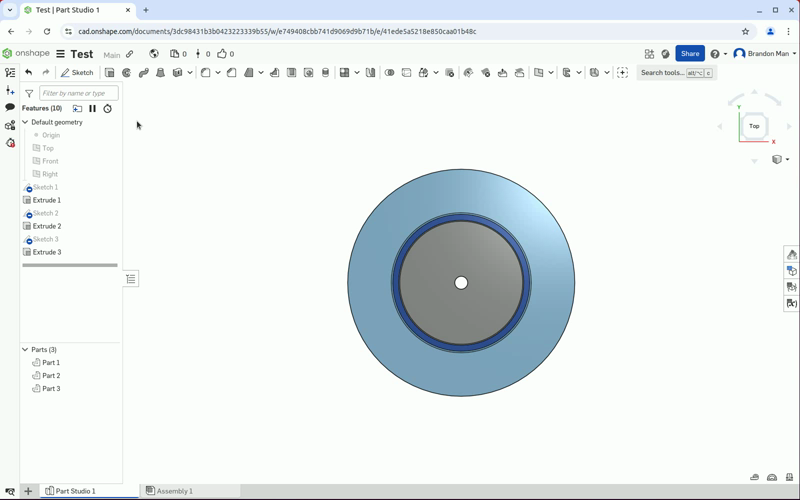
key(shift+h)
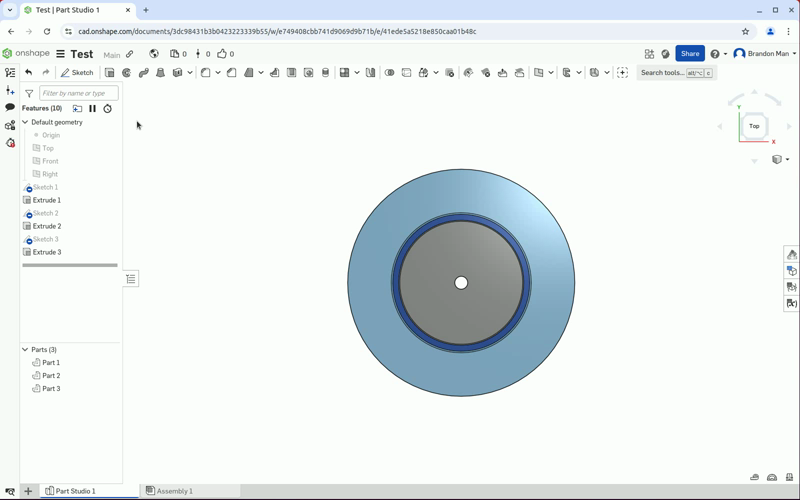
mouse_move(73, 189)
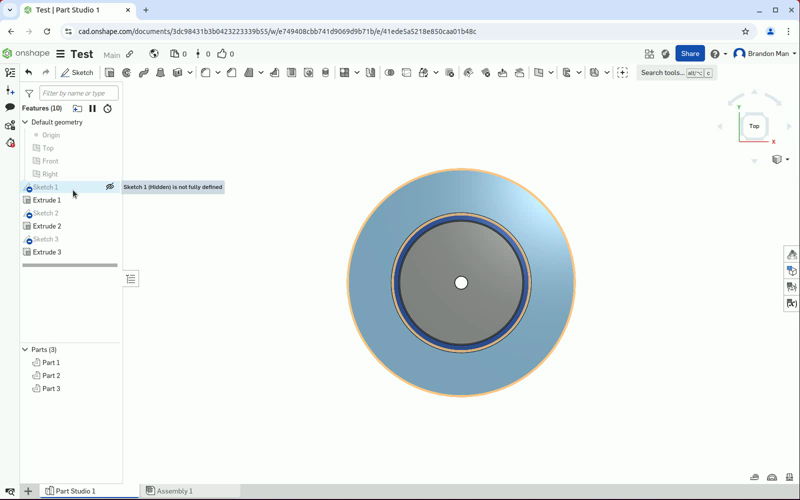
click(73, 189)
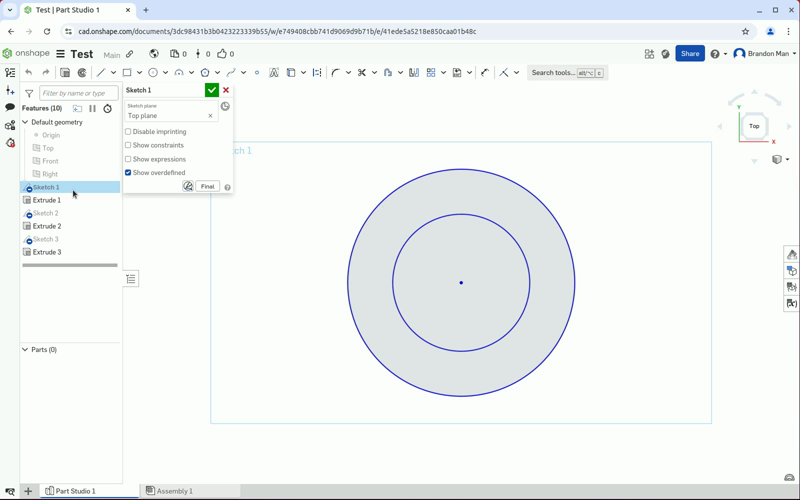
mouse_move(229, 92)
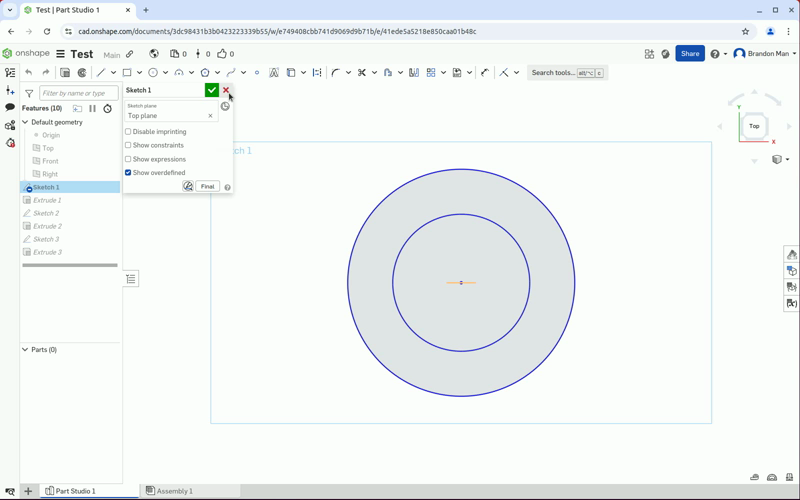
click(229, 92)
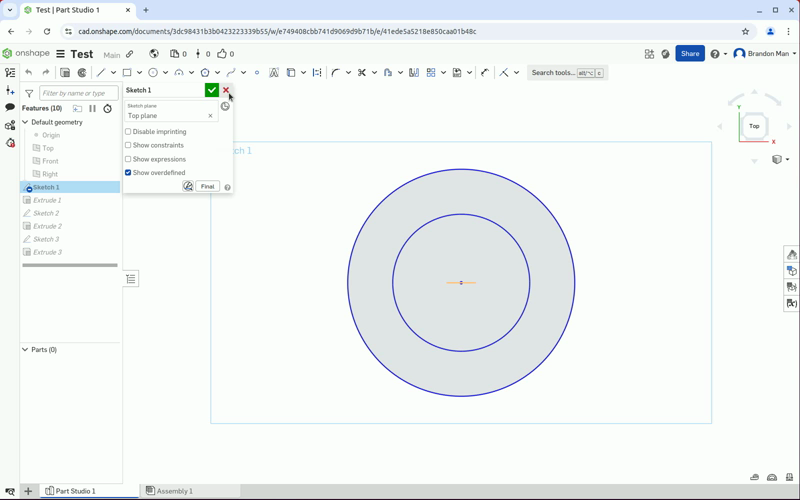
key(shift+s)
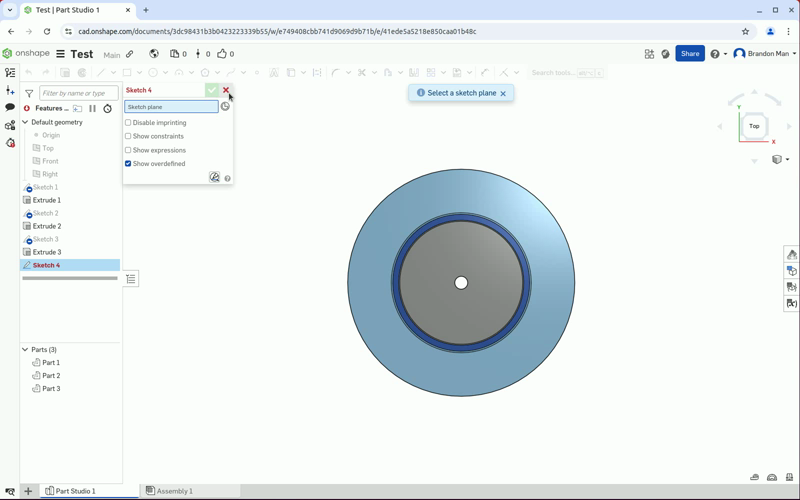
mouse_move(73, 150)
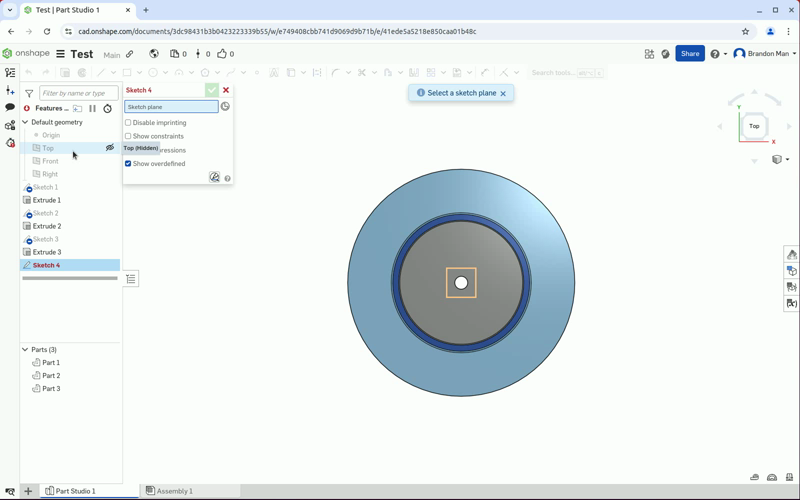
click(73, 150)
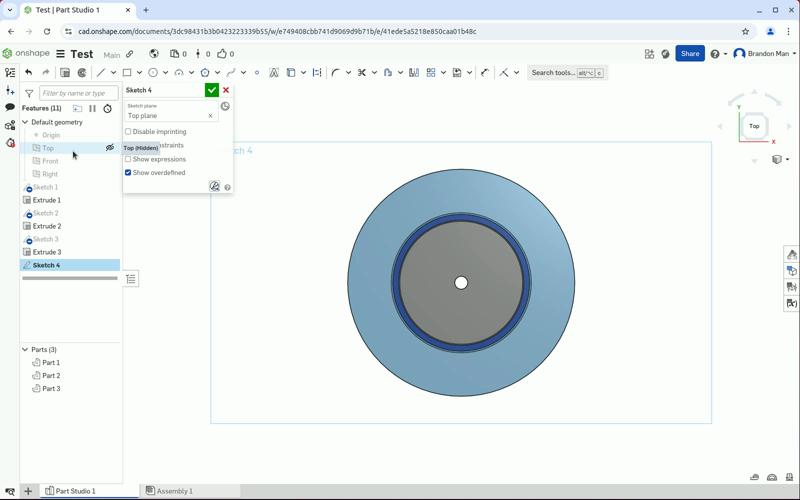
mouse_move(73, 352)
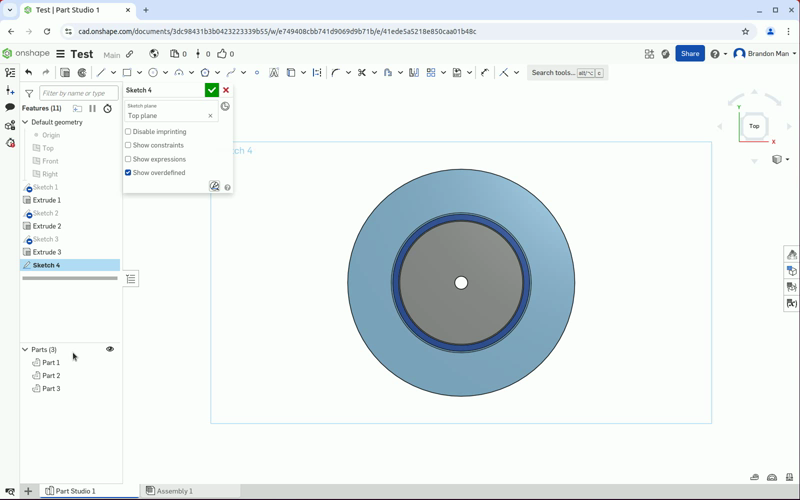
key(y)
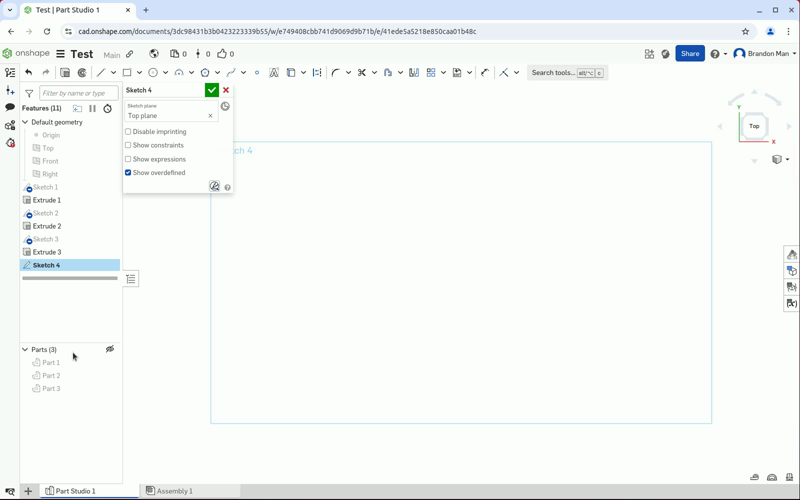
key(c)
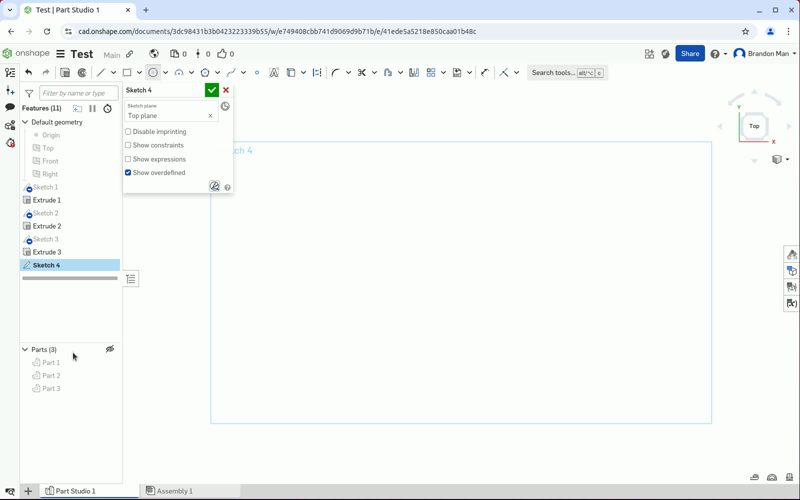
key_down(shift)
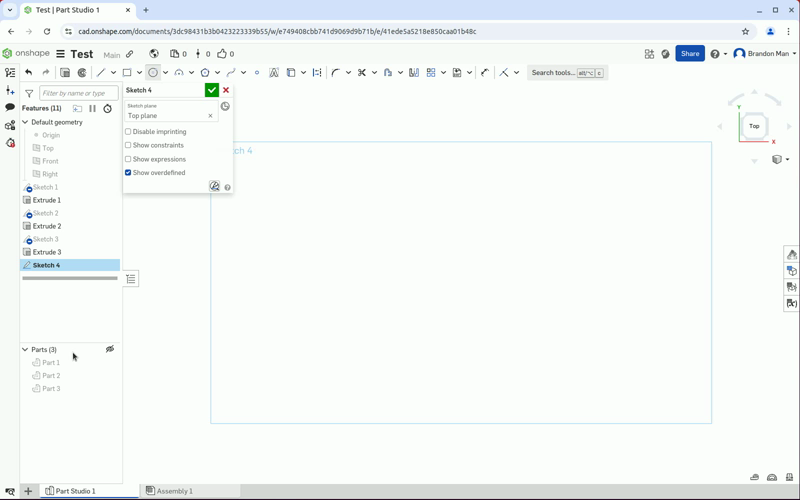
mouse_move(461, 282)
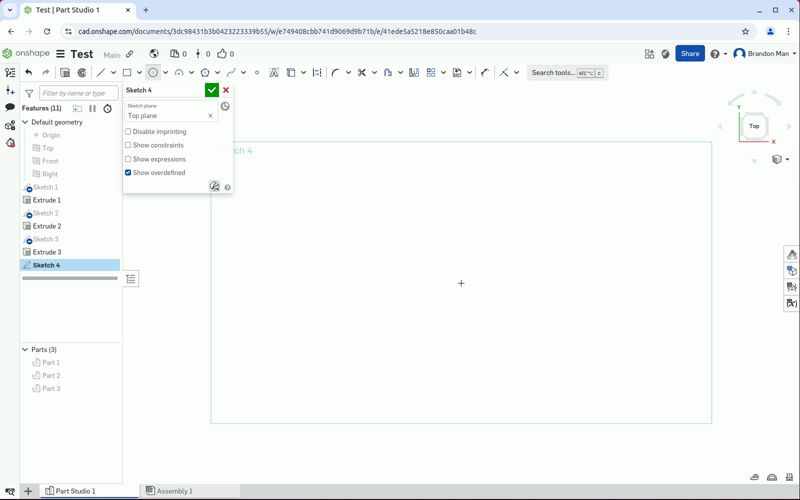
click(461, 282)
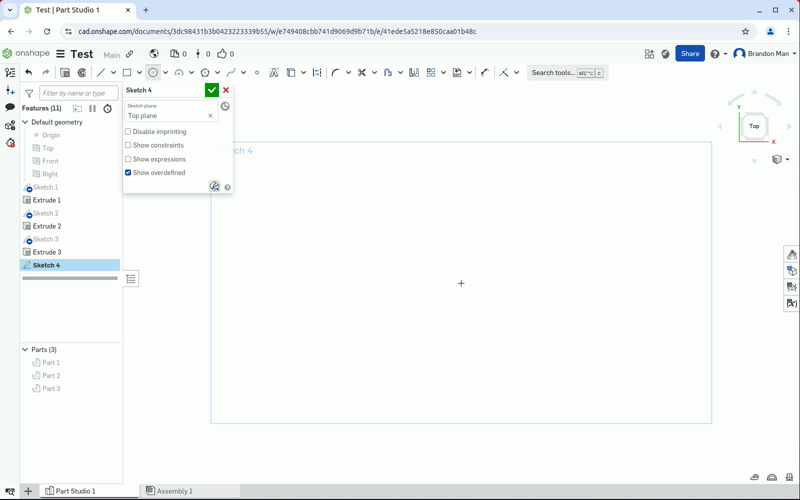
key_up(shift)
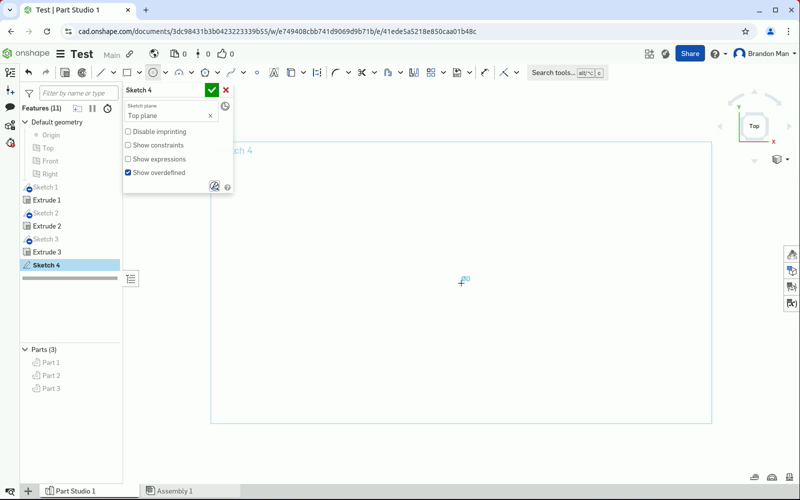
mouse_move(531, 282)
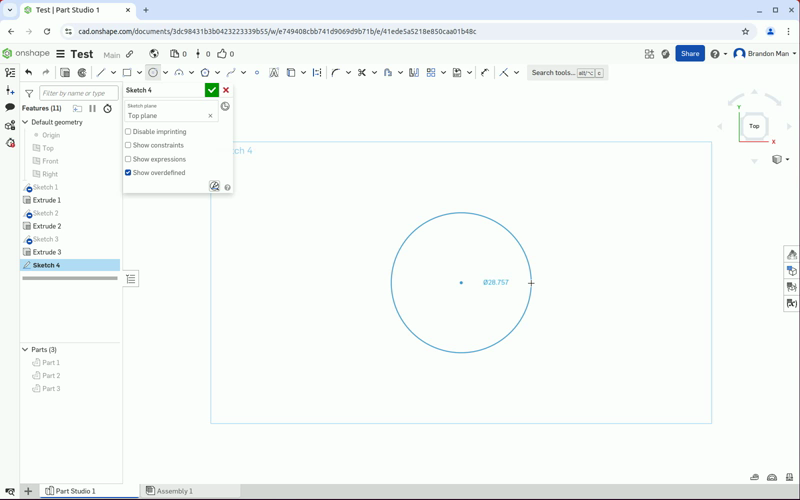
click(531, 282)
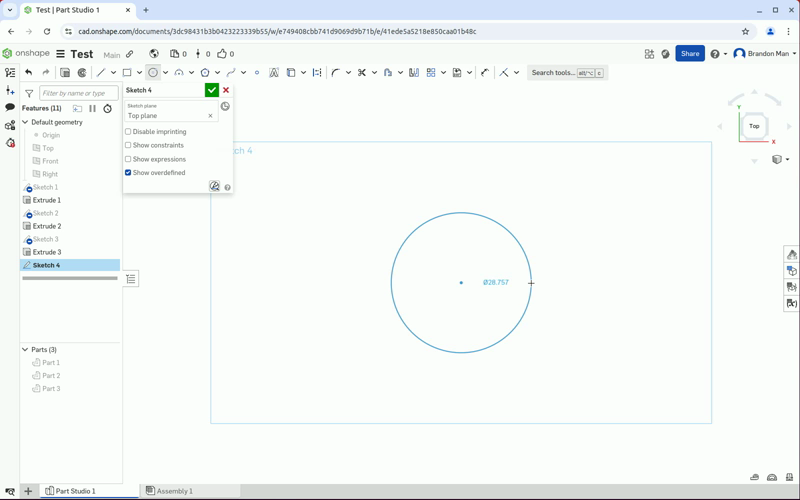
key(esc)
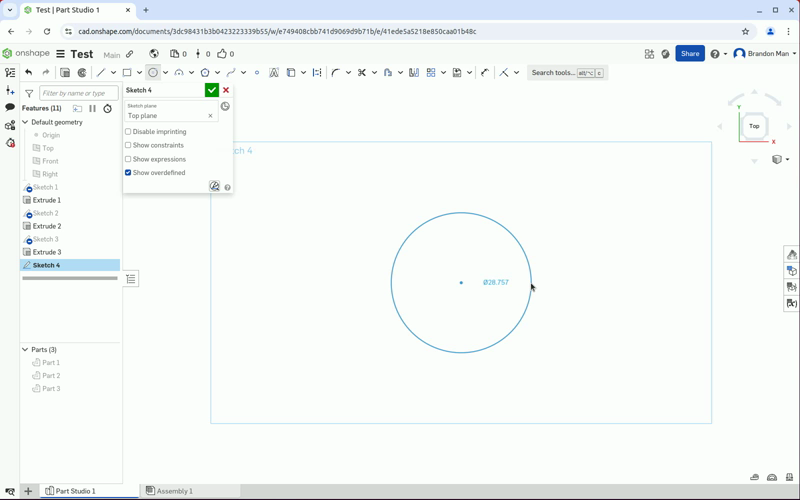
key(c)
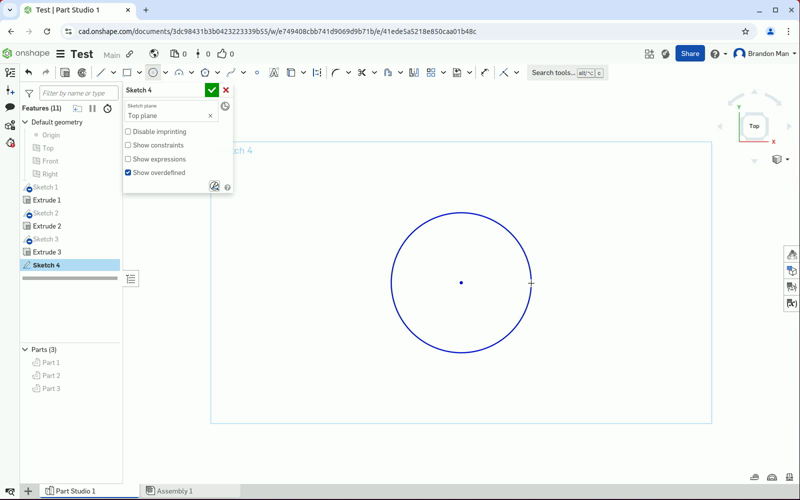
key_down(shift)
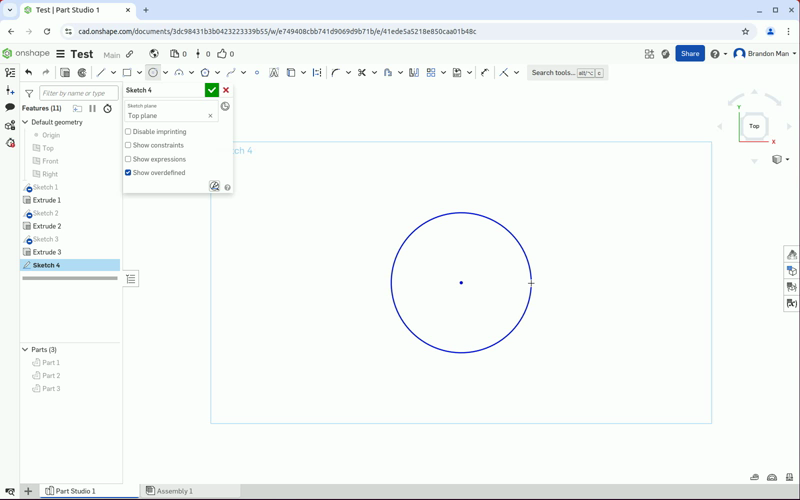
mouse_move(461, 282)
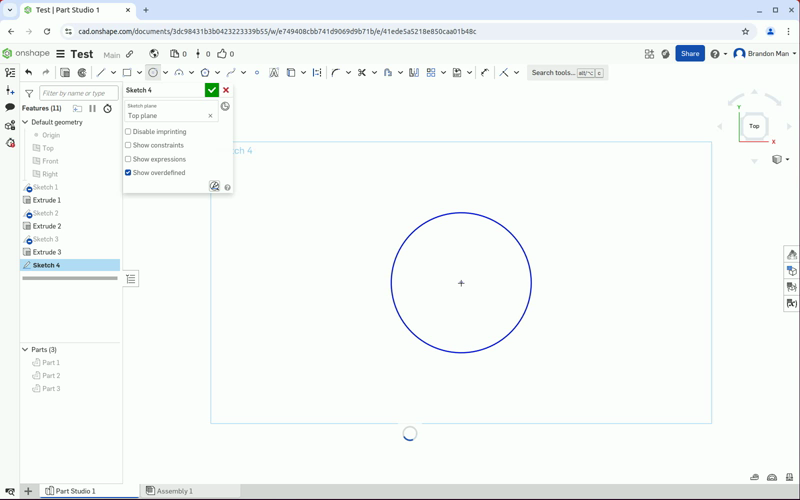
click(461, 282)
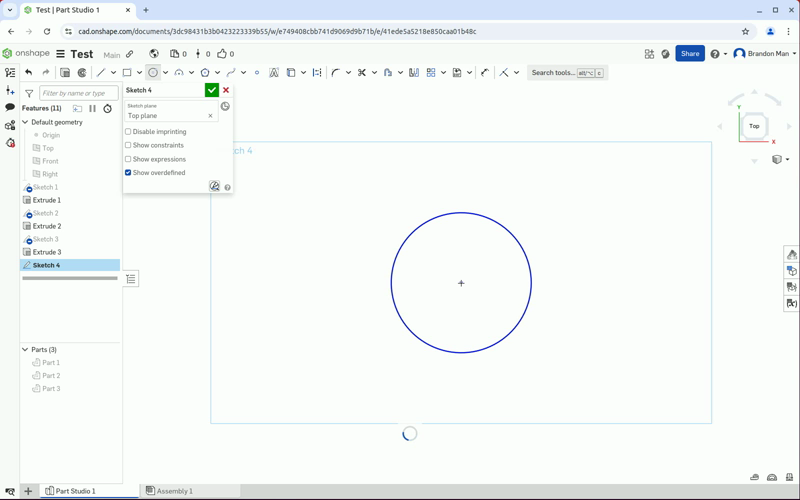
key_up(shift)
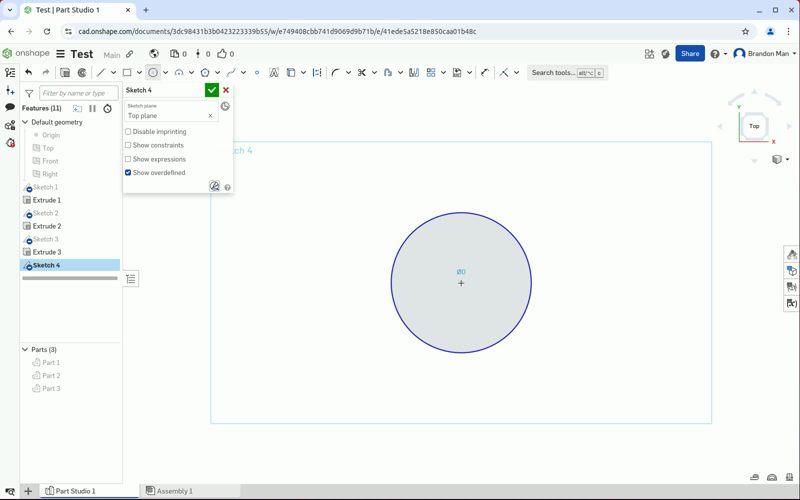
mouse_move(523, 282)
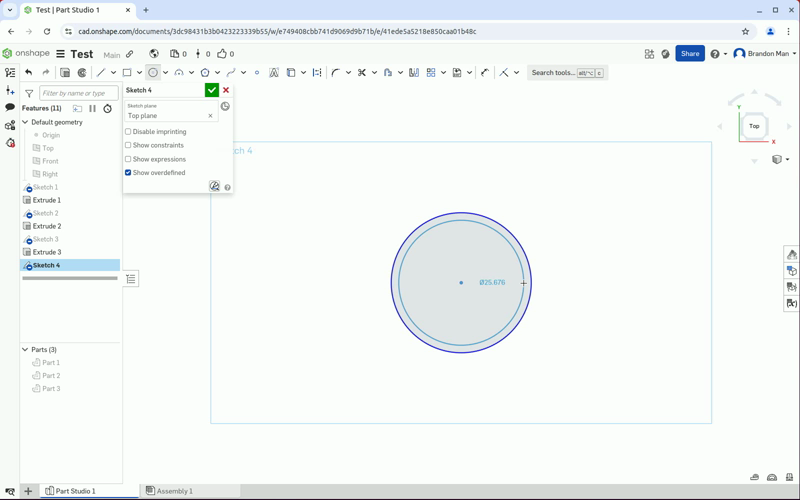
click(523, 282)
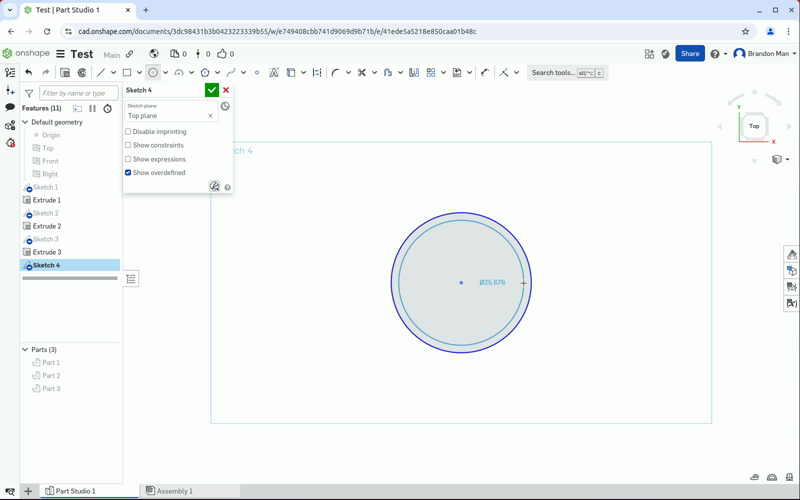
key(esc)
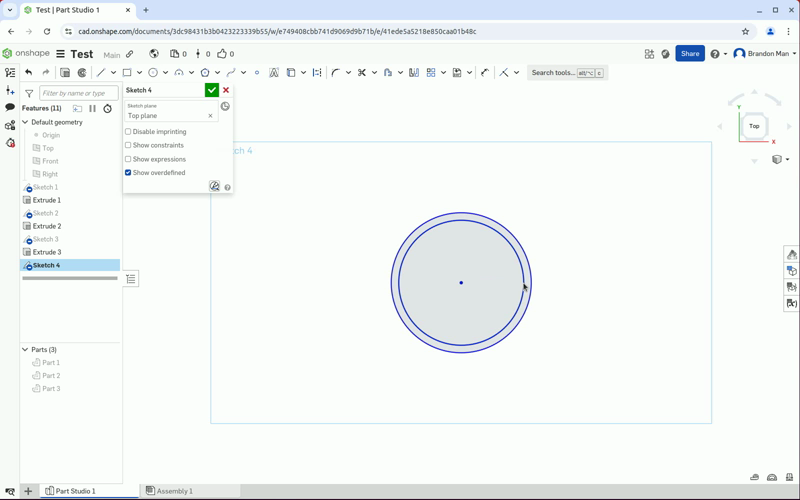
mouse_move(403, 311)
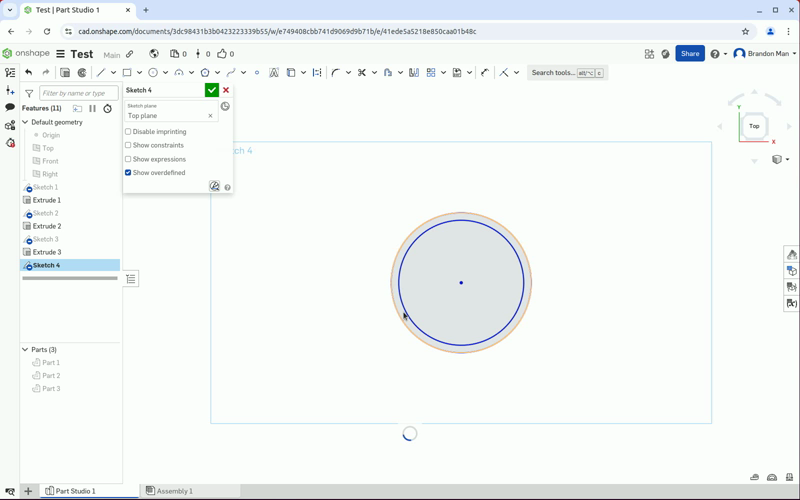
click(403, 311)
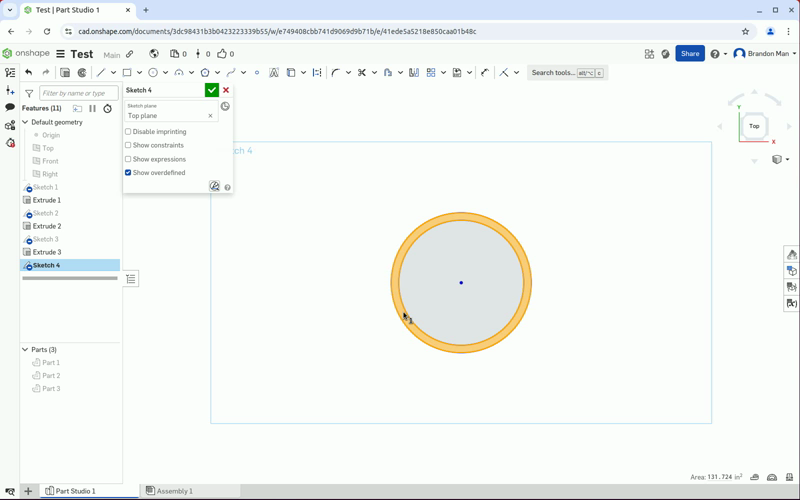
mouse_move(73, 352)
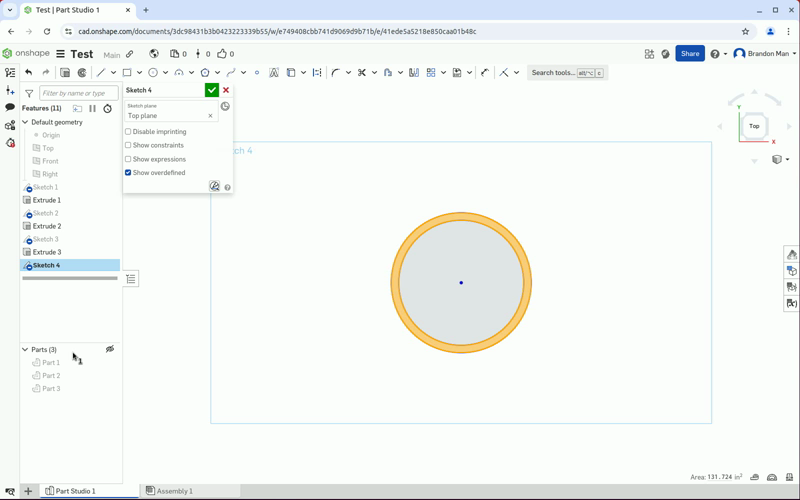
key(shift+y)
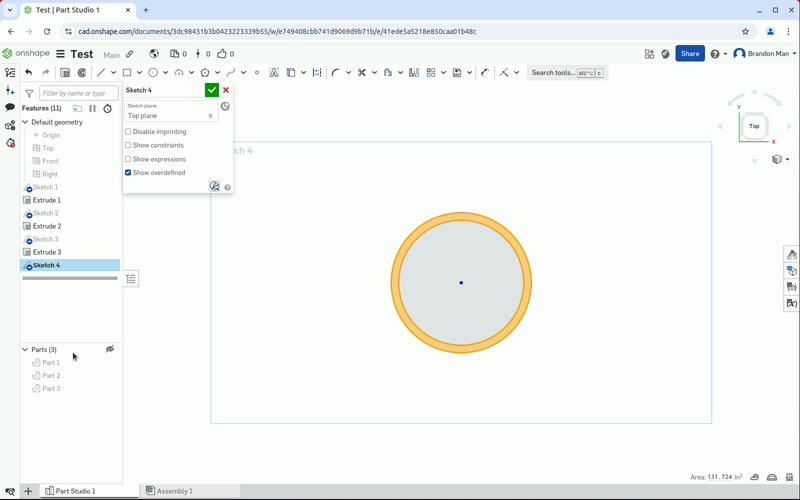
key(shift+e)
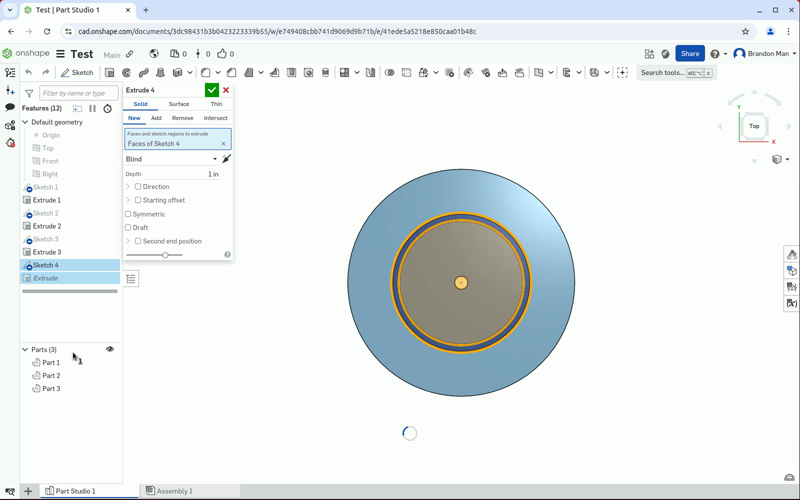
mouse_move(143, 106)
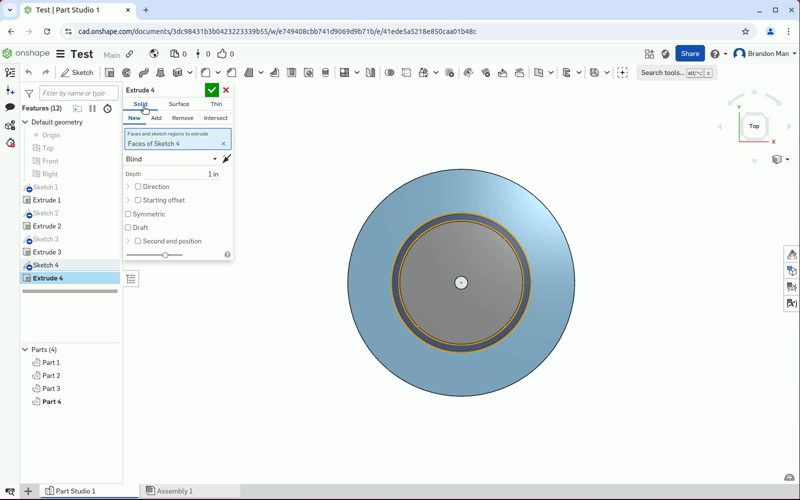
click(143, 106)
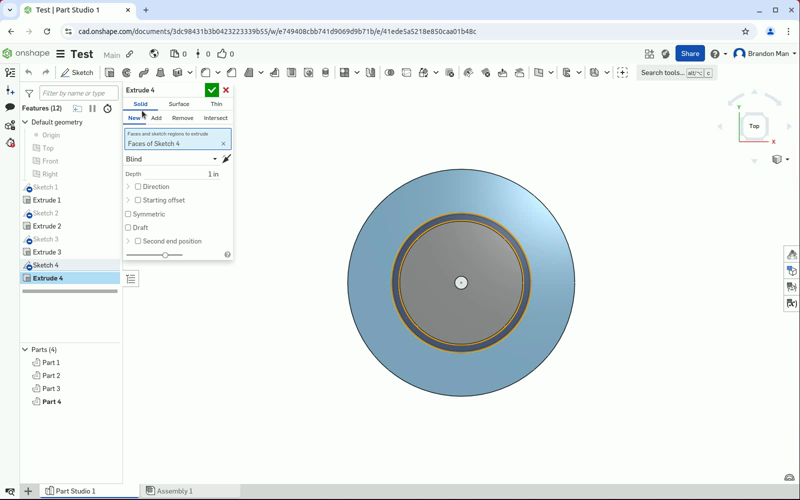
mouse_move(137, 120)
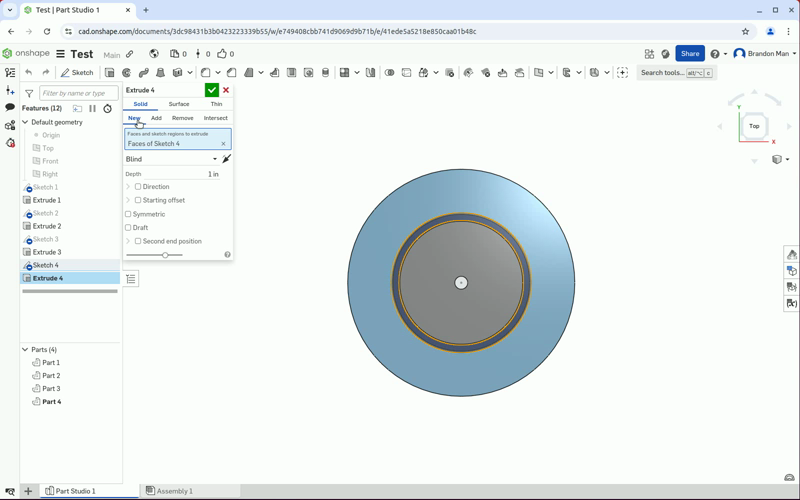
click(137, 120)
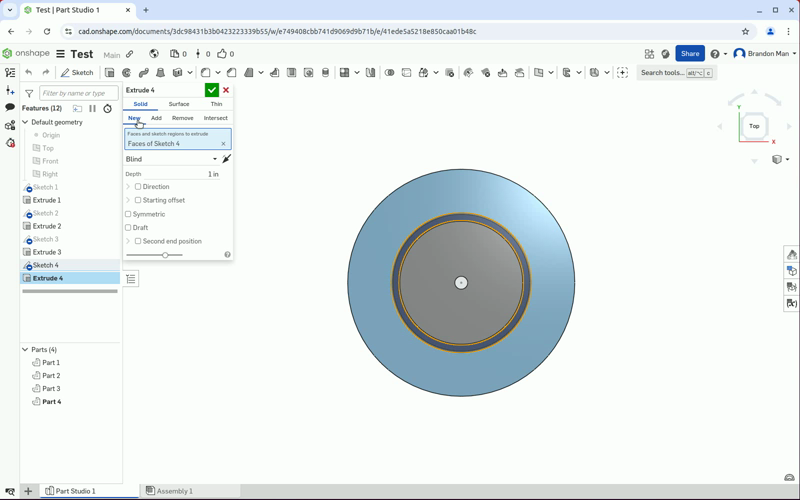
key(tab, 4)
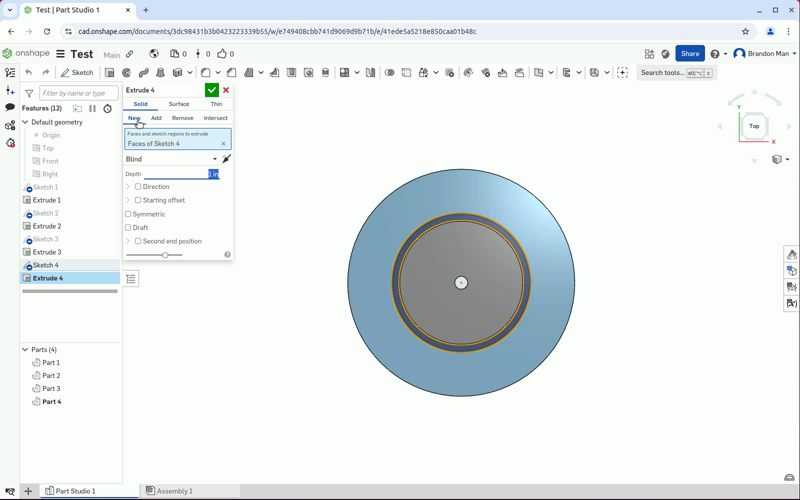
text(17.331)
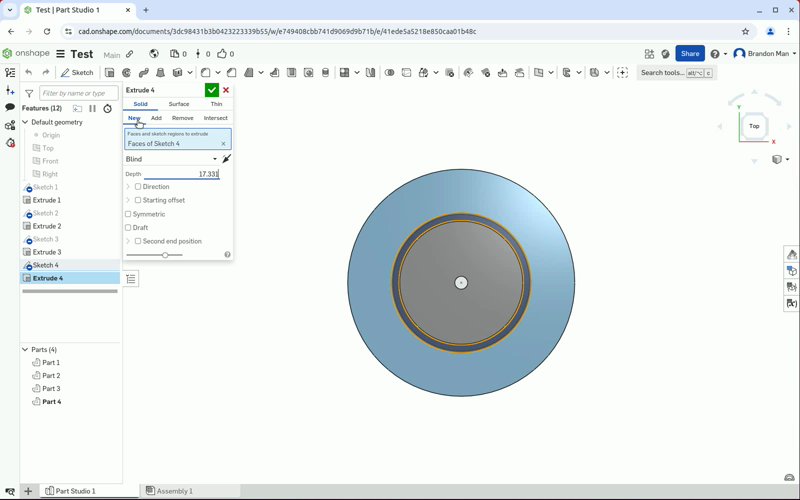
key(enter)
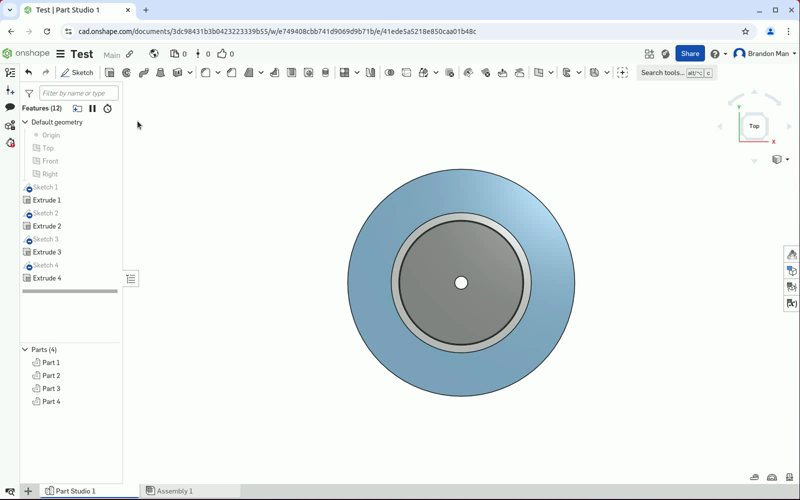
key(shift+h)
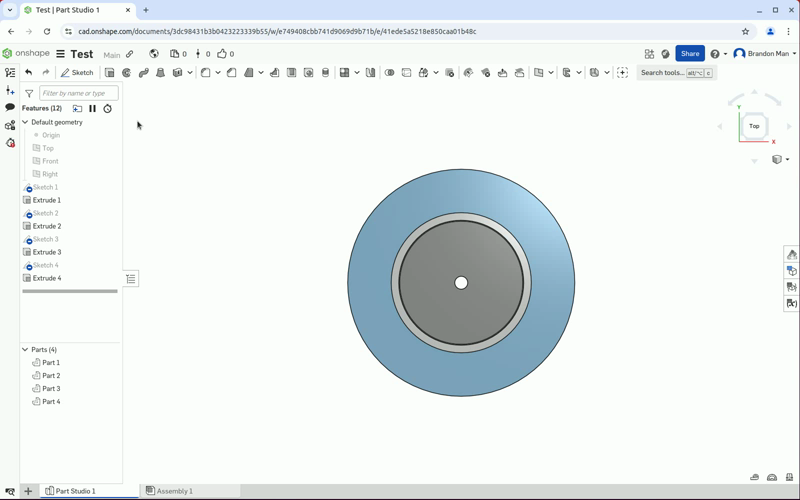
key(shift+h)
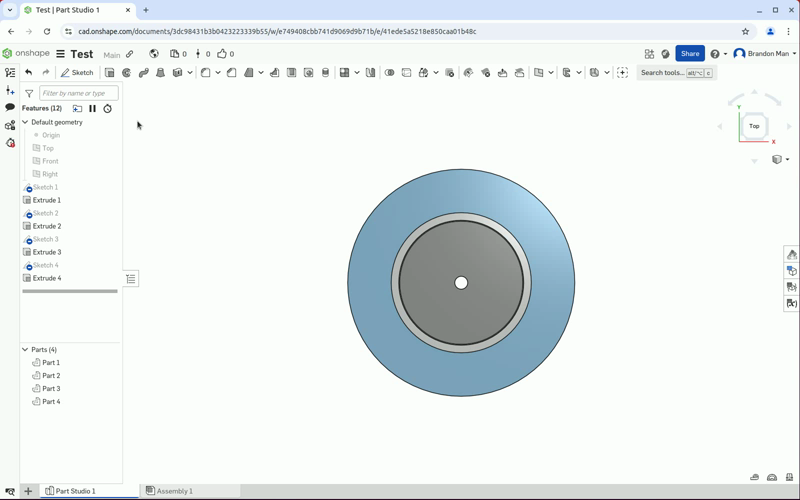
mouse_move(73, 189)
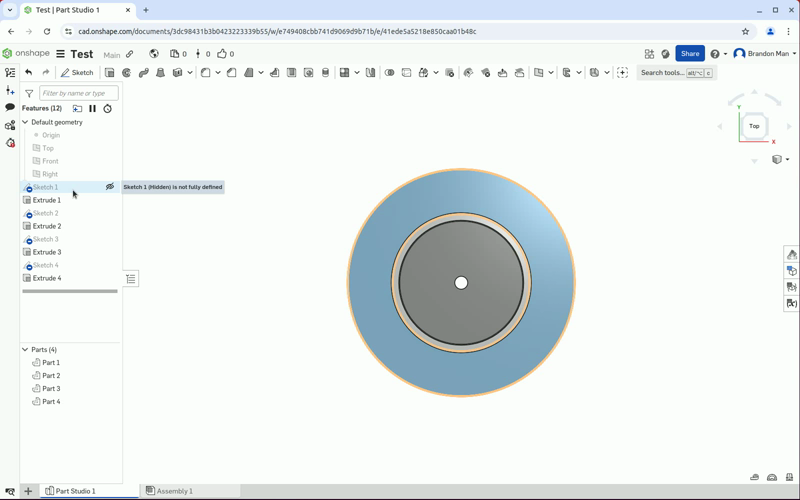
click(73, 189)
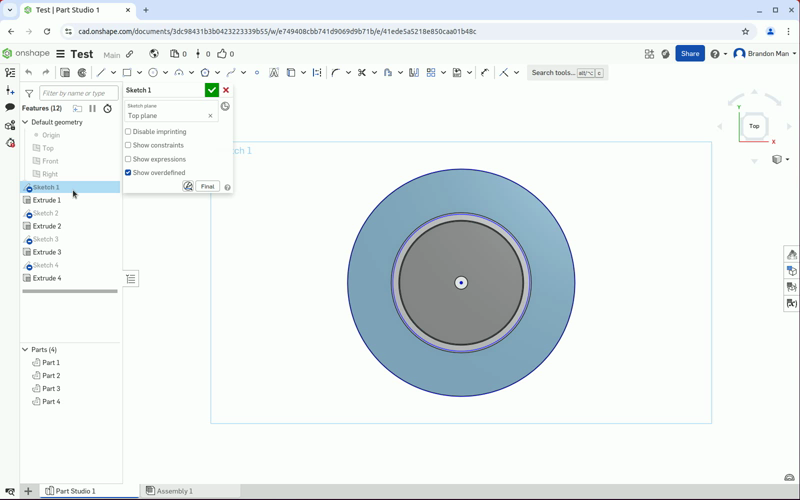
mouse_move(229, 92)
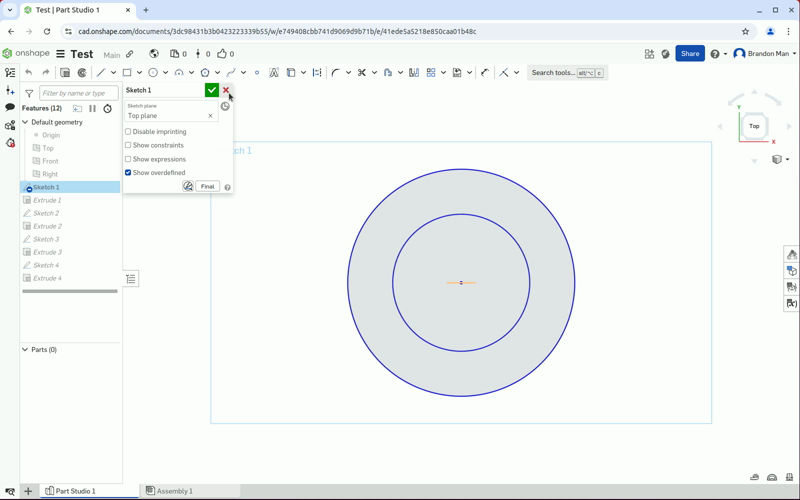
click(229, 92)
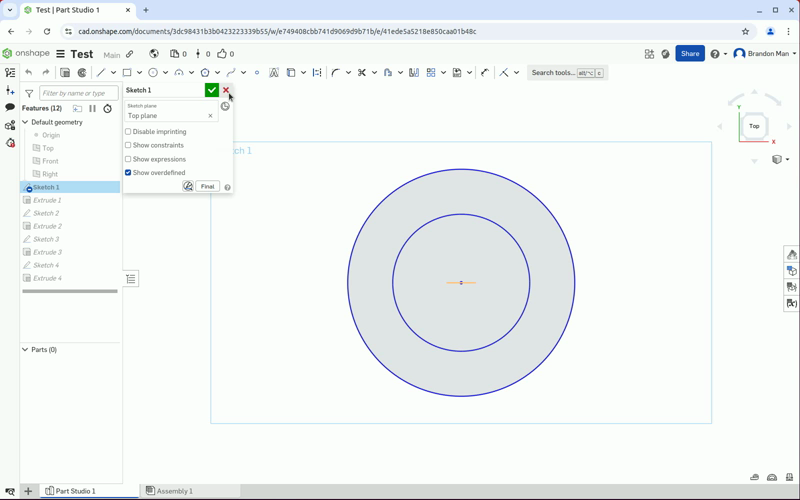
key(shift+s)
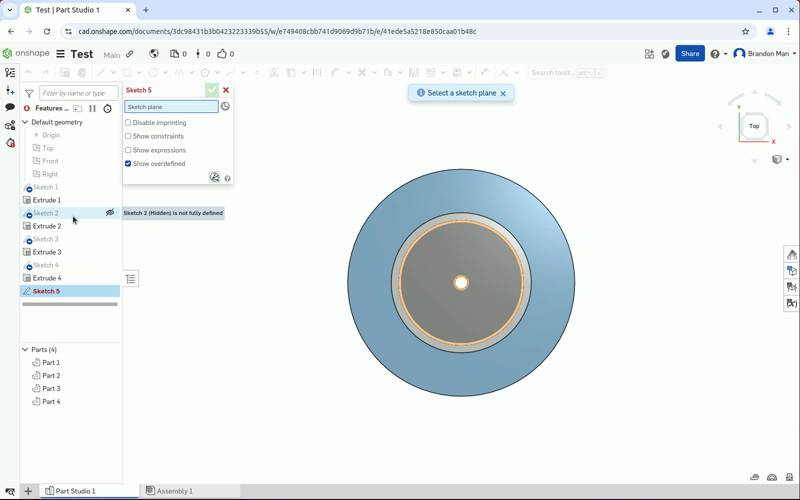
scroll(3)
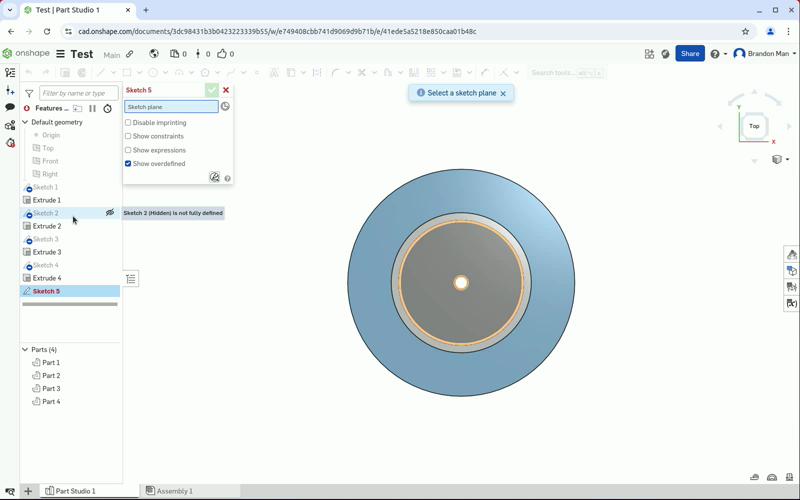
mouse_move(73, 150)
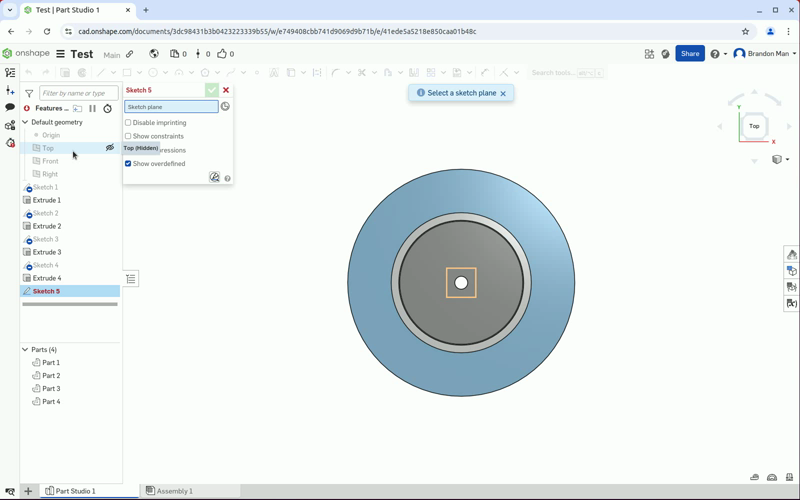
click(73, 150)
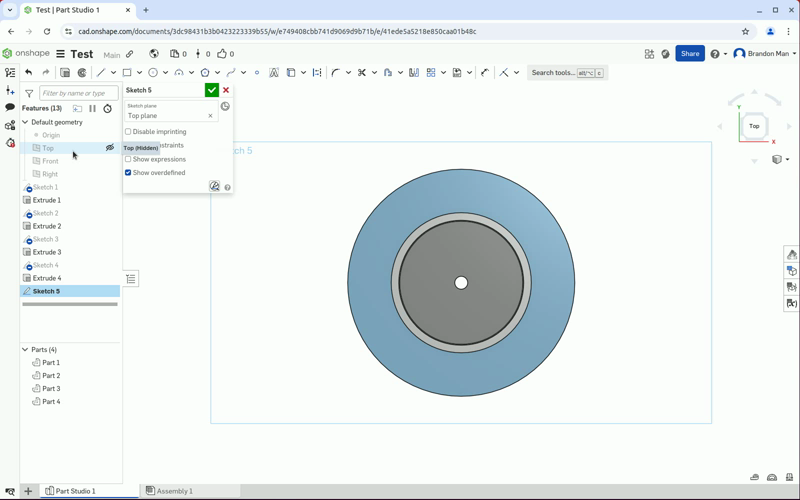
mouse_move(73, 352)
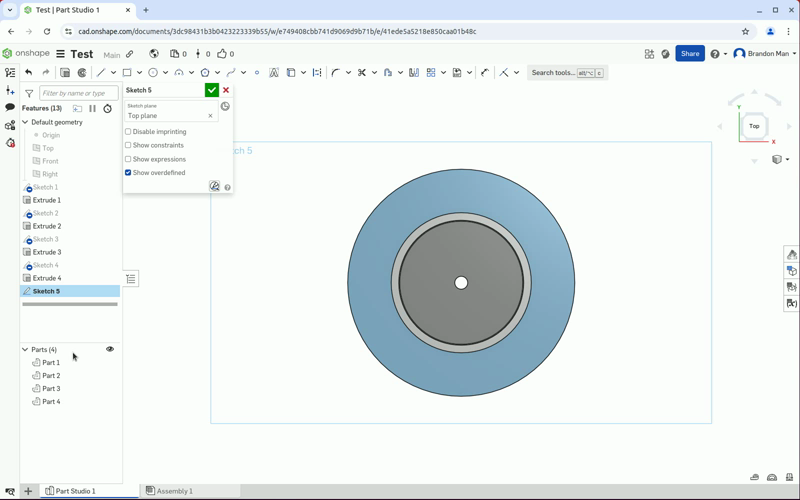
key(y)
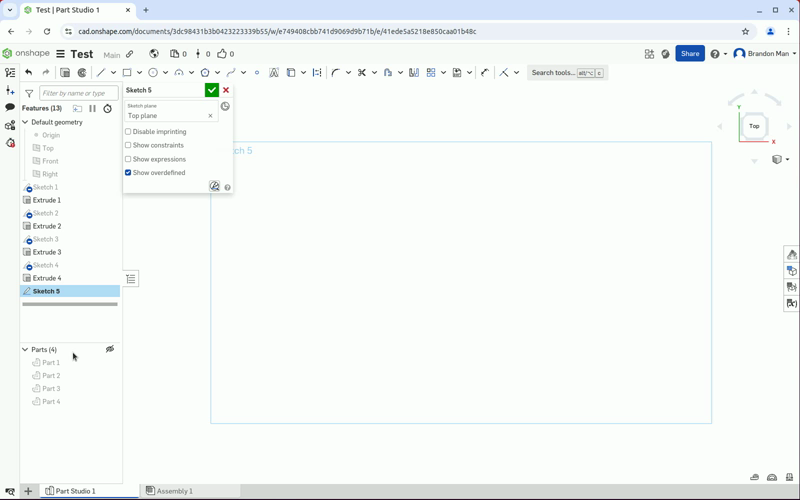
key(c)
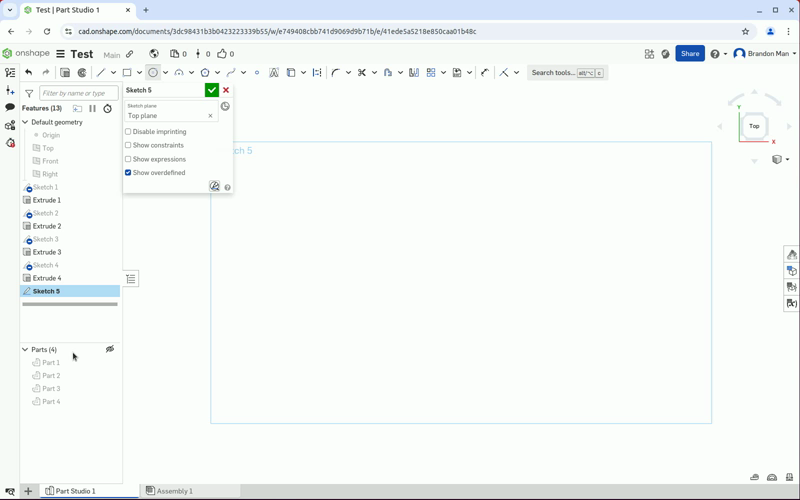
key_down(shift)
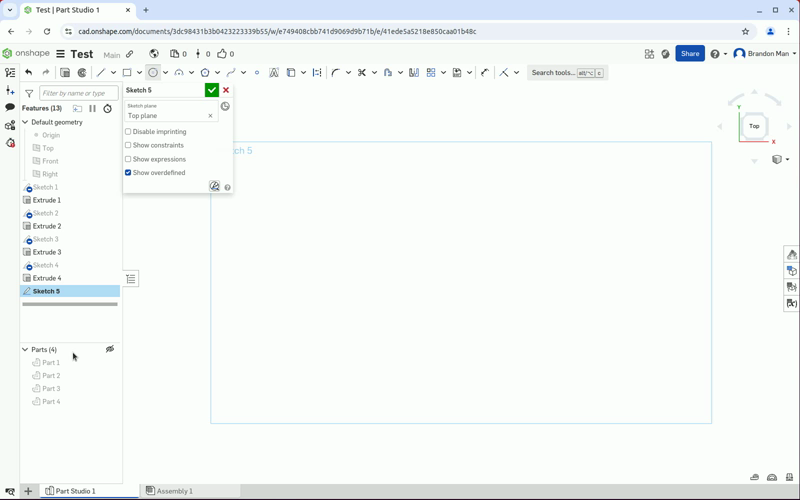
mouse_move(461, 282)
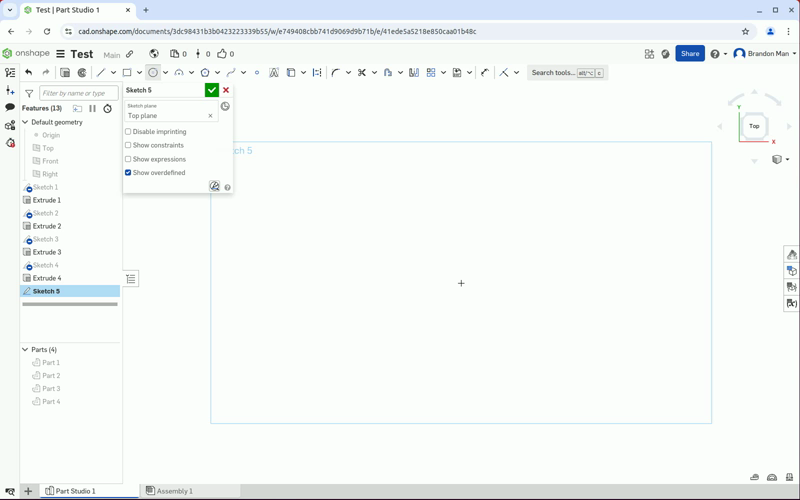
click(461, 282)
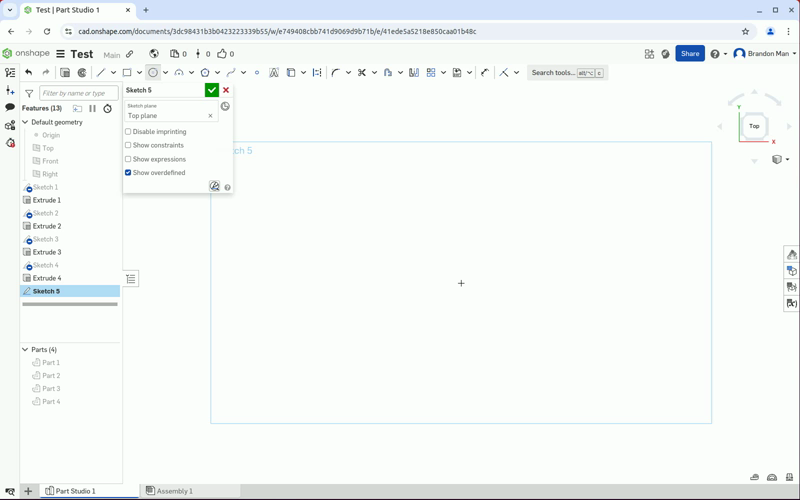
key_up(shift)
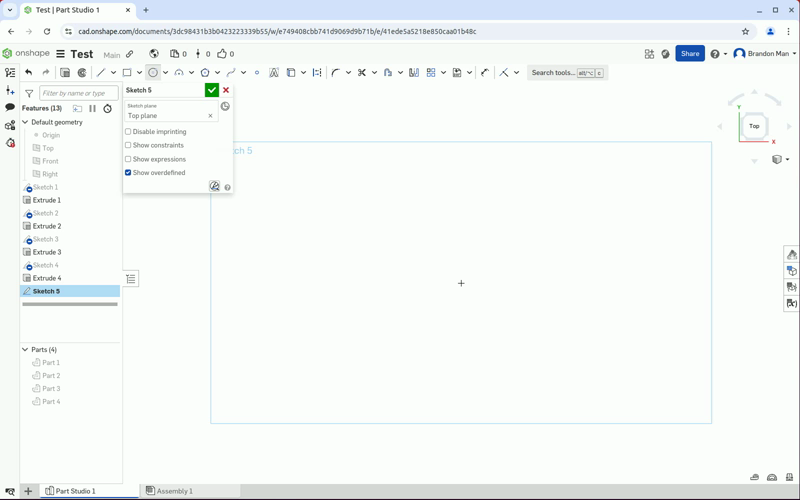
mouse_move(574, 282)
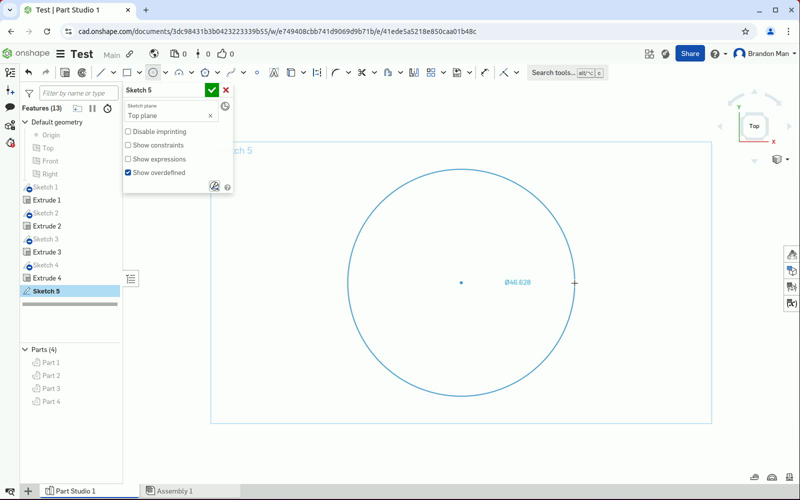
click(574, 282)
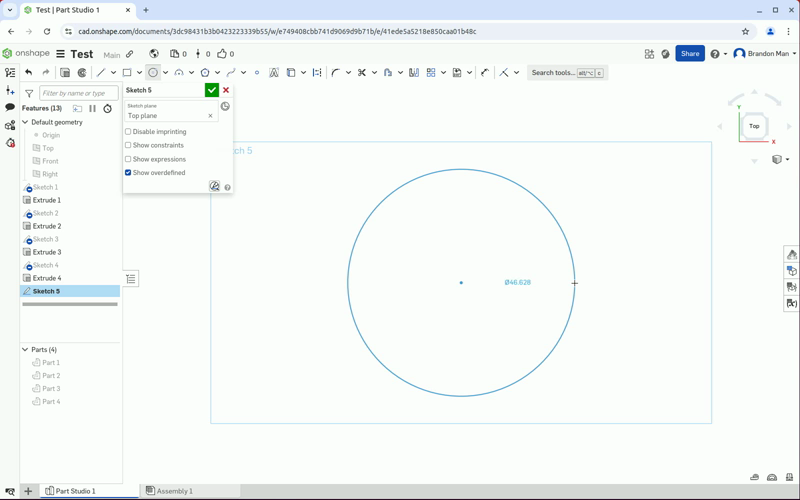
key(esc)
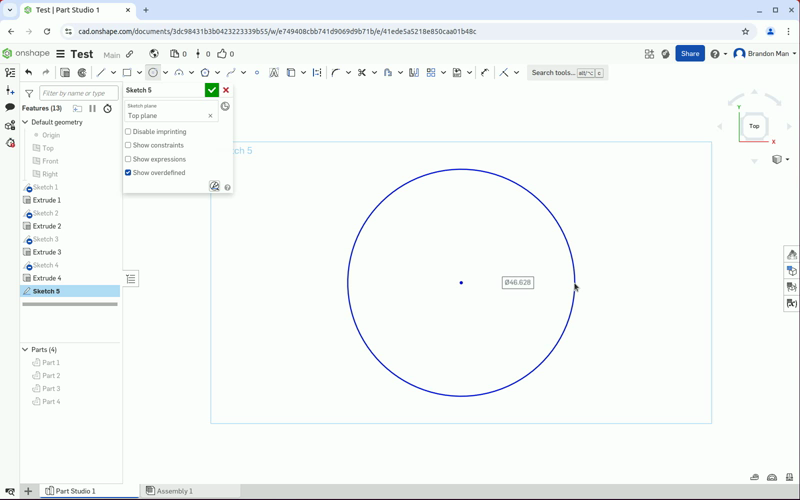
key(c)
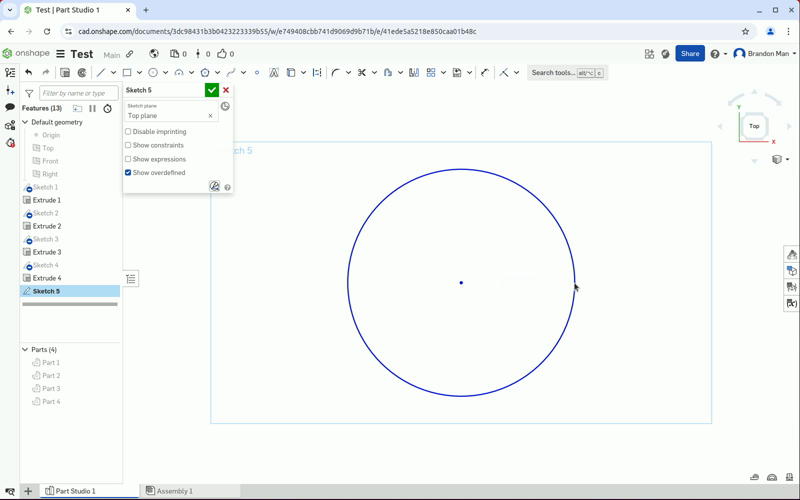
key_down(shift)
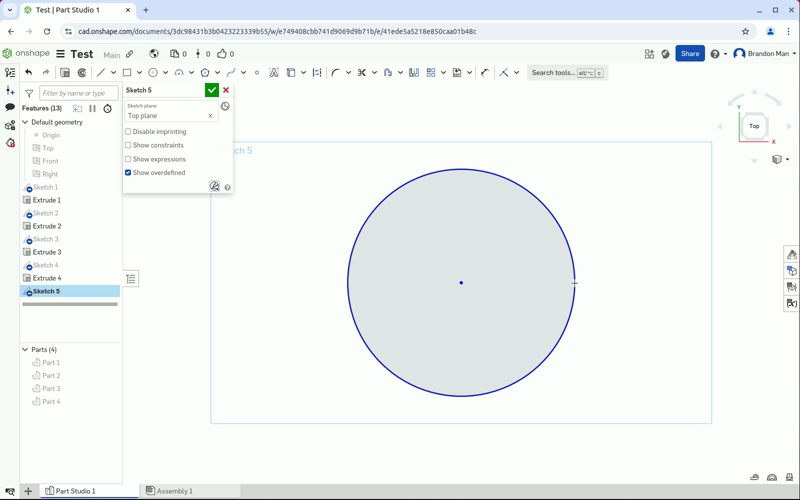
mouse_move(461, 282)
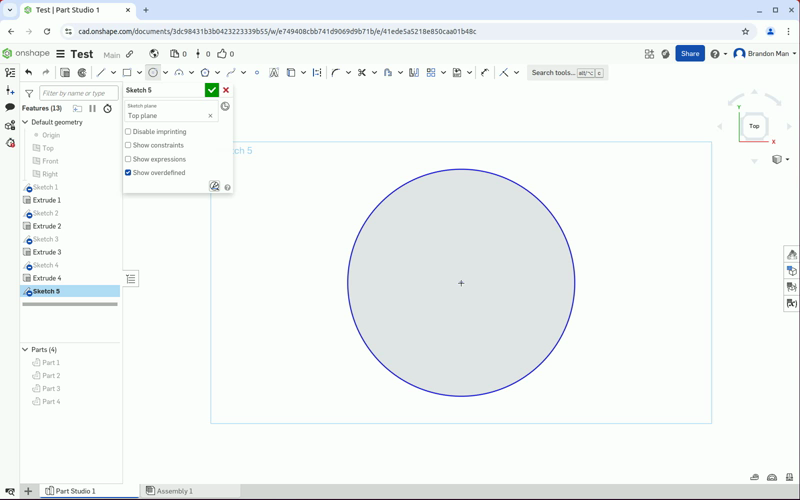
click(461, 282)
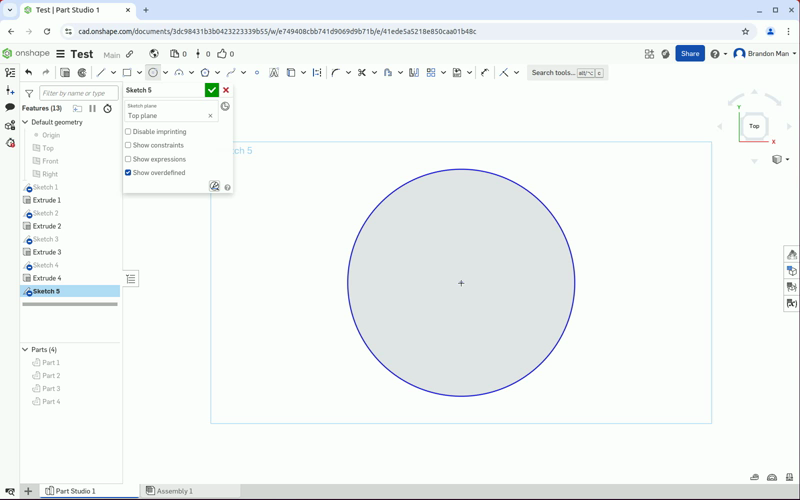
key_up(shift)
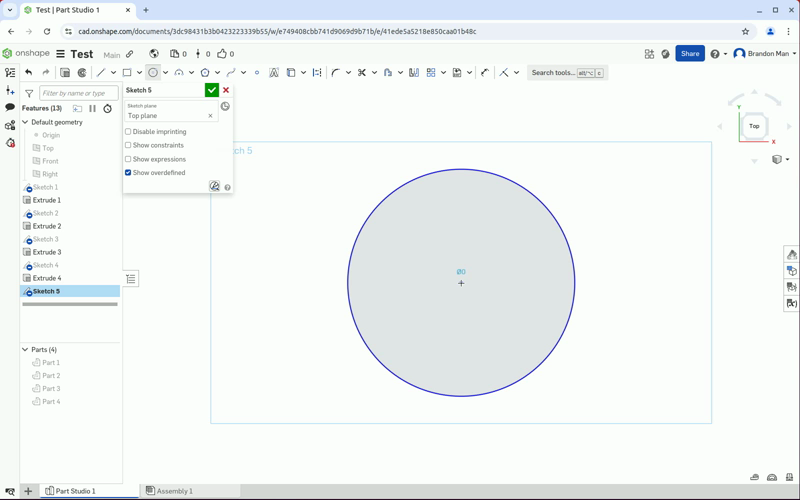
mouse_move(529, 282)
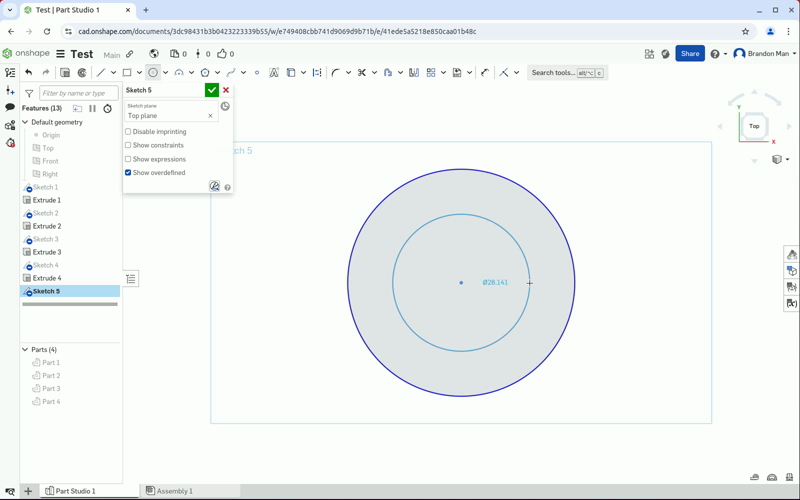
click(529, 282)
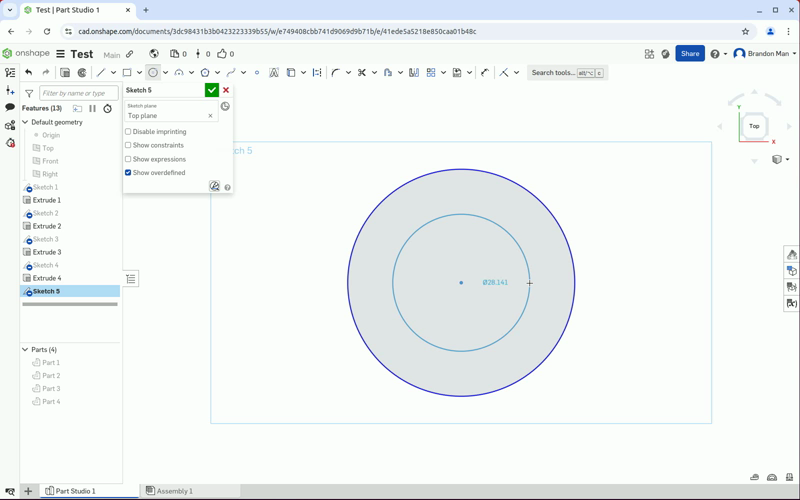
key(esc)
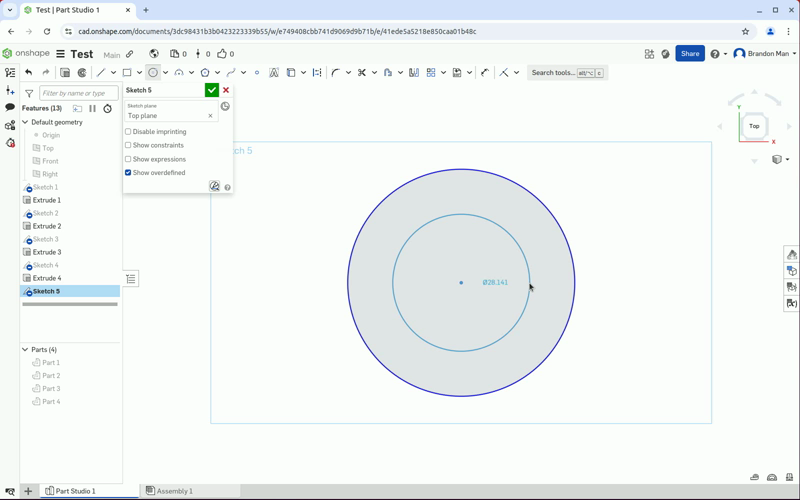
mouse_move(508, 204)
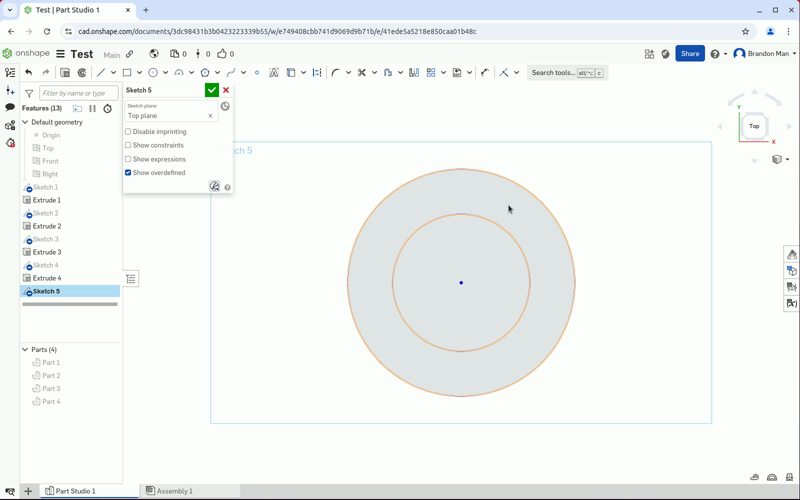
click(508, 204)
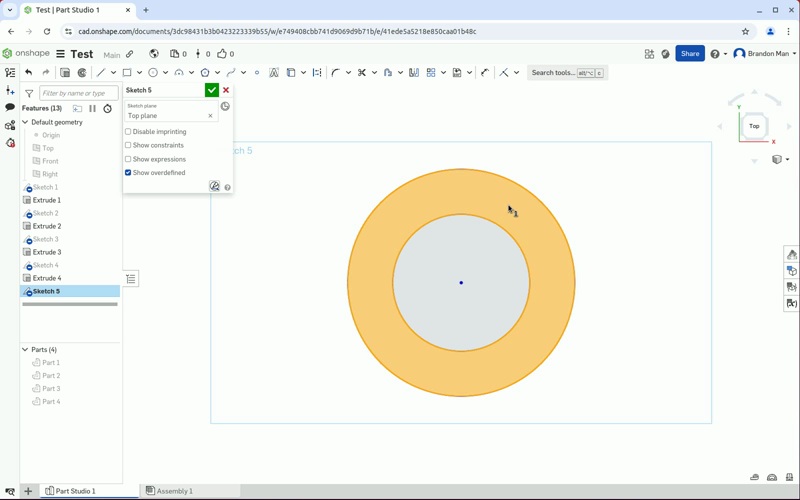
mouse_move(73, 352)
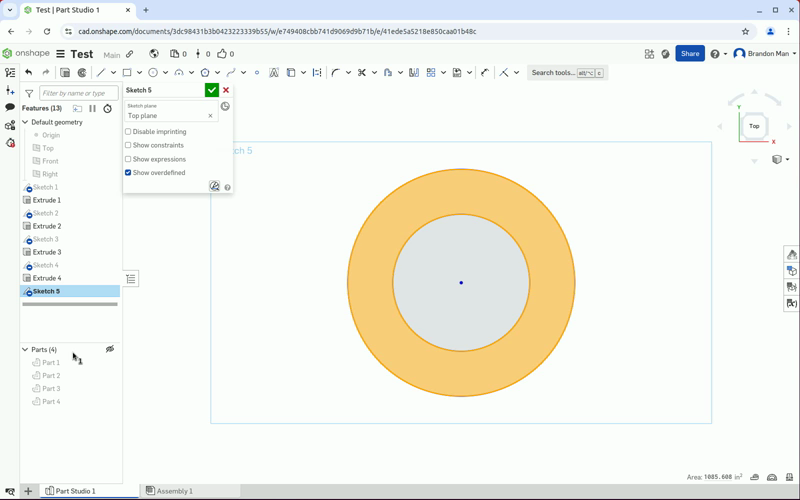
key(shift+y)
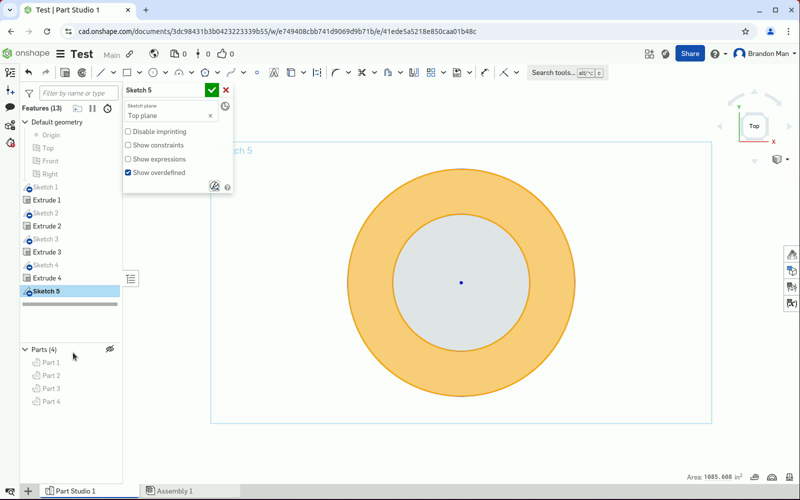
key(shift+e)
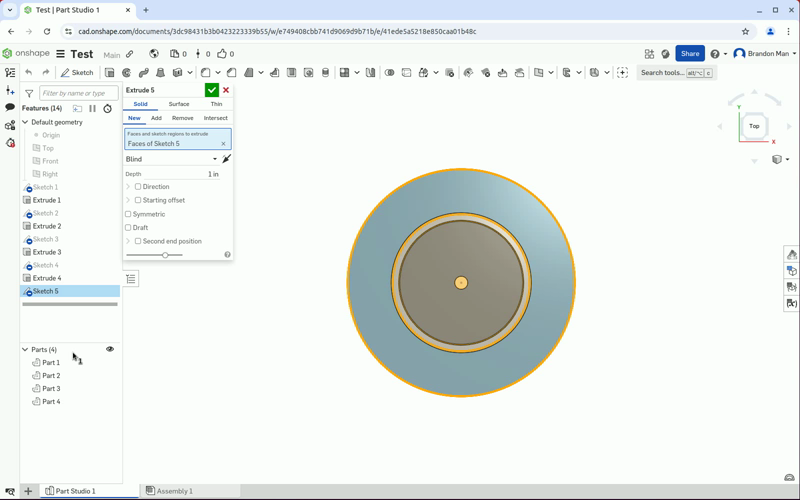
mouse_move(143, 106)
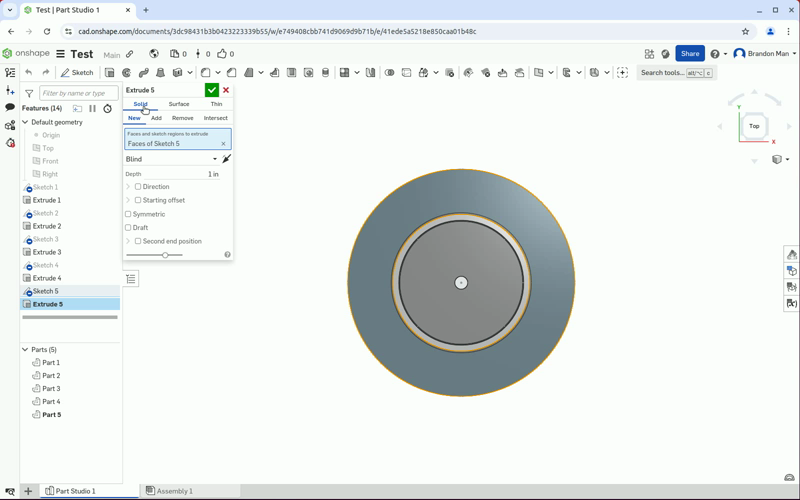
click(143, 106)
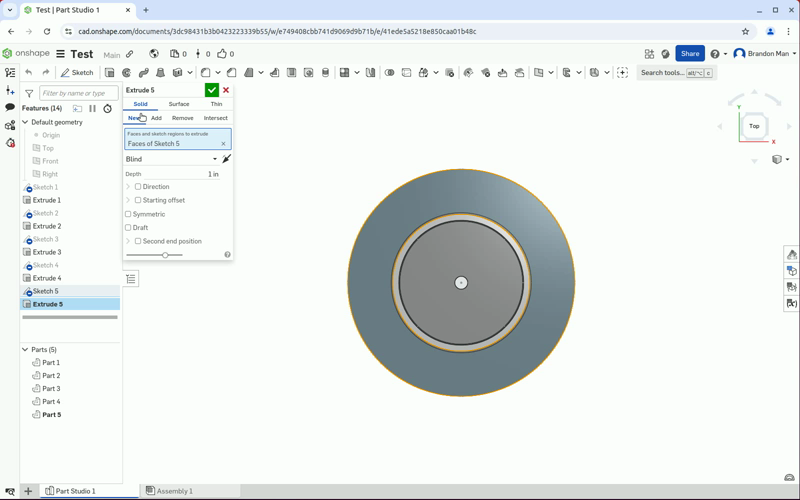
mouse_move(137, 120)
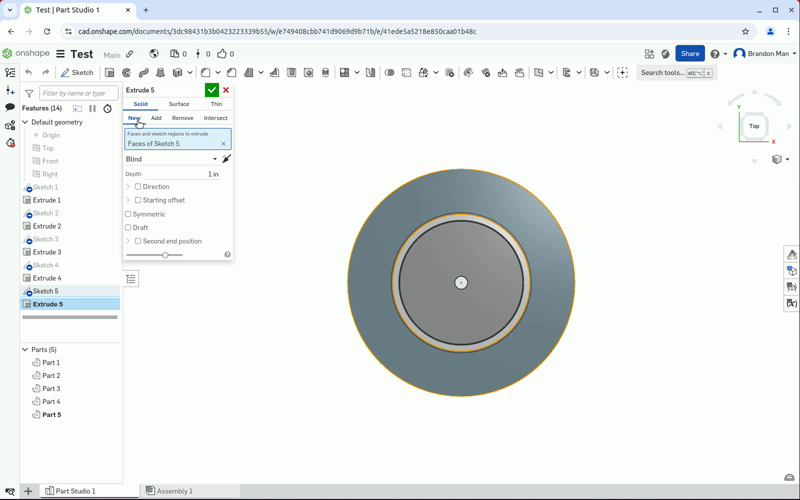
click(137, 120)
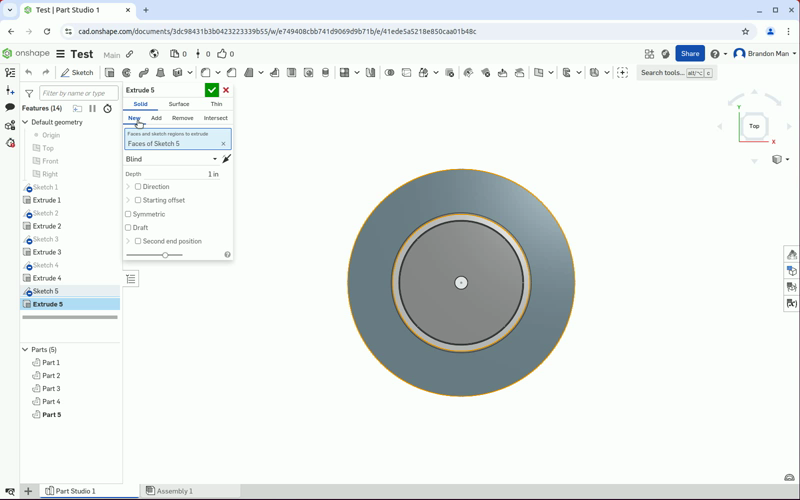
key(tab, 4)
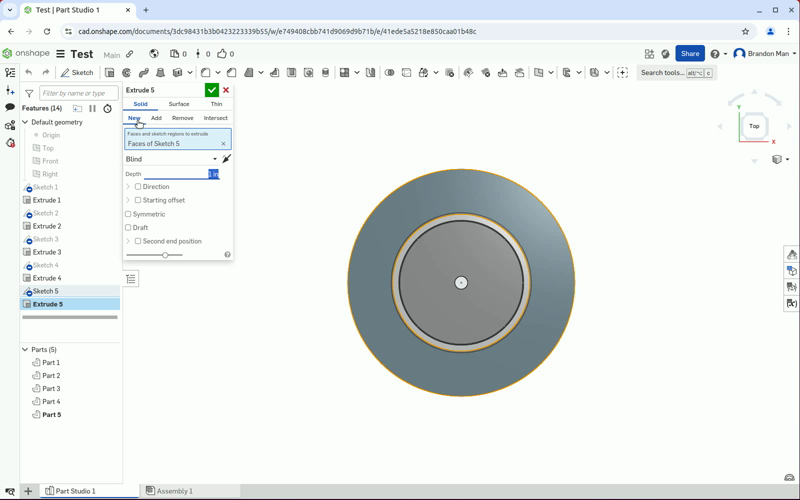
text(1.685)
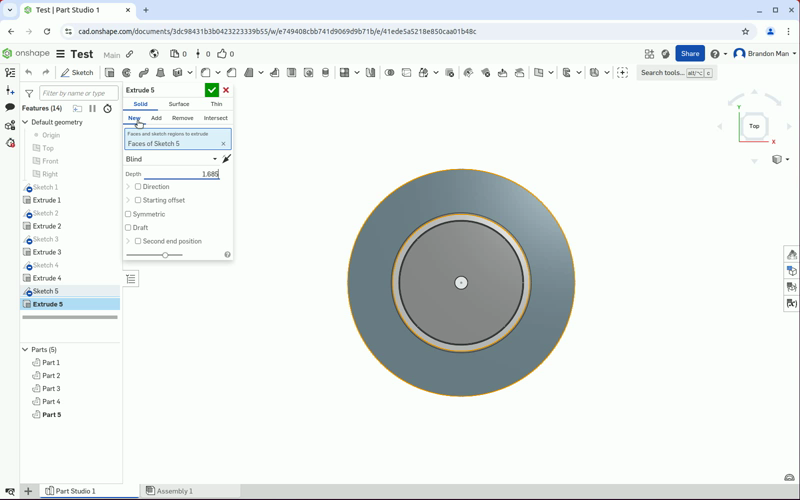
key(enter)
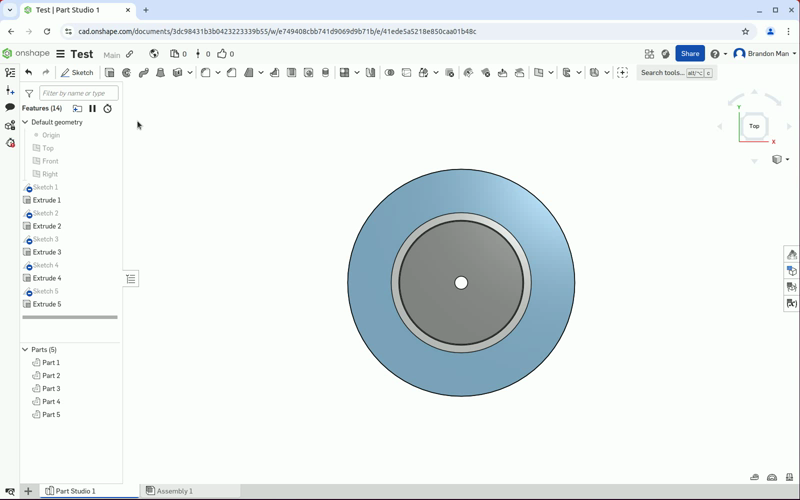
key(shift+h)
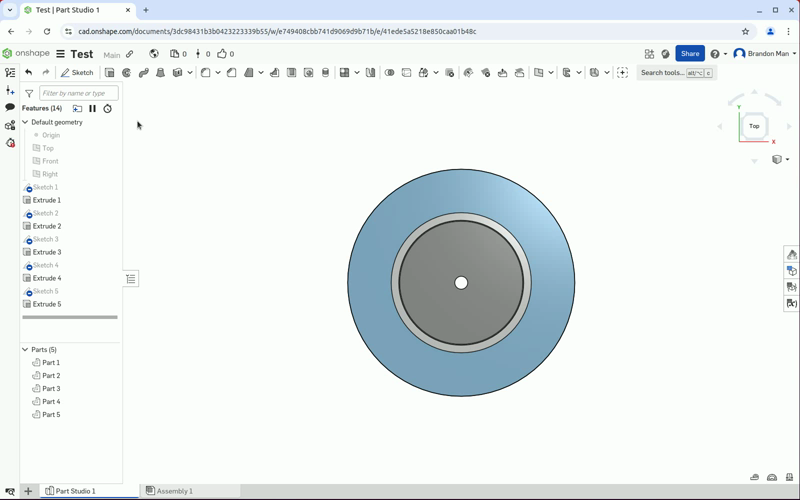
key(shift+h)
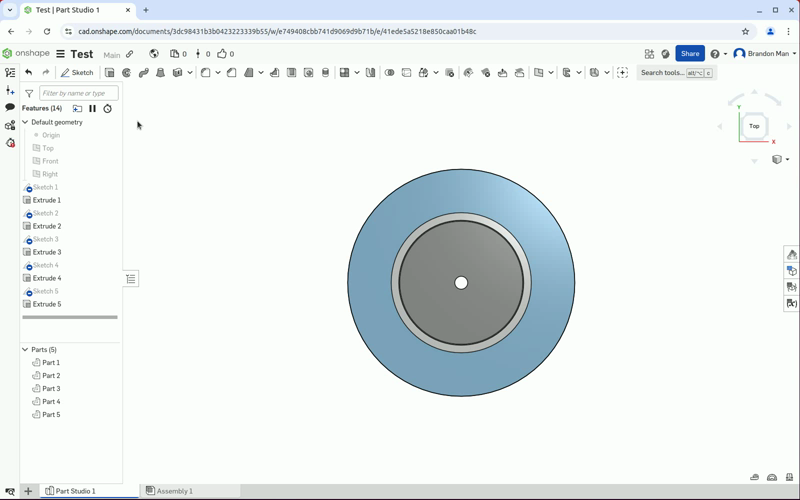
key(shift+7)
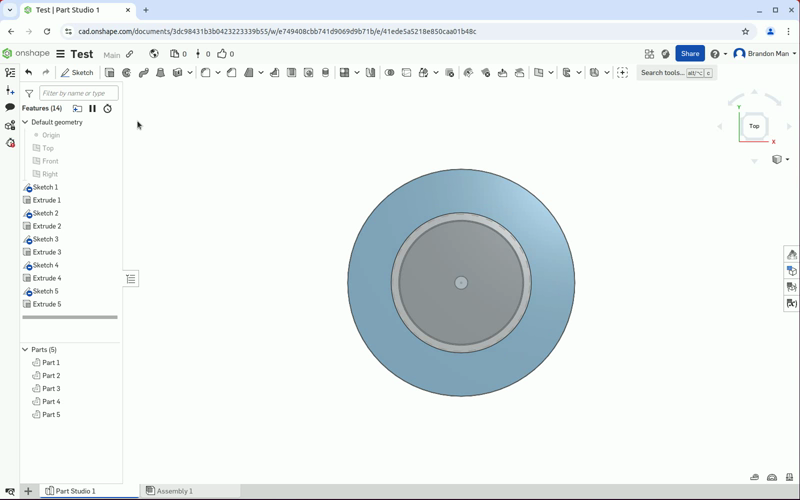
key(up, 3)
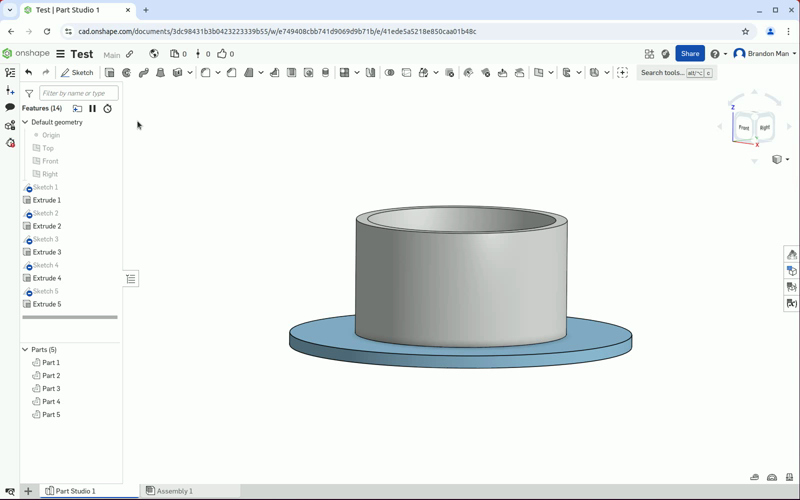
key(left, 3)
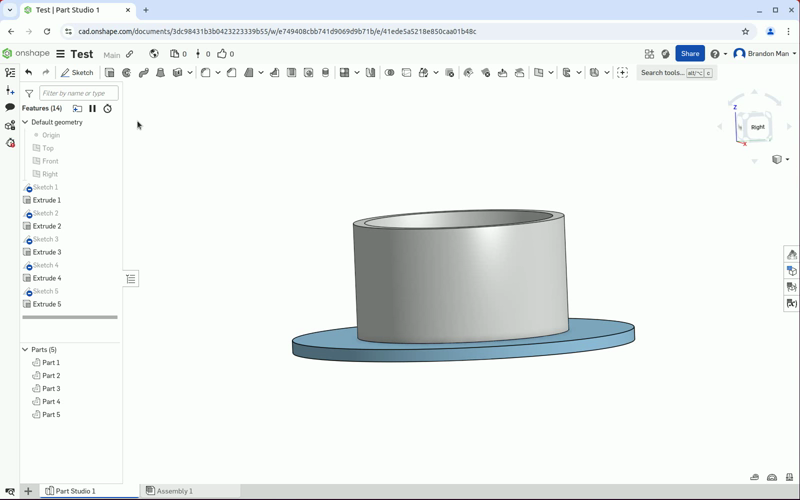
key(right, 3)
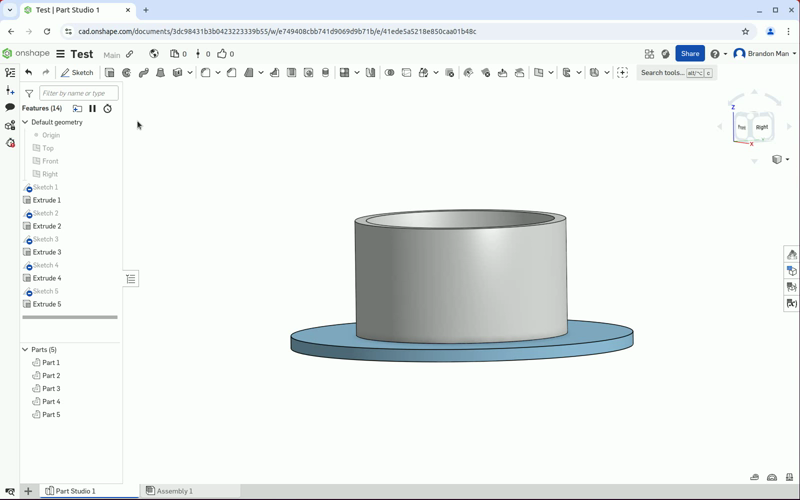
key(down, 3)
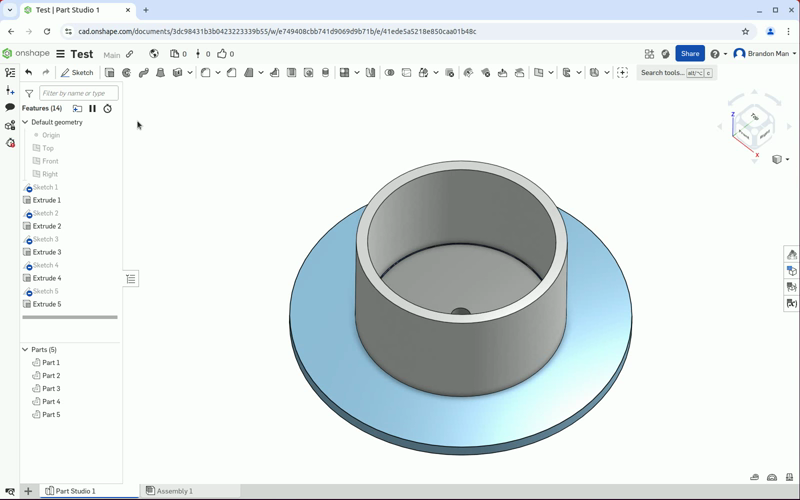
mouse_move(73, 189)
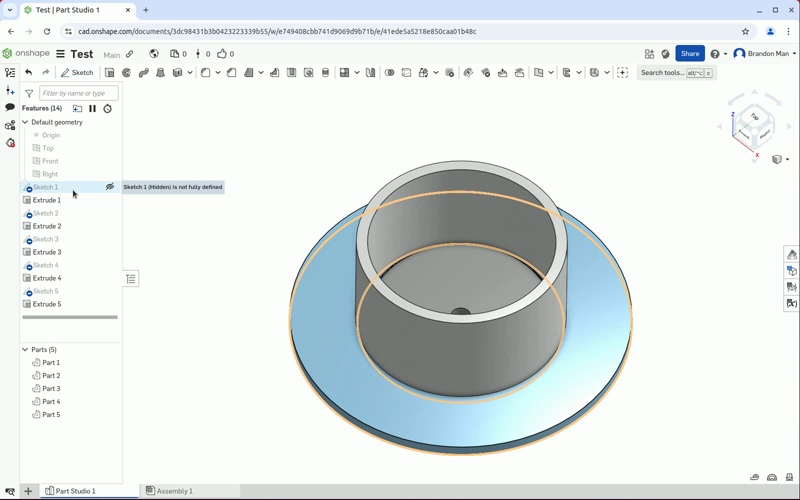
click(73, 189)